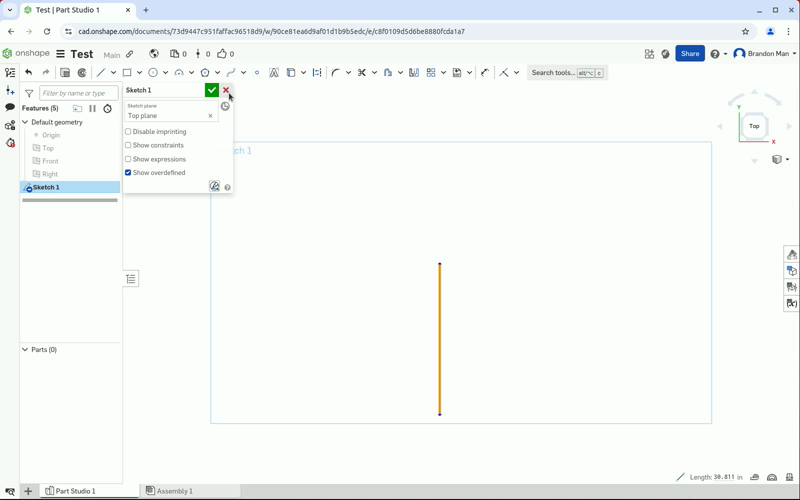
key(shift+h)
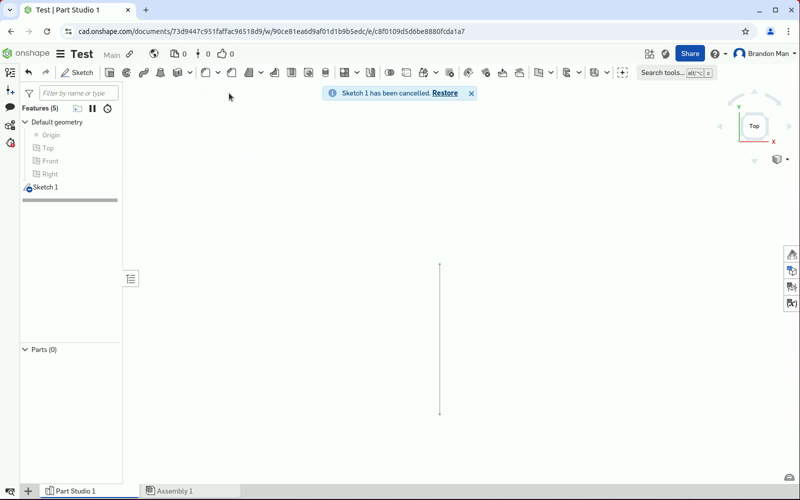
key(shift+s)
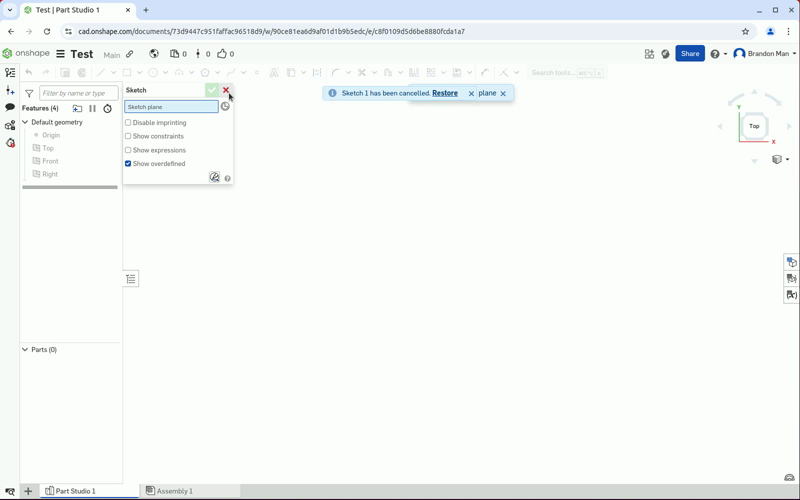
mouse_move(73, 150)
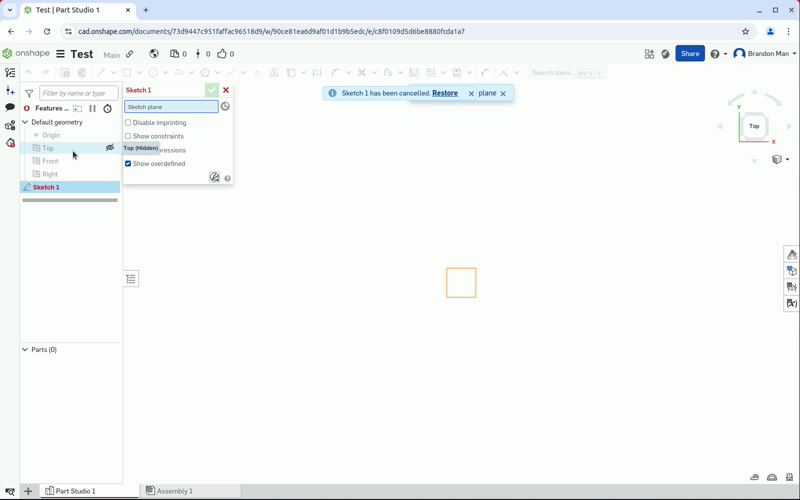
click(73, 150)
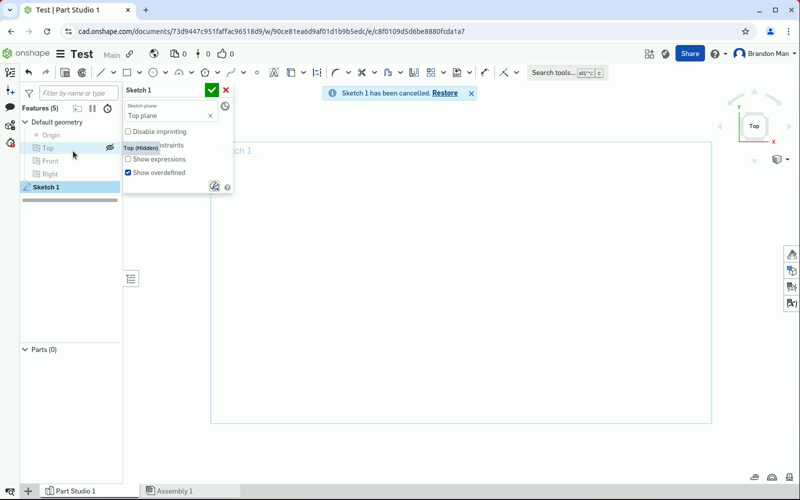
mouse_move(73, 352)
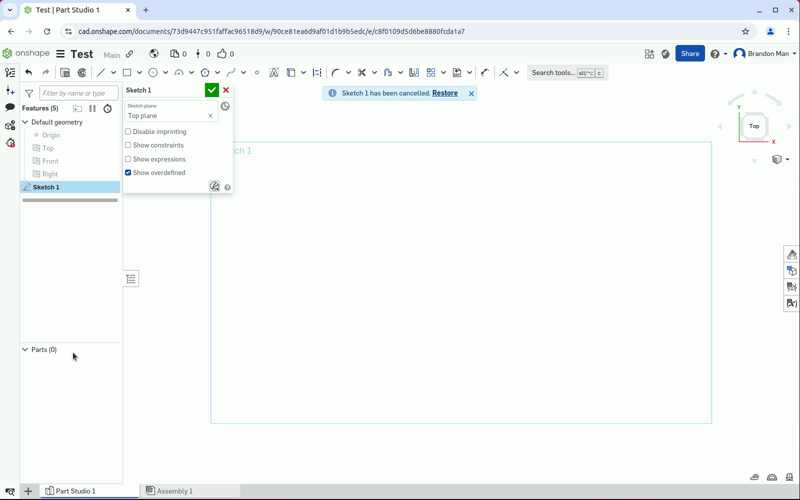
key(y)
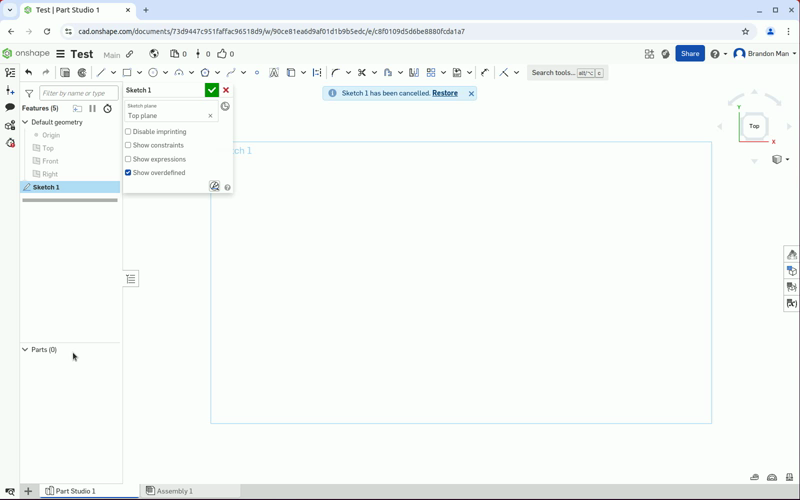
key(l)
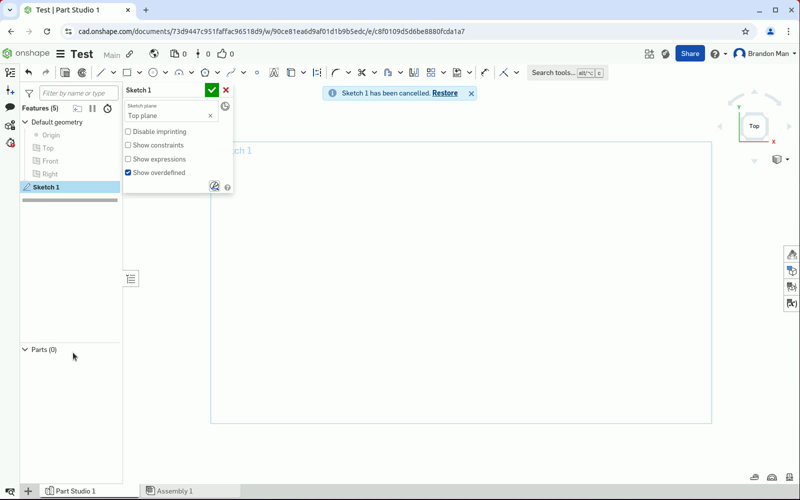
key_down(shift)
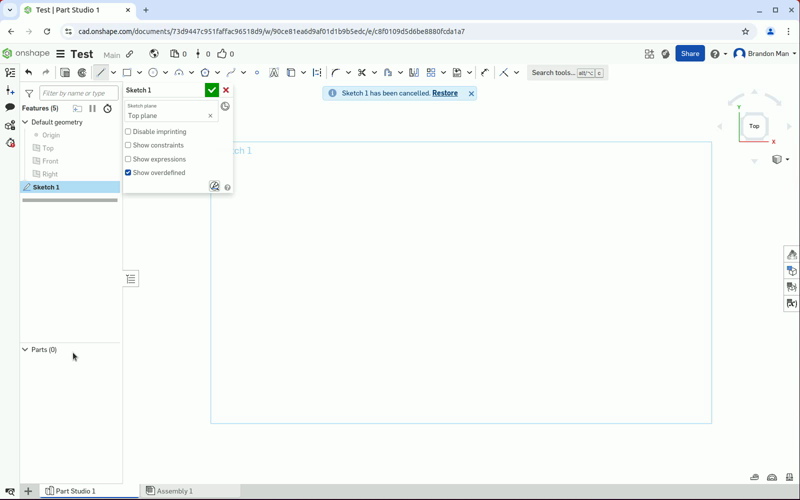
mouse_move(460, 328)
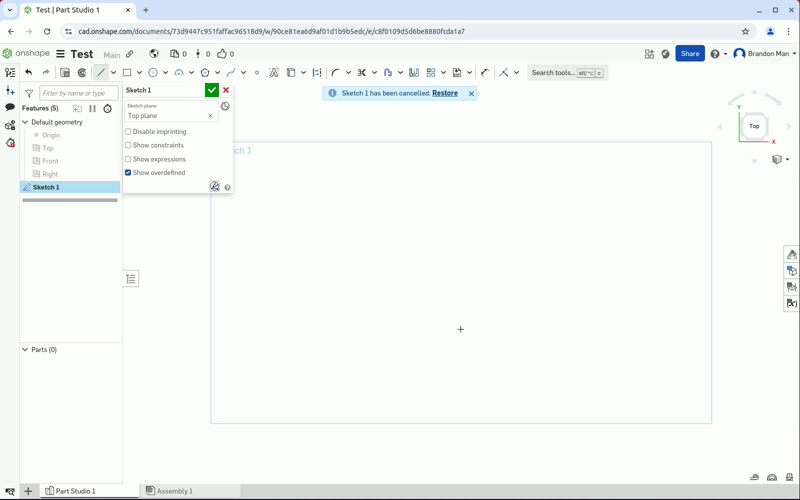
click(460, 328)
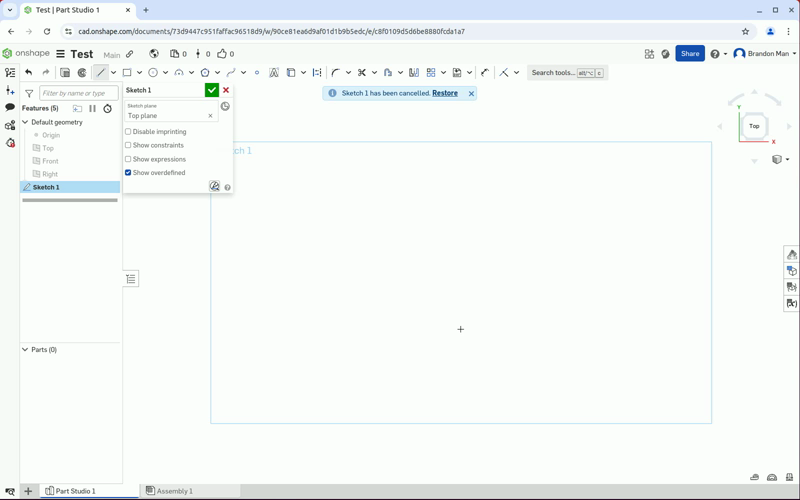
key_up(shift)
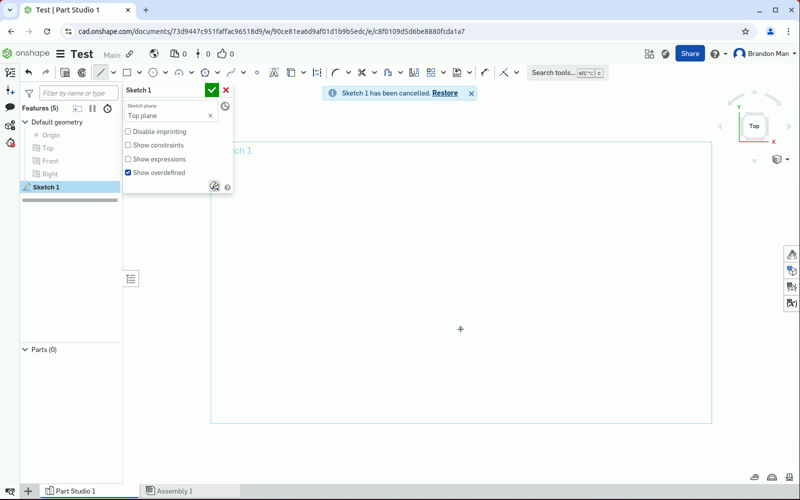
key_down(shift)
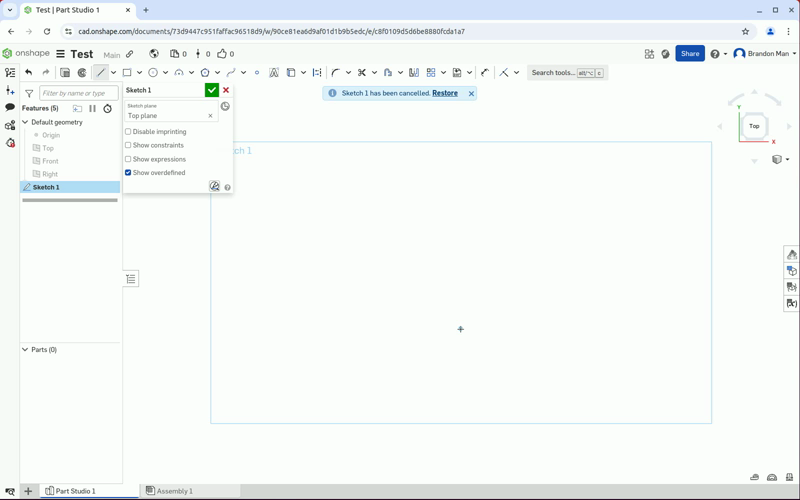
mouse_move(573, 328)
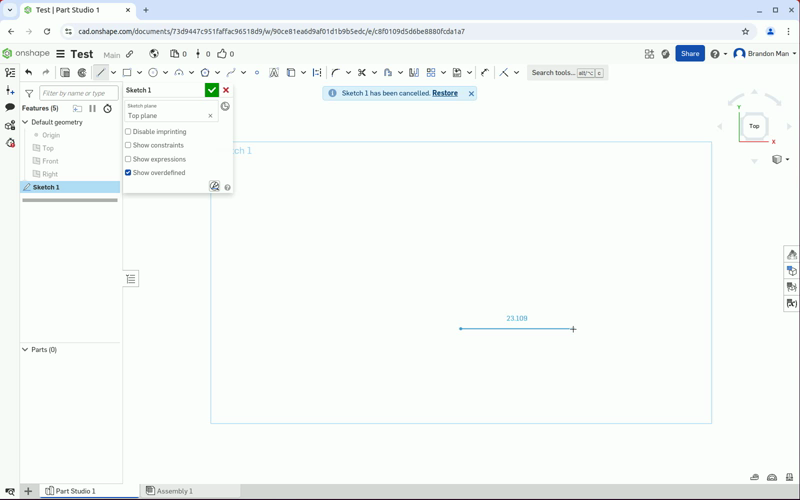
click(573, 328)
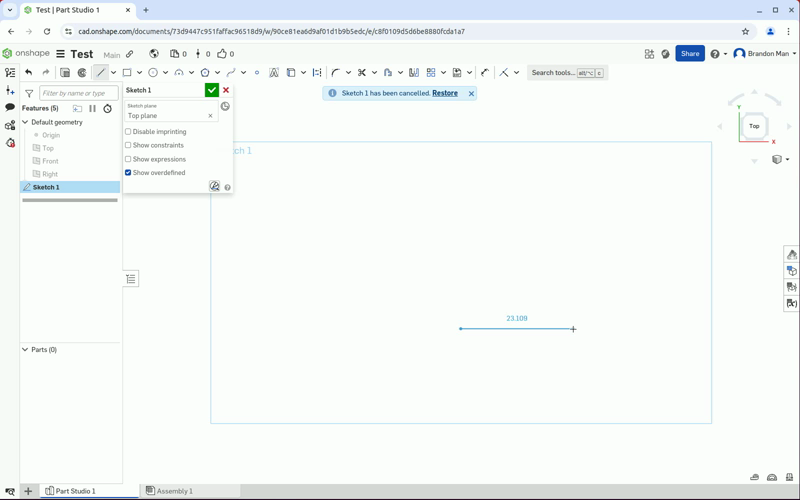
key_up(shift)
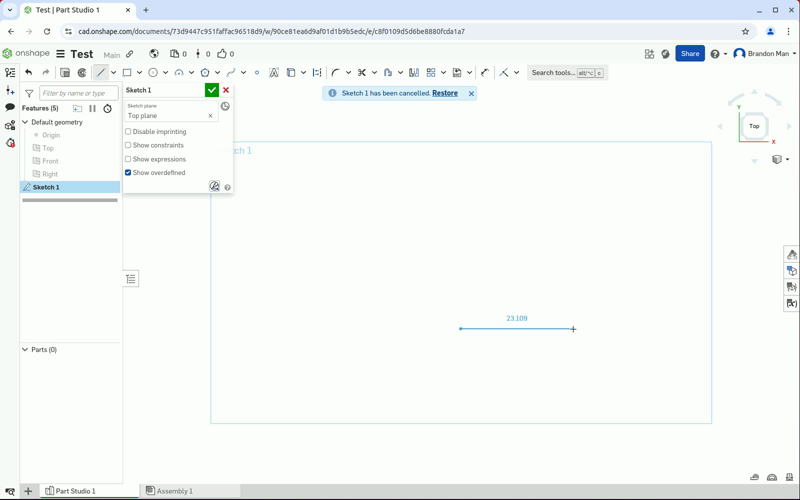
key_down(shift)
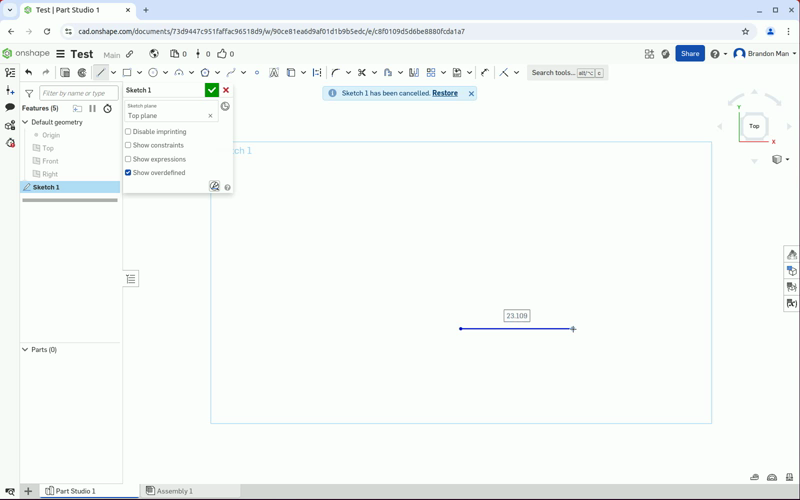
mouse_move(589, 328)
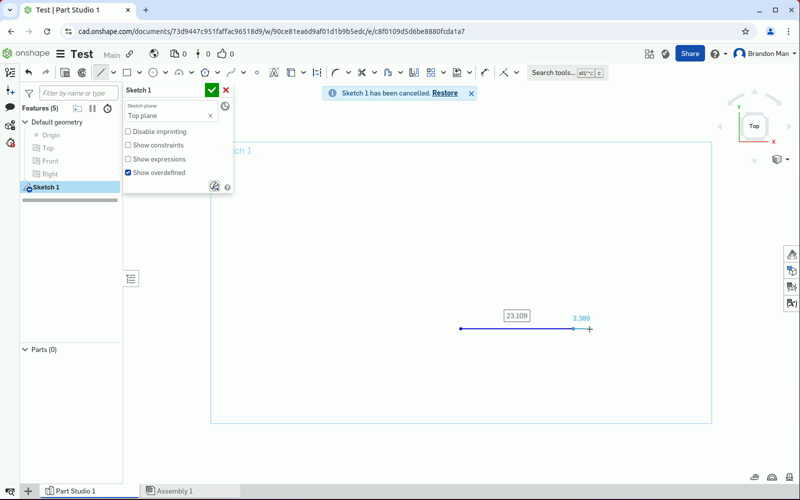
mouse_move(573, 282)
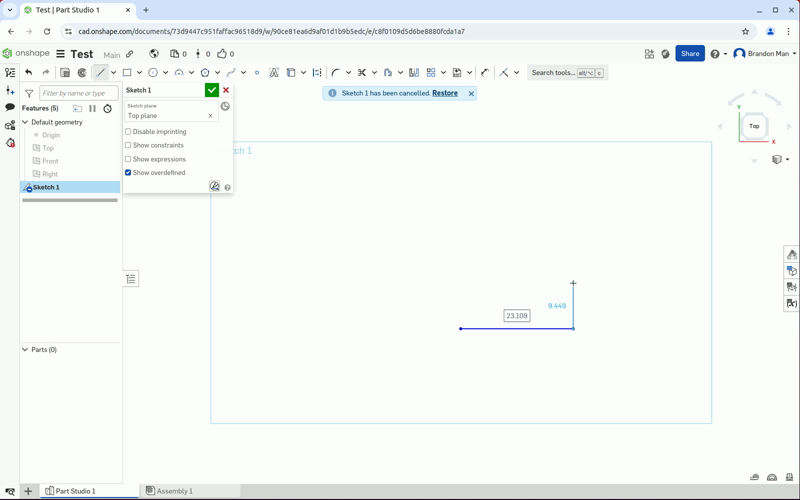
click(573, 282)
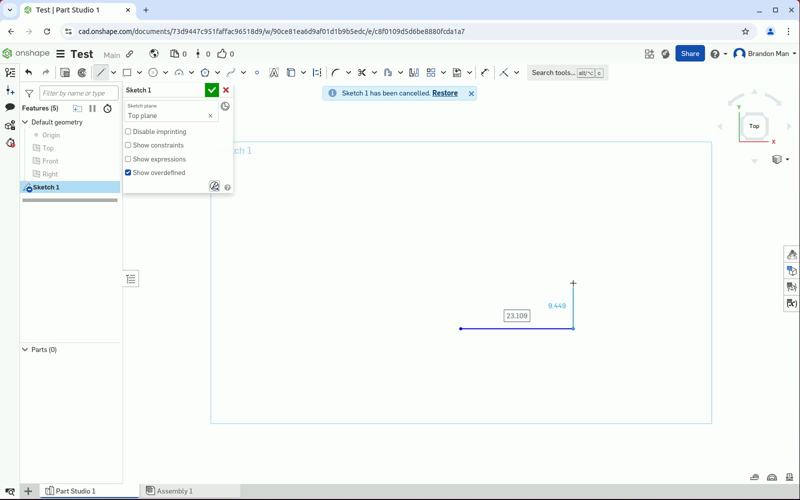
key_up(shift)
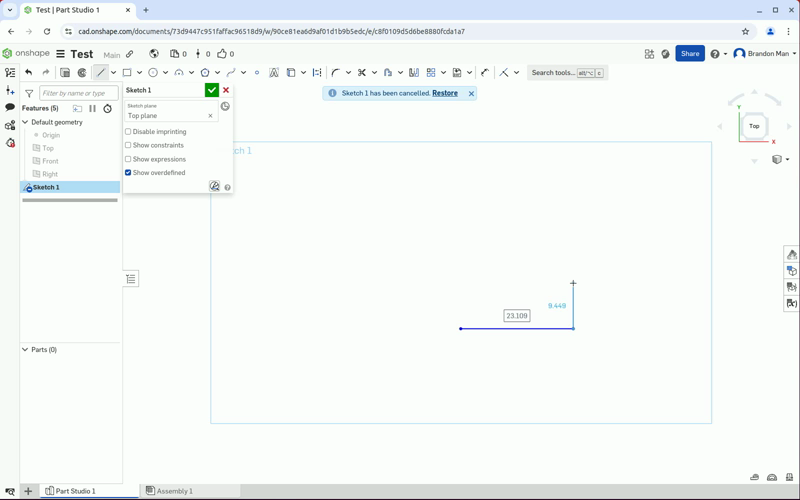
key_down(shift)
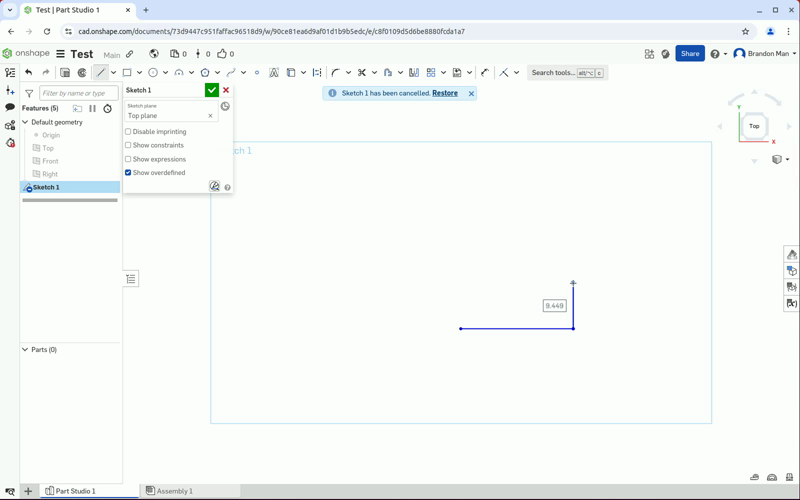
mouse_move(460, 282)
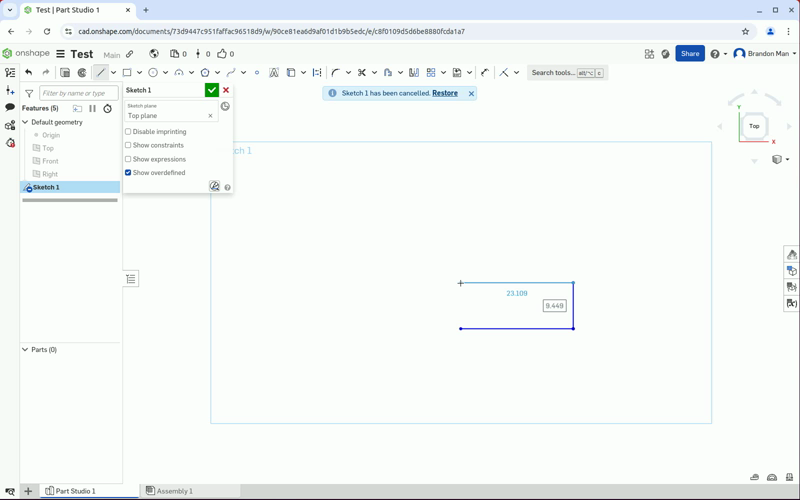
click(460, 282)
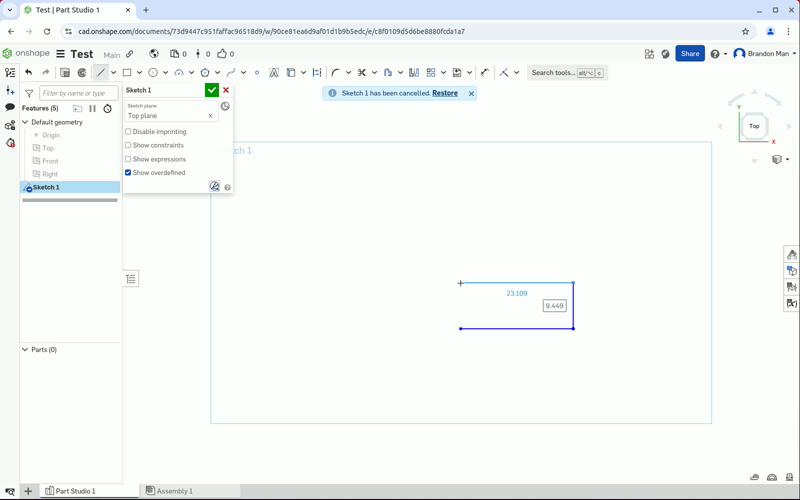
key_up(shift)
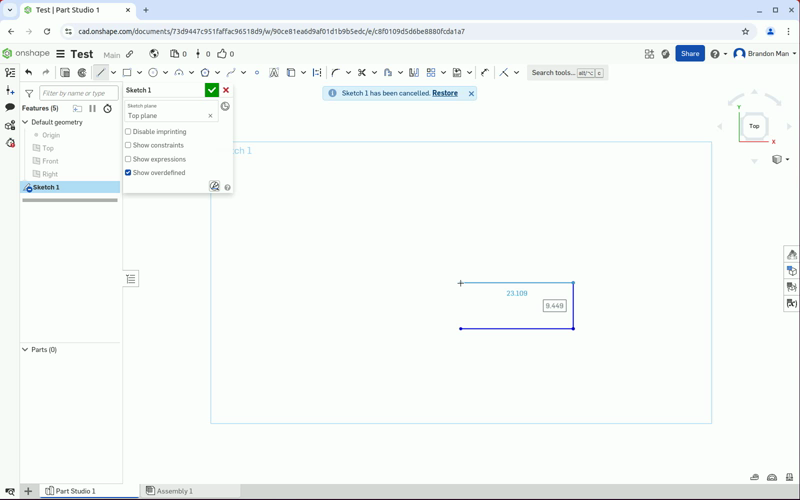
mouse_move(490, 282)
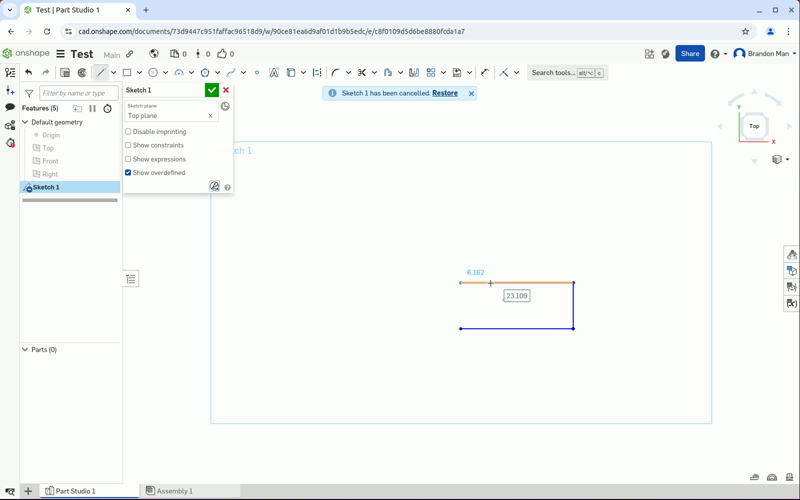
key_down(shift)
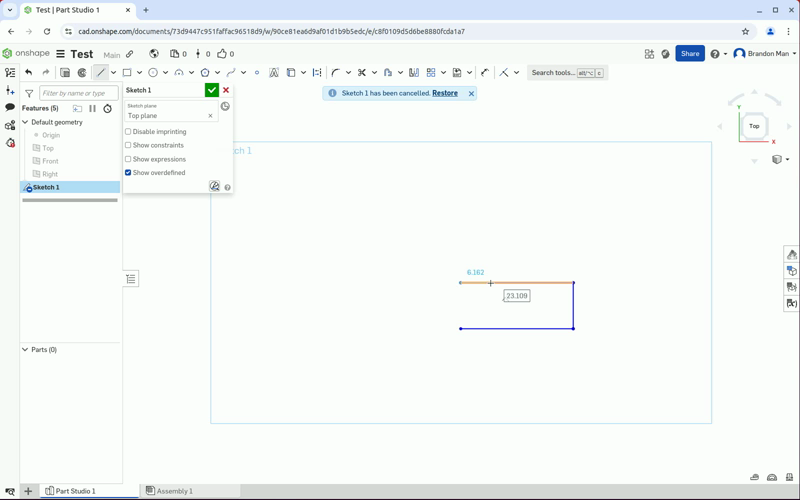
mouse_move(460, 328)
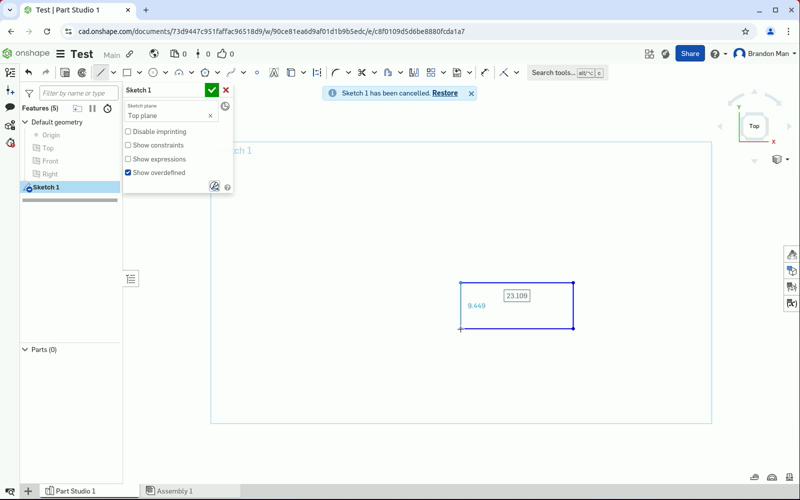
key_up(shift)
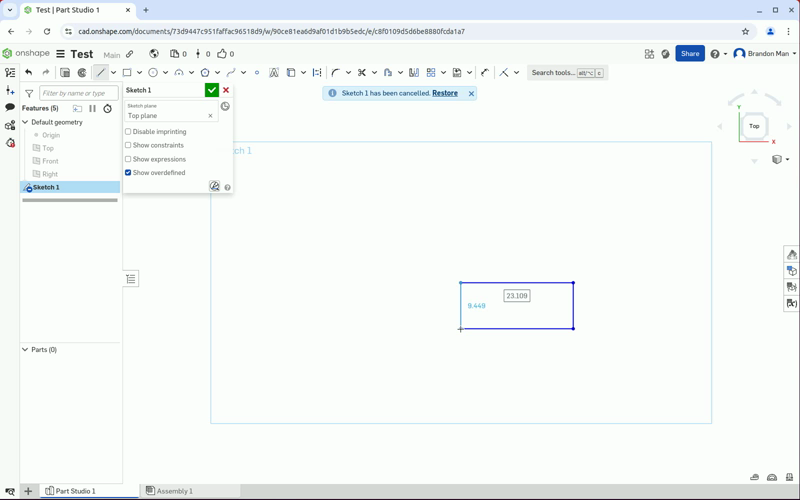
click(460, 328)
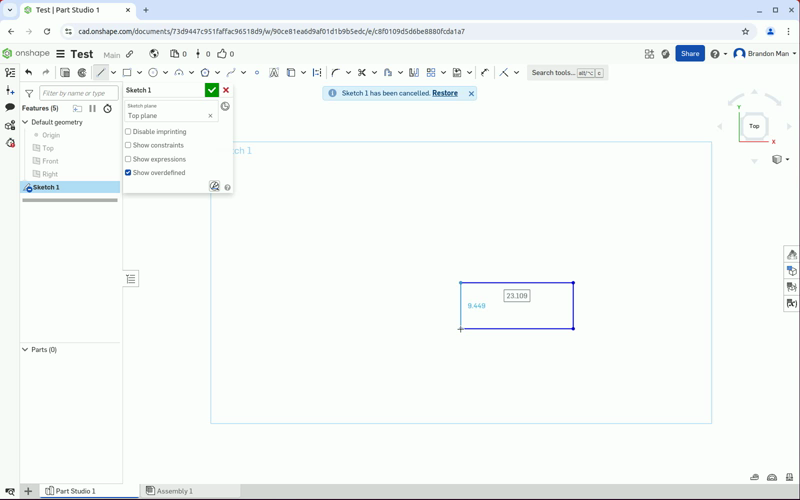
key(esc)
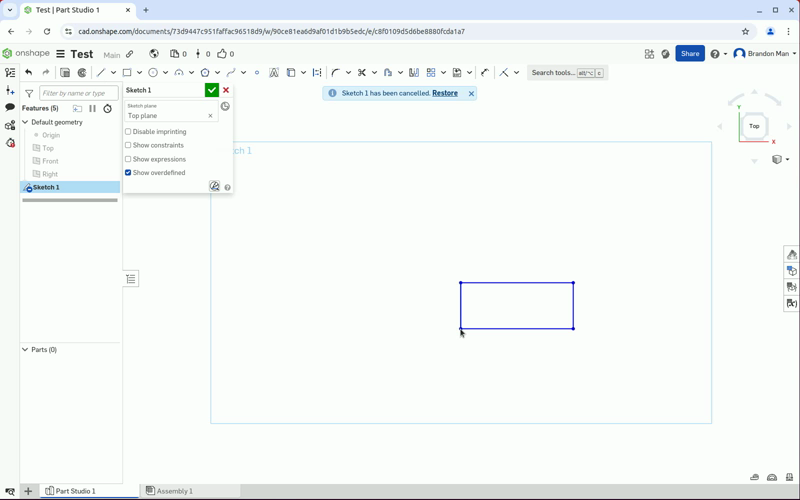
mouse_move(542, 295)
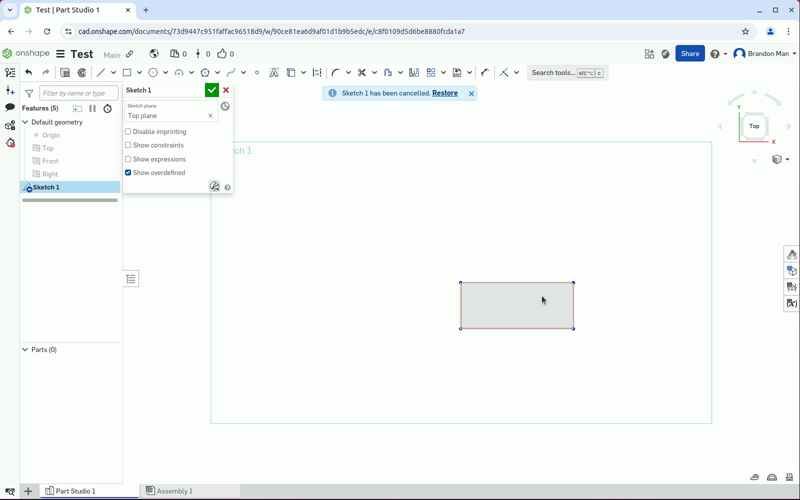
click(542, 295)
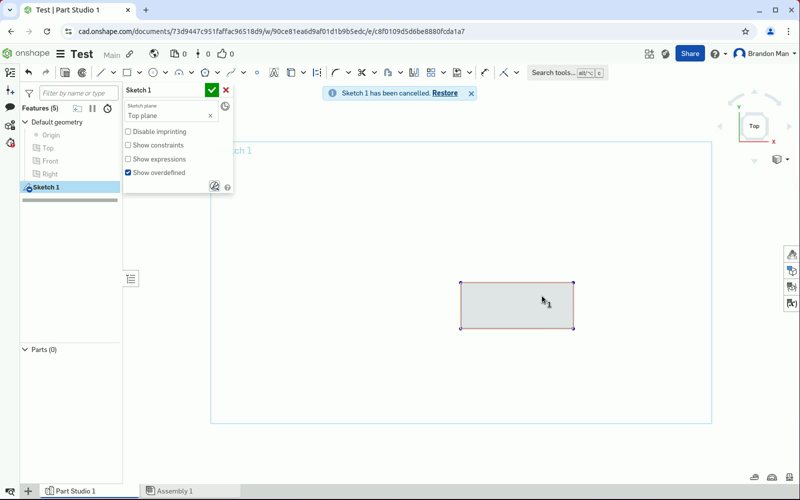
mouse_move(73, 352)
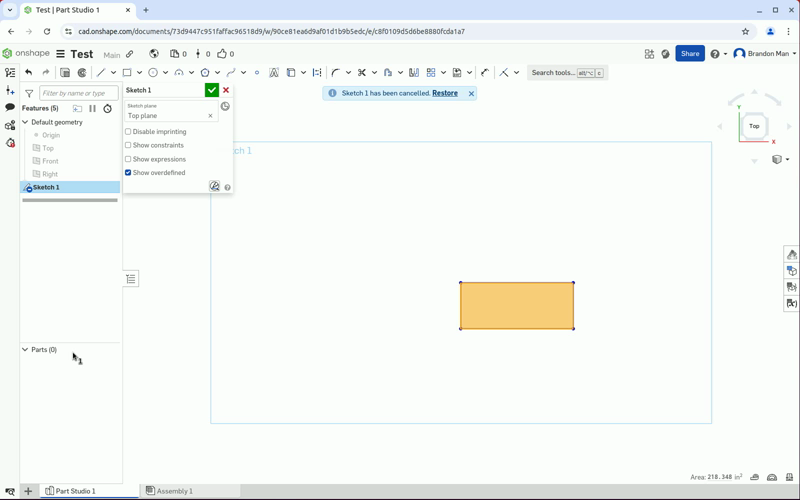
key(shift+y)
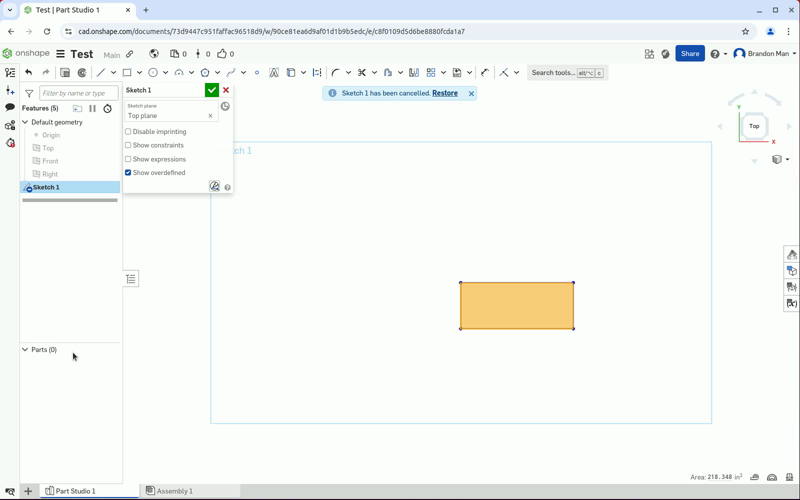
key(shift+e)
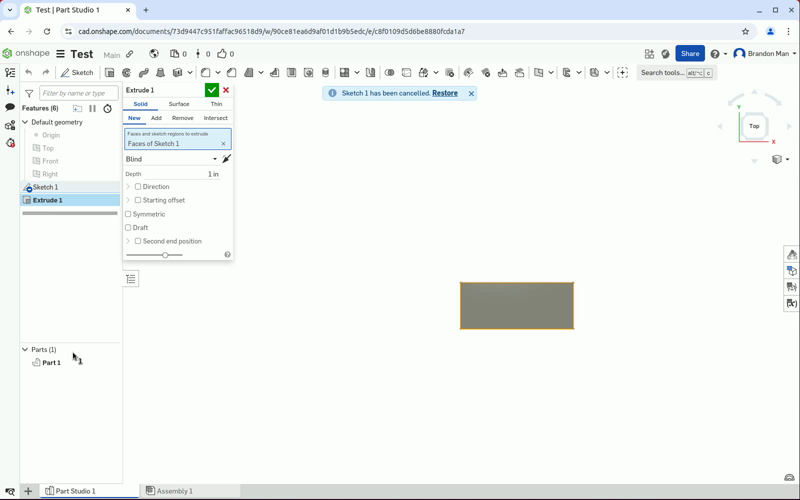
mouse_move(143, 106)
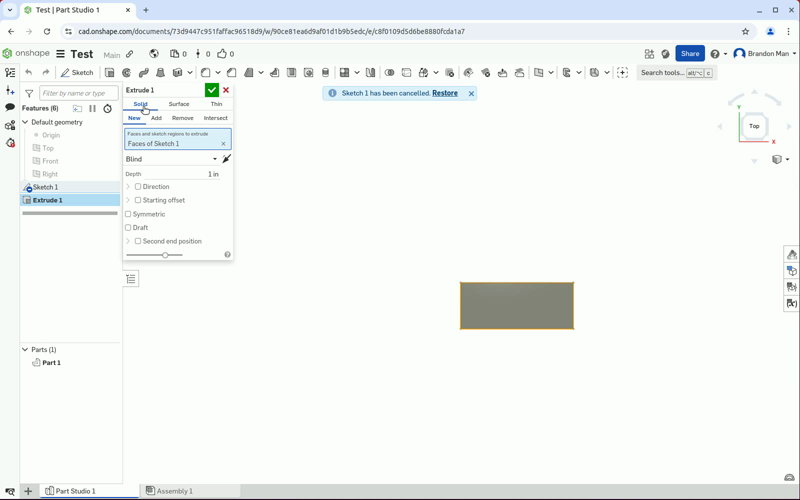
click(143, 106)
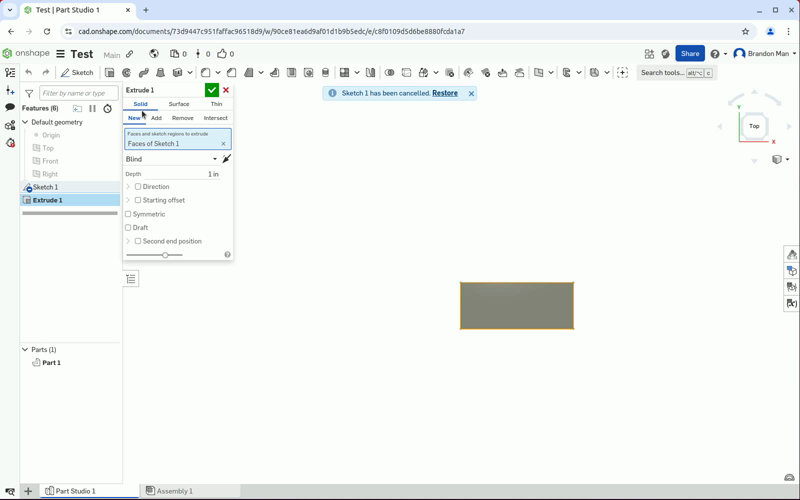
mouse_move(137, 120)
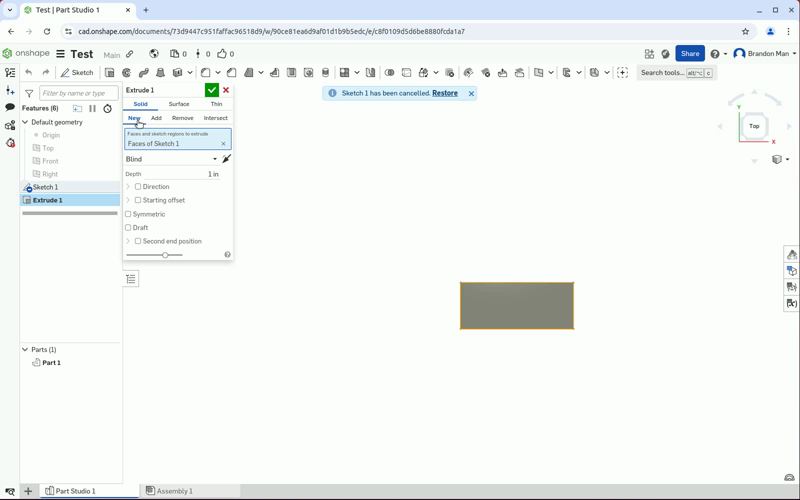
click(137, 120)
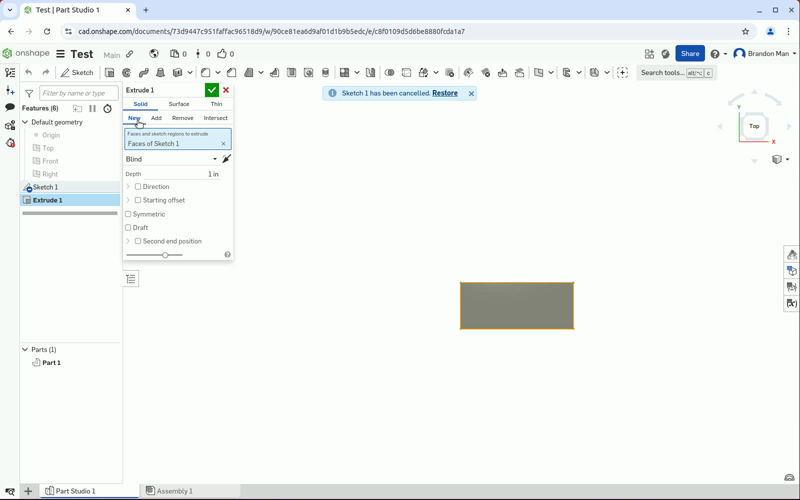
key(tab, 4)
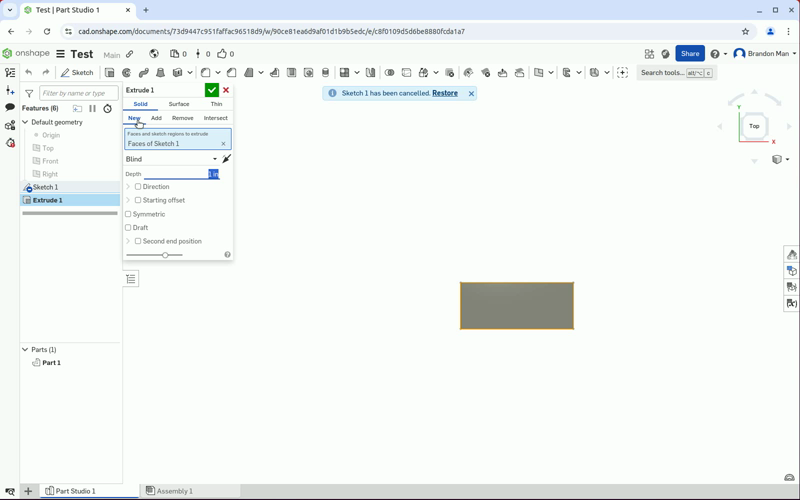
text(4.574)
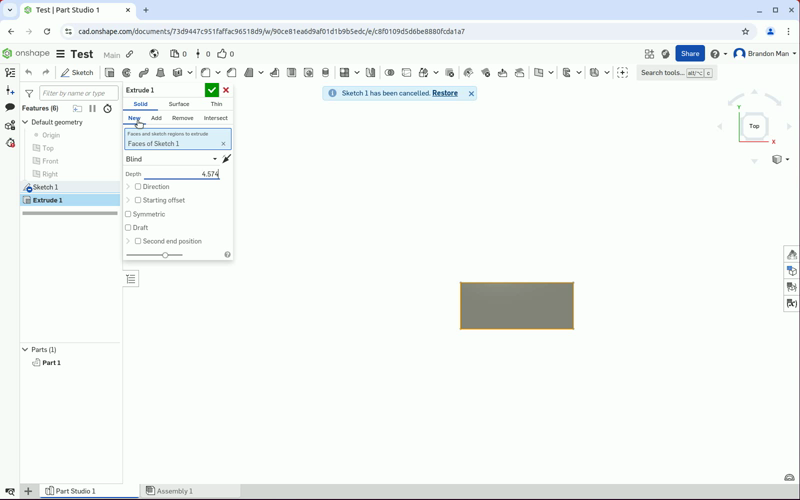
key(enter)
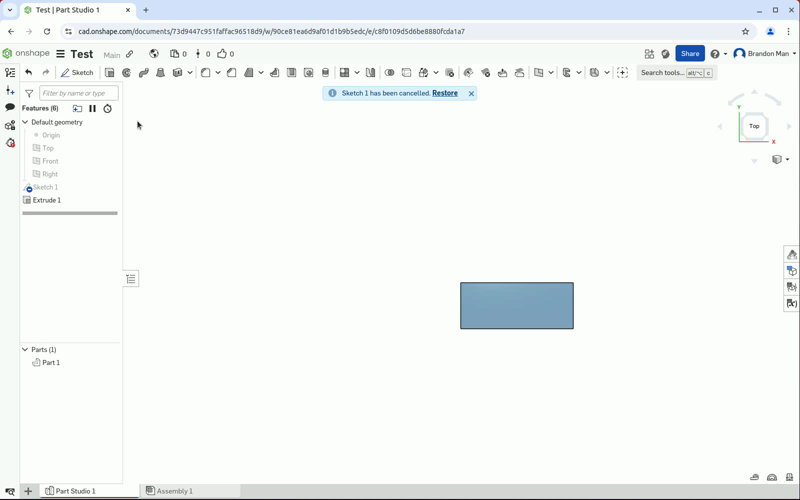
key(shift+h)
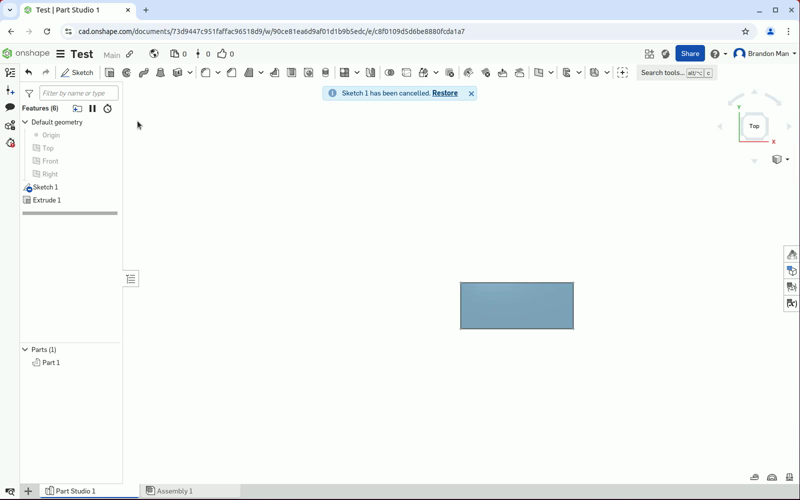
key(shift+h)
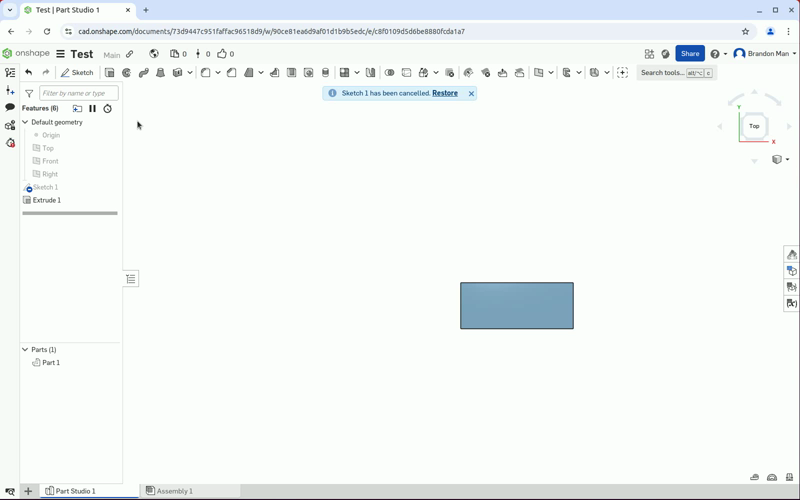
mouse_move(73, 189)
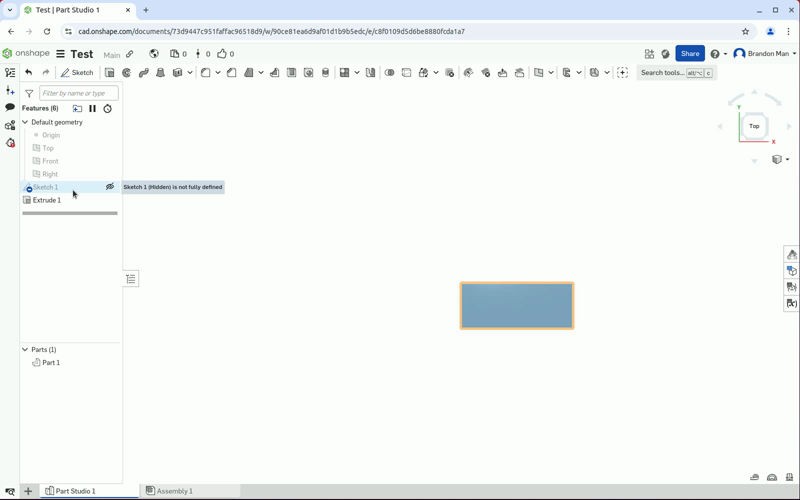
click(73, 189)
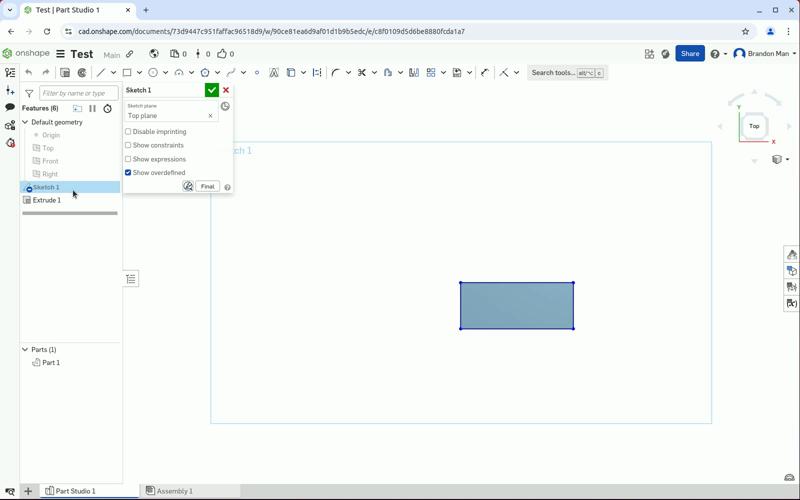
mouse_move(229, 92)
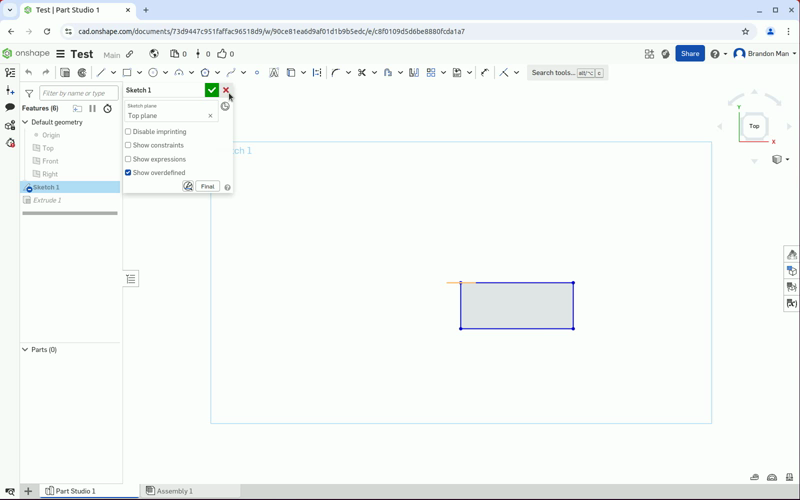
click(229, 92)
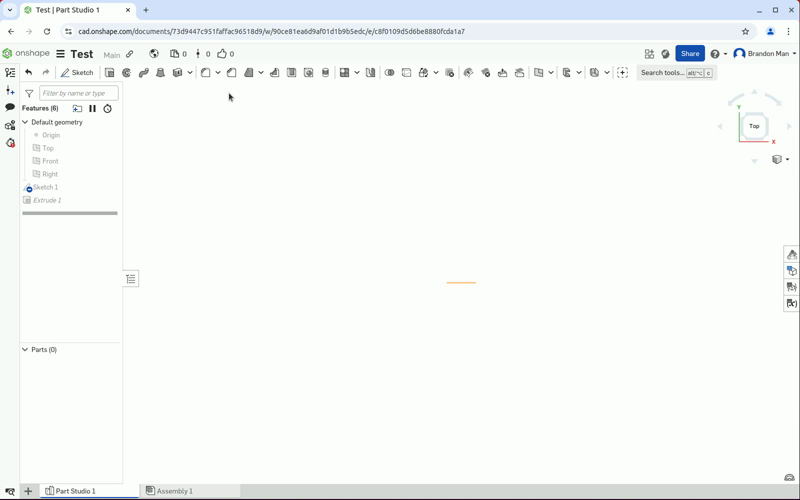
mouse_move(541, 75)
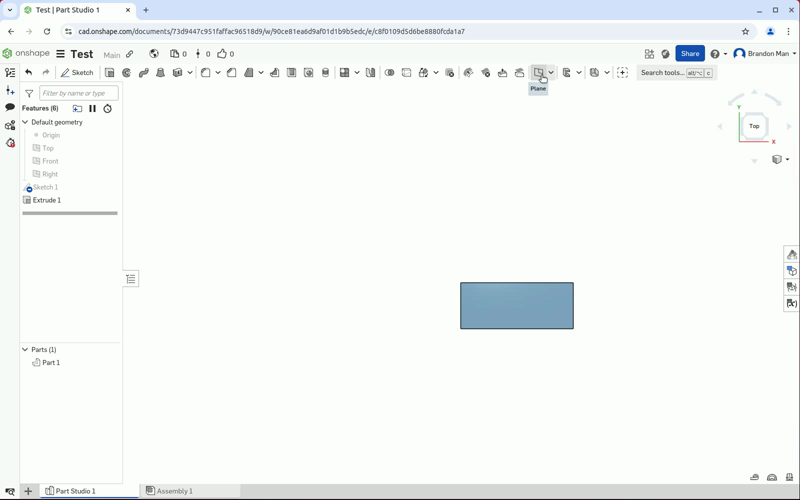
click(541, 75)
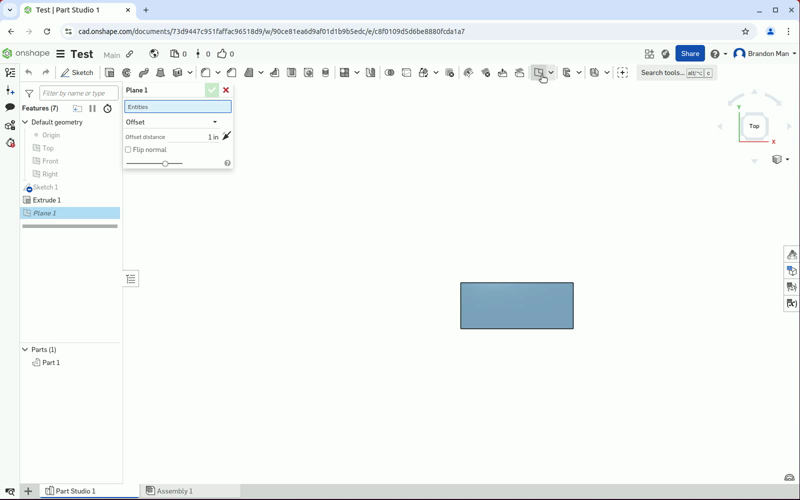
mouse_move(73, 150)
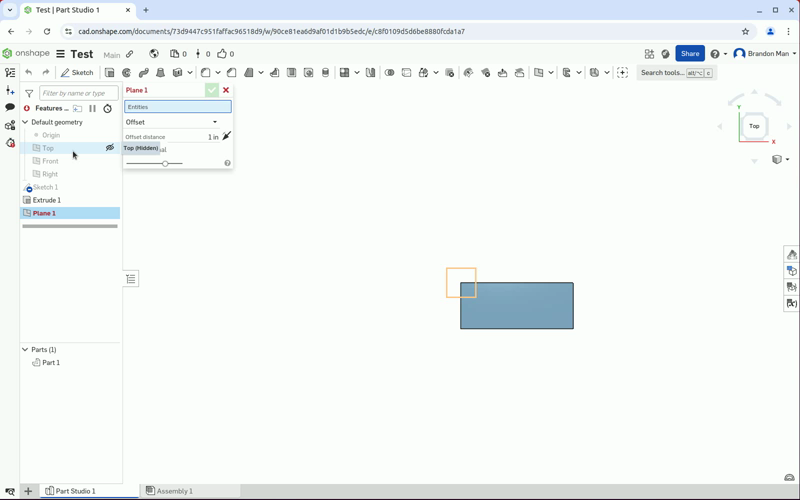
click(73, 150)
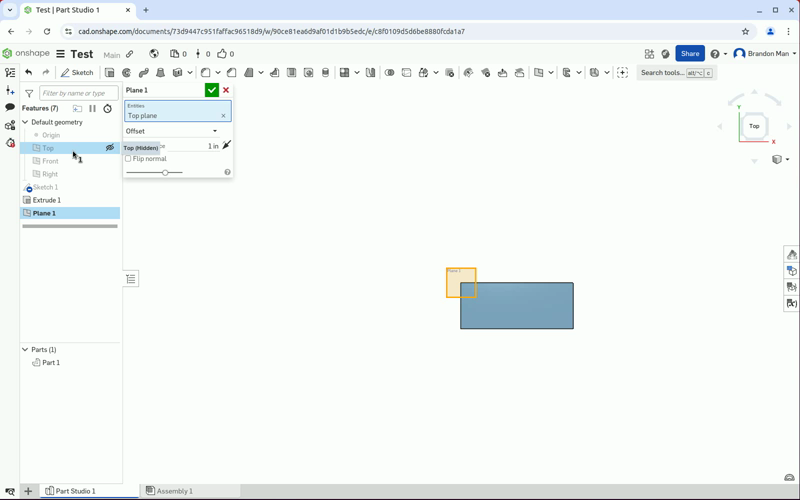
key(tab, 2)
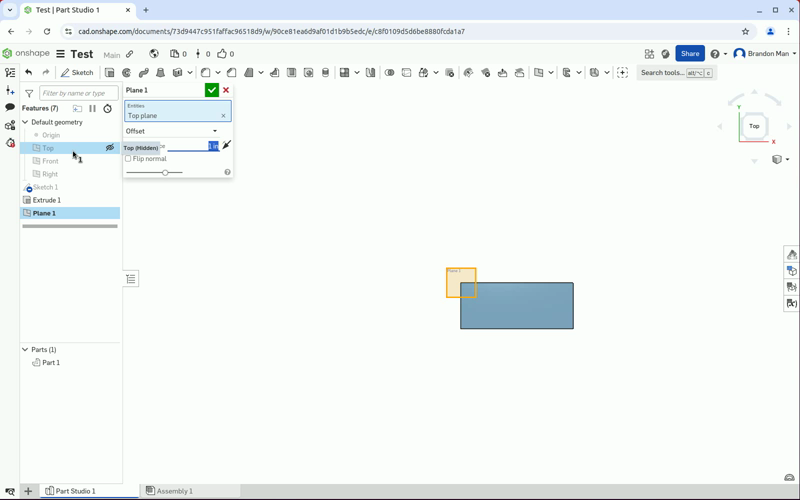
text(4.56)
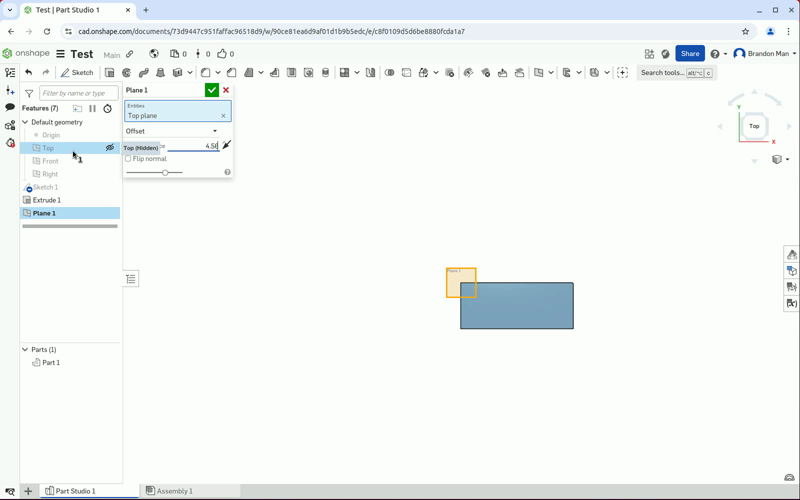
key(enter, 2)
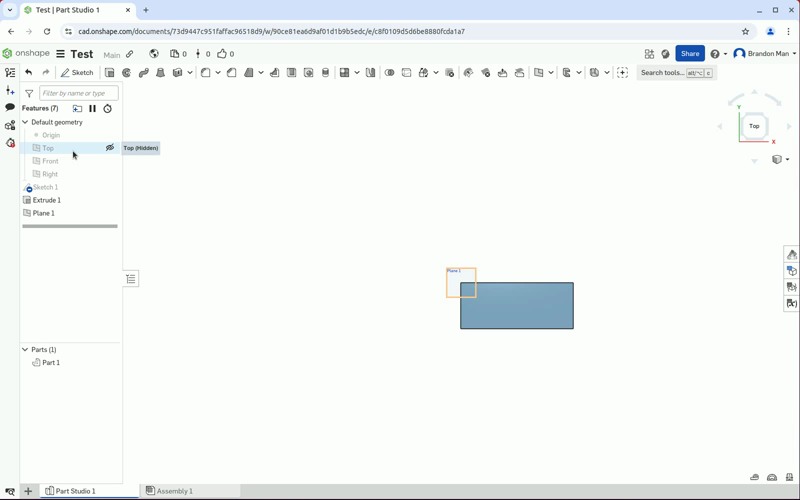
key(shift+s)
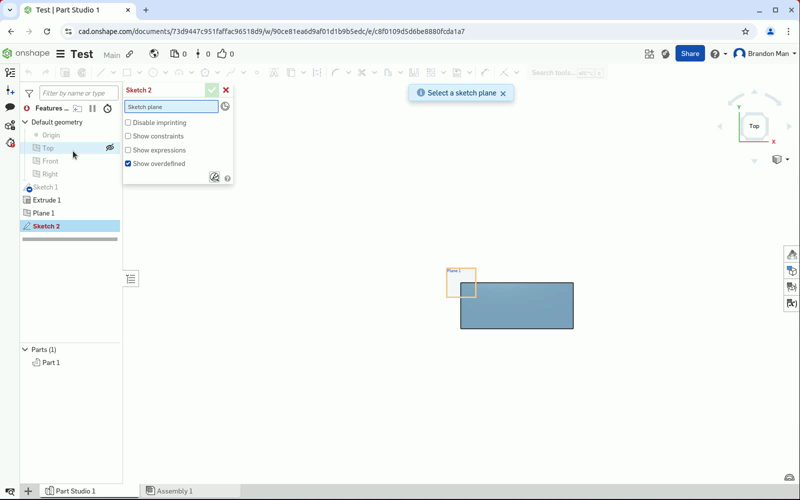
mouse_move(73, 215)
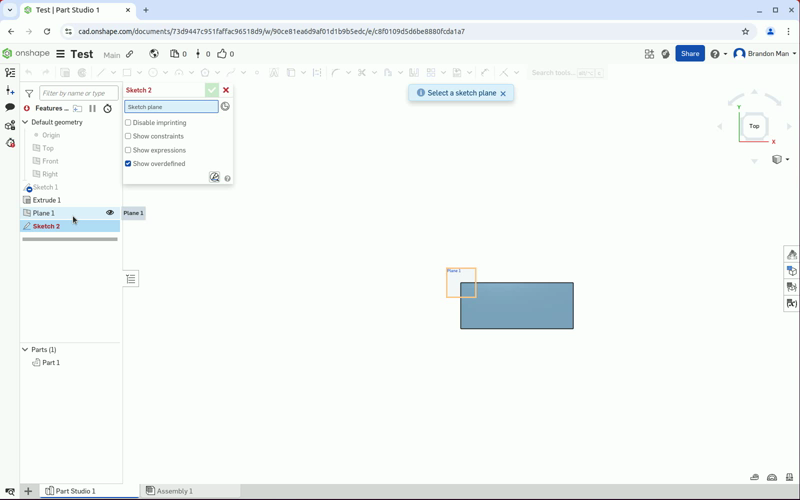
click(73, 215)
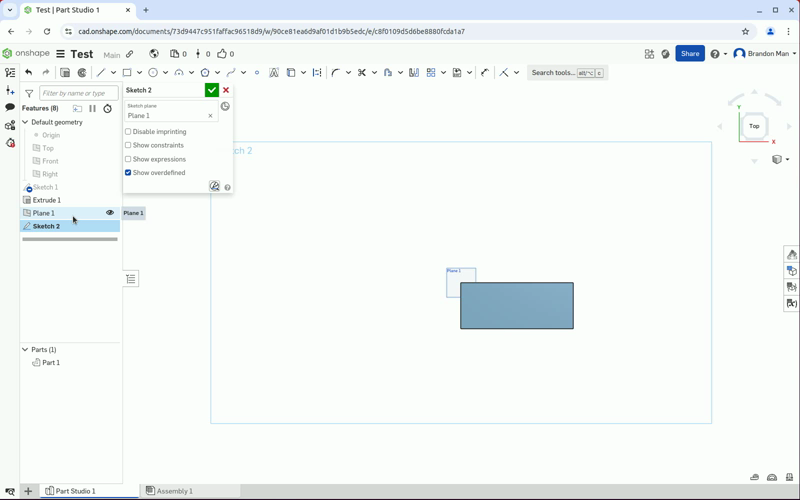
mouse_move(73, 352)
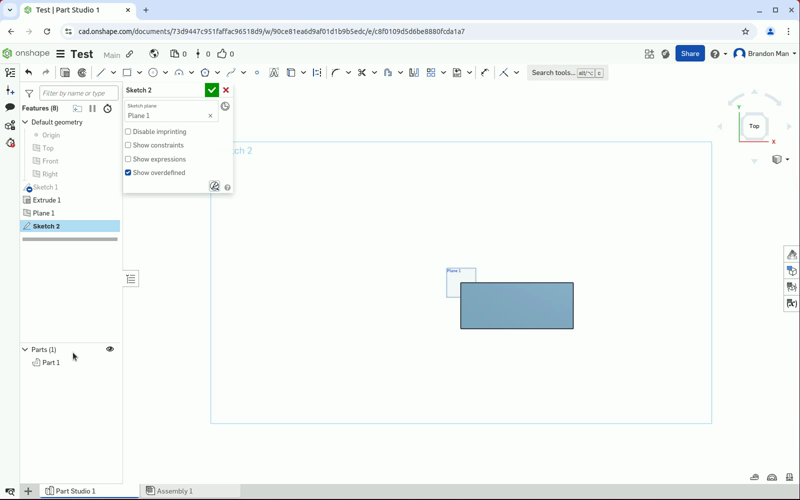
key(y)
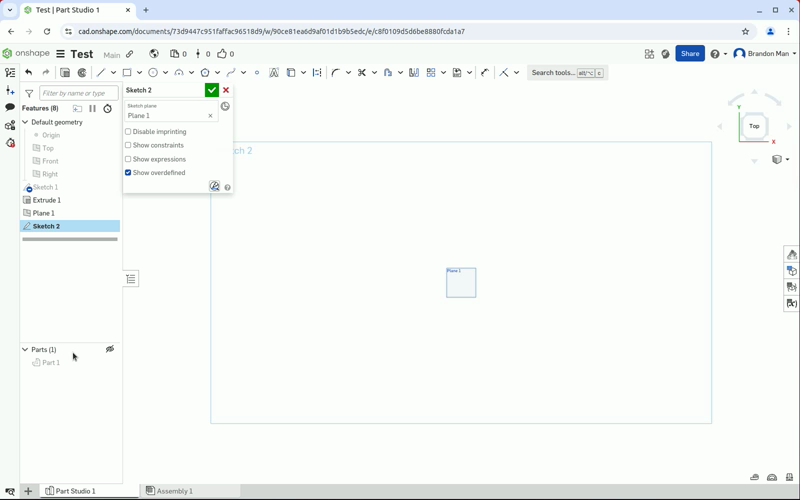
key(l)
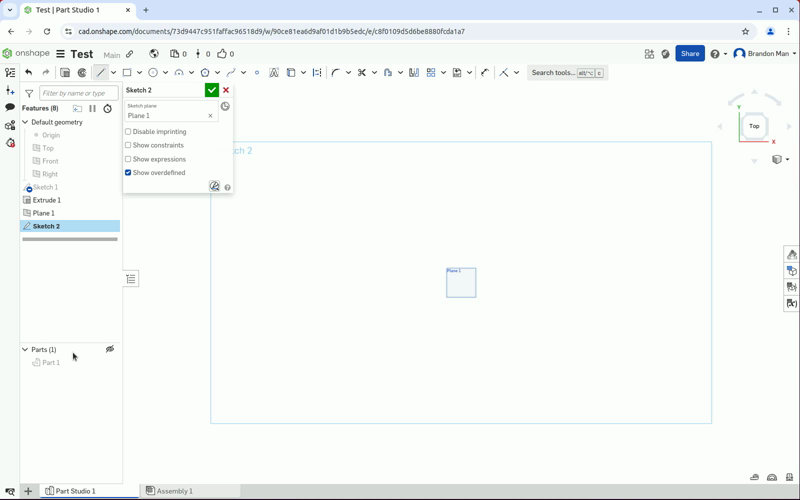
key_down(shift)
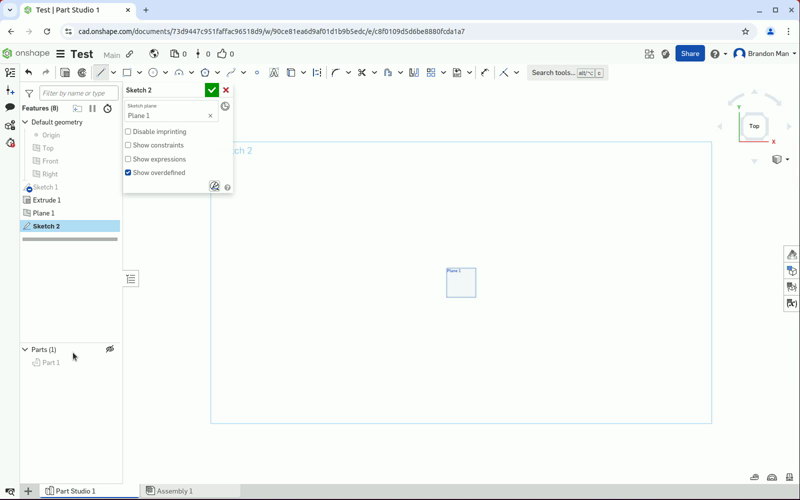
mouse_move(460, 328)
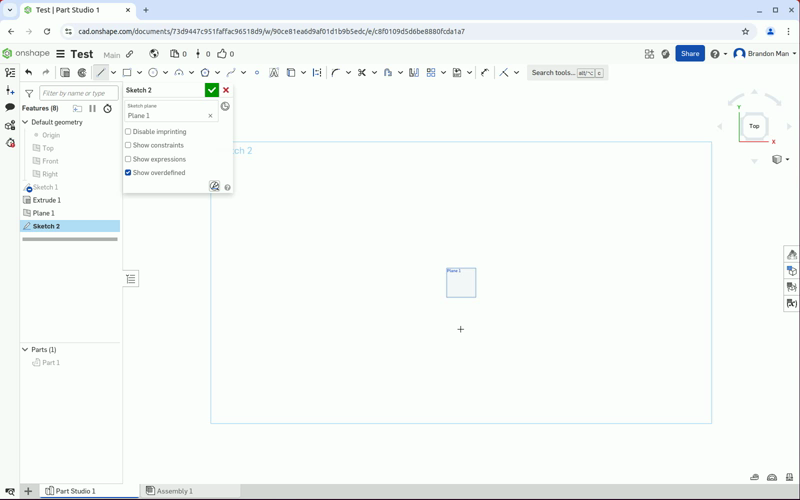
click(460, 328)
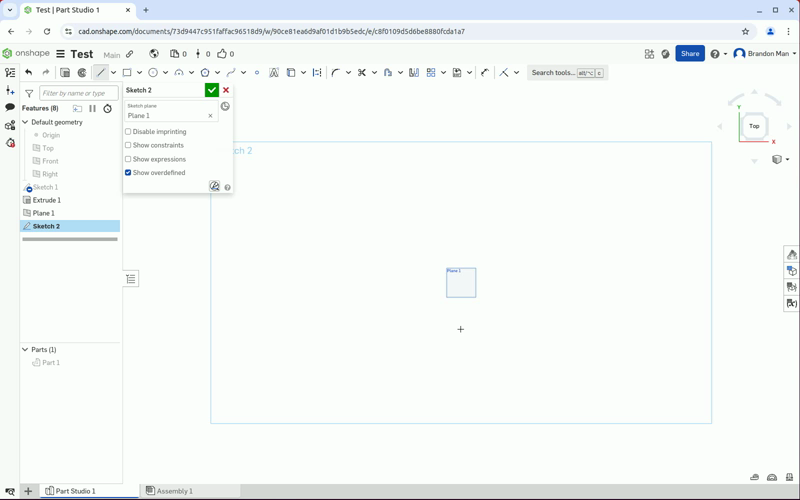
key_up(shift)
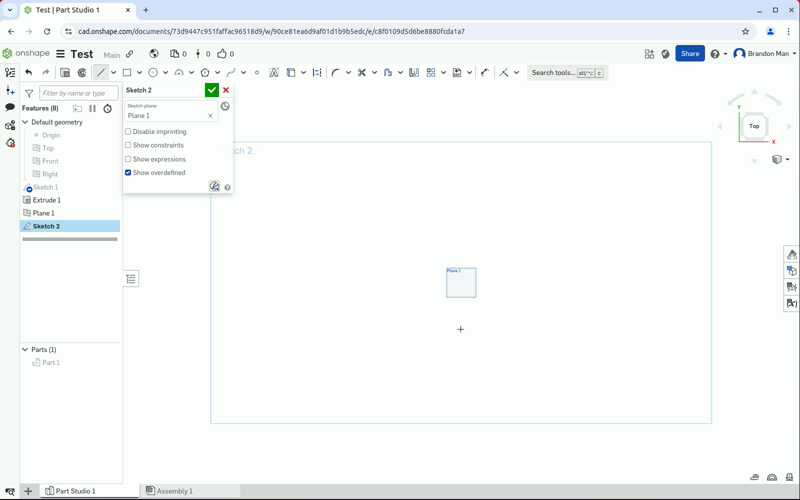
key_down(shift)
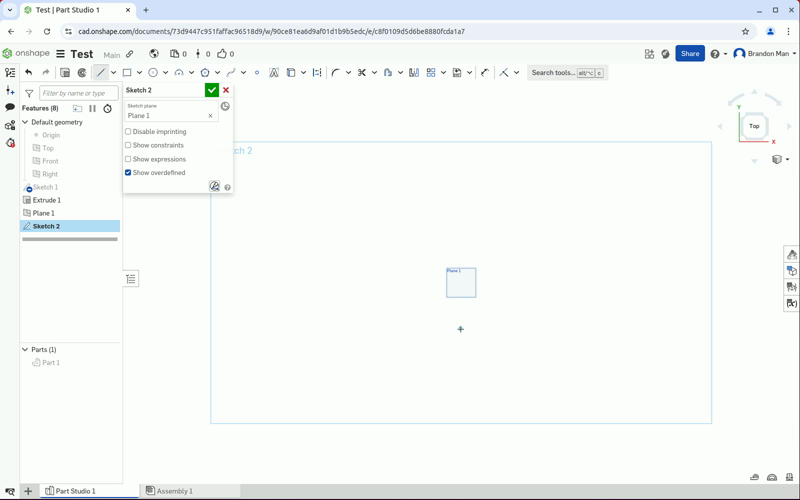
mouse_move(573, 328)
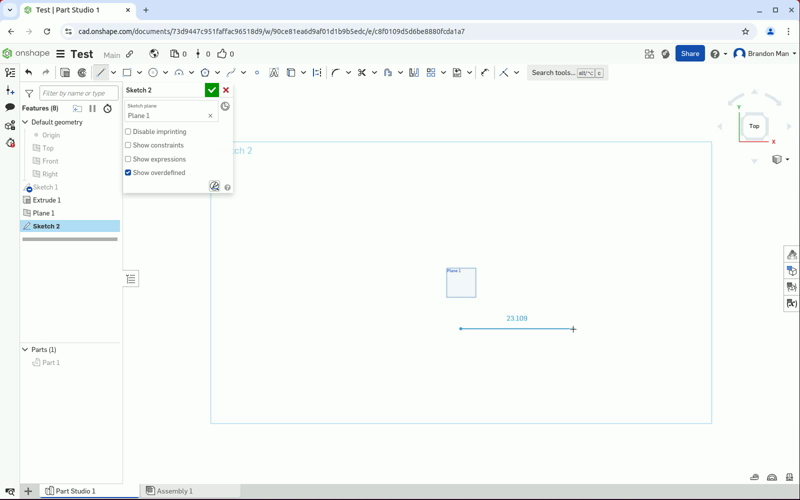
click(573, 328)
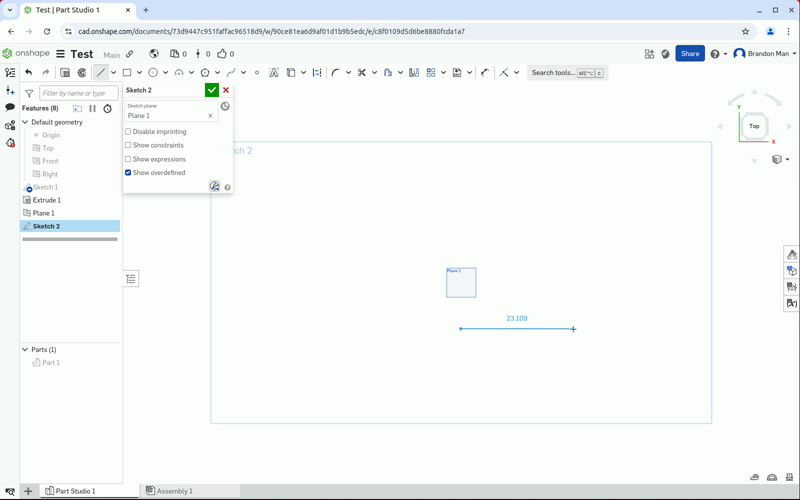
key_up(shift)
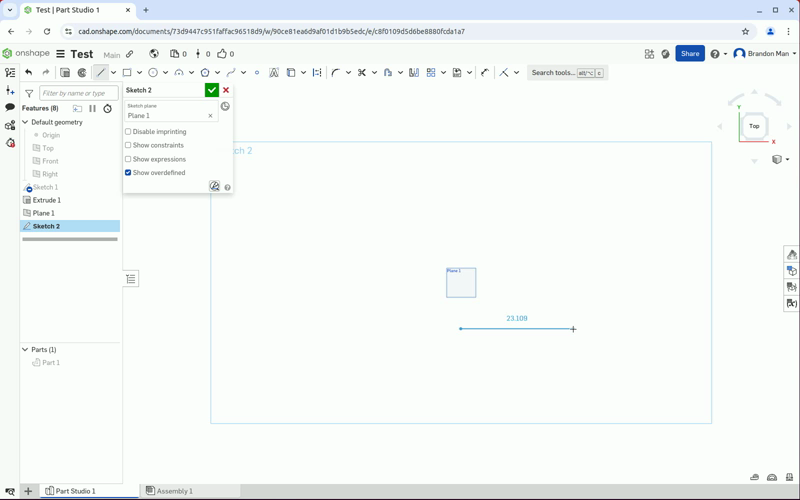
key_down(shift)
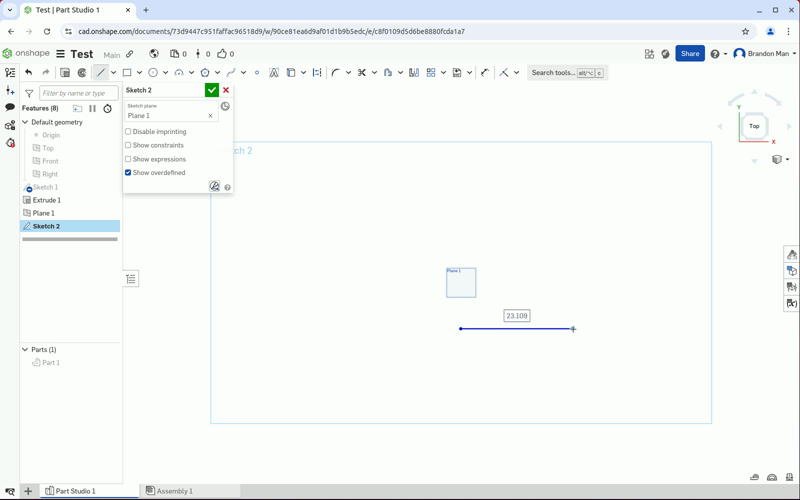
mouse_move(589, 328)
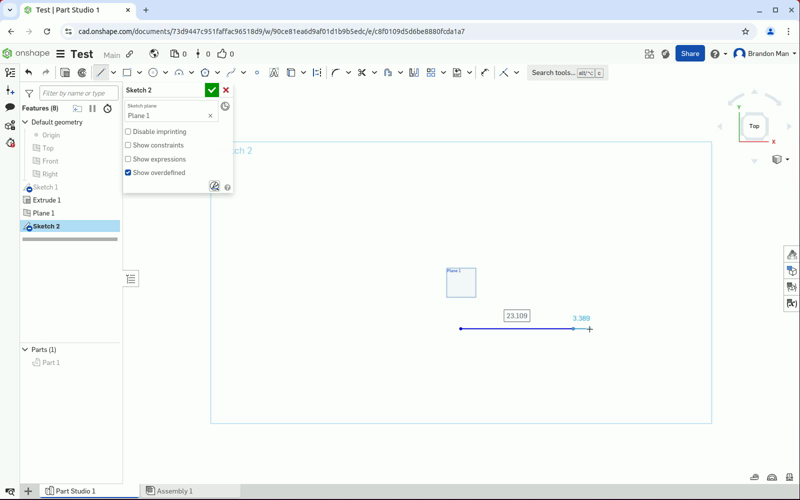
mouse_move(573, 315)
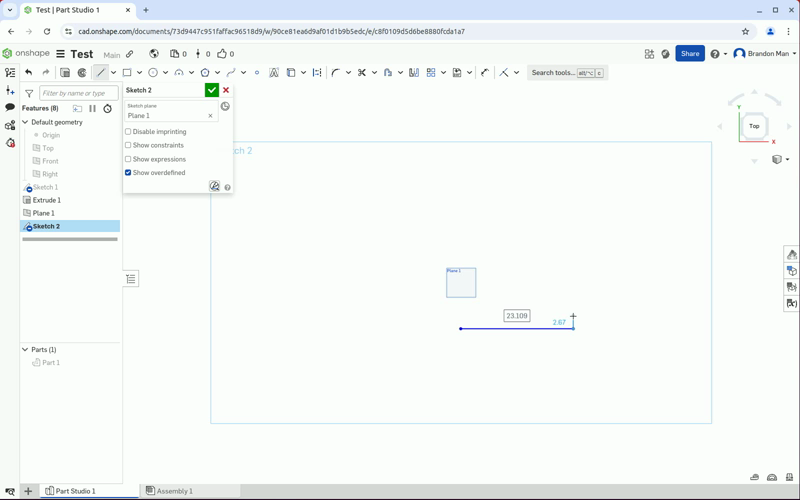
click(573, 315)
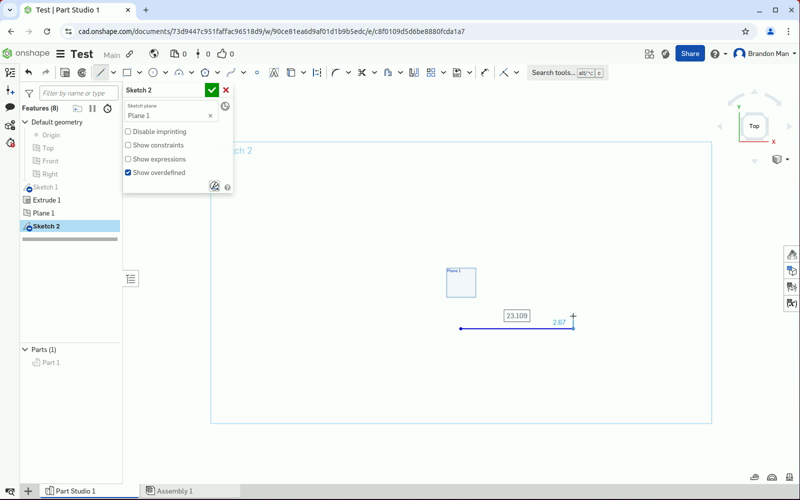
key_up(shift)
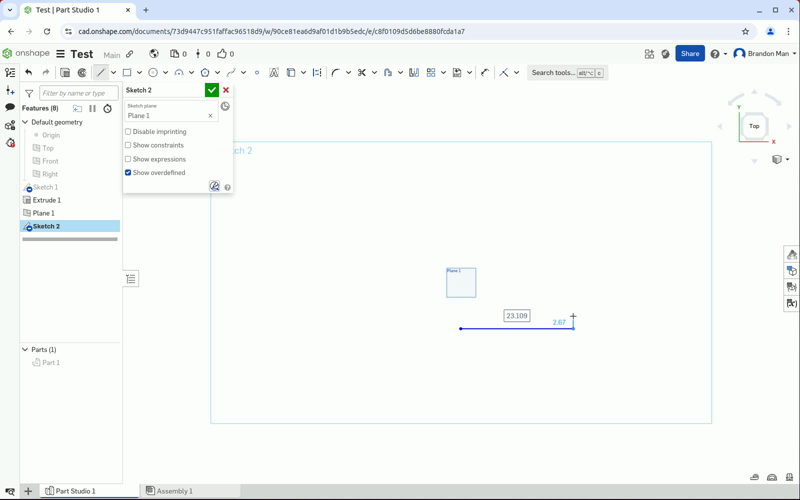
key_down(shift)
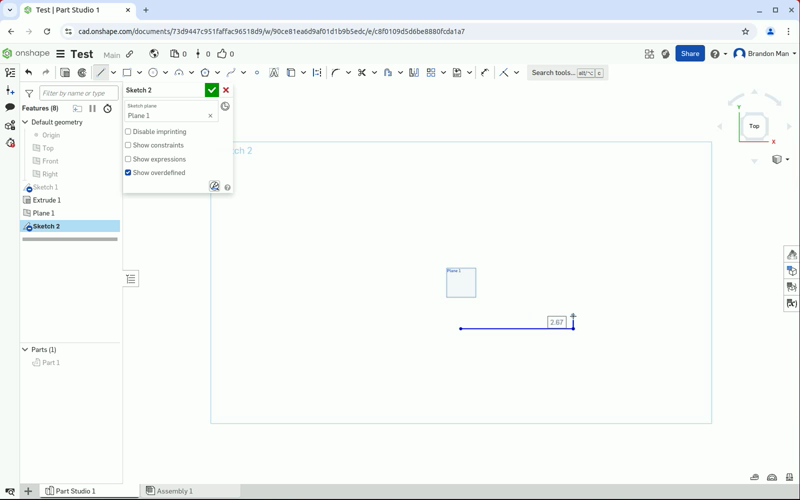
mouse_move(460, 315)
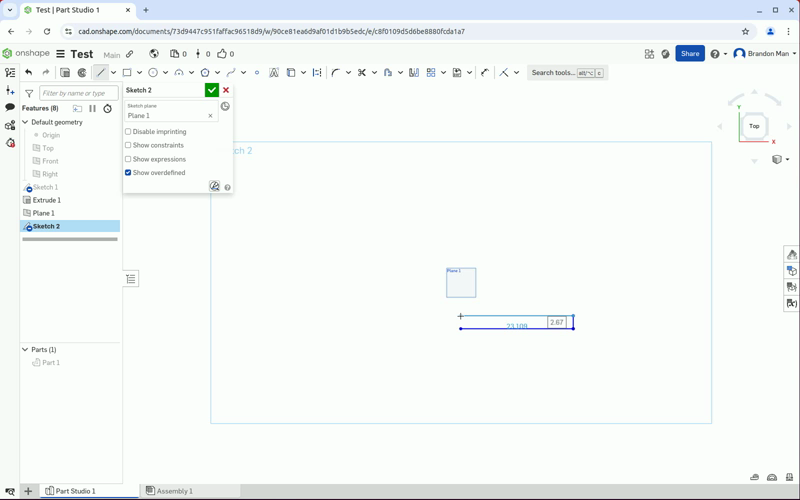
click(460, 315)
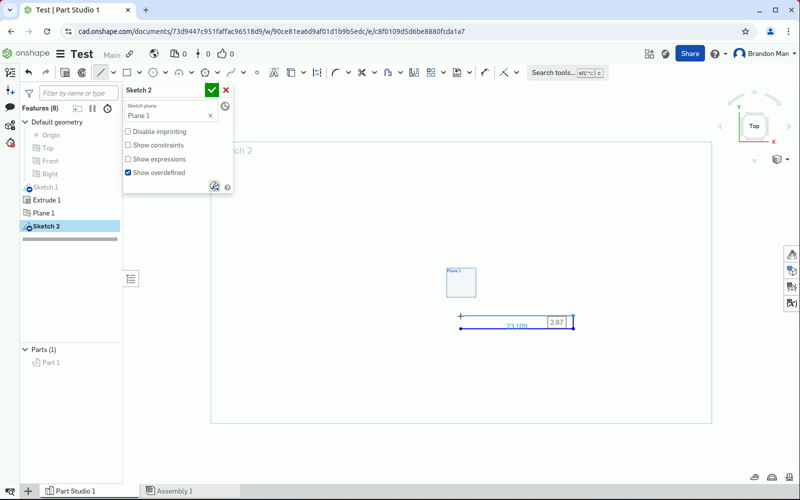
key_up(shift)
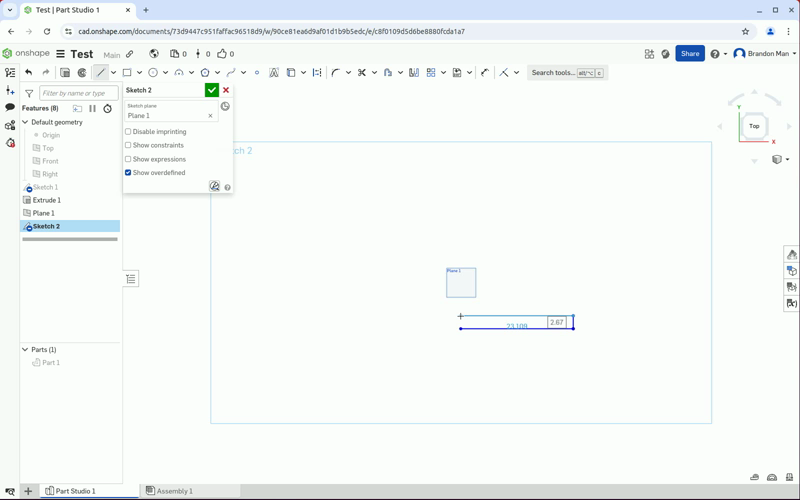
mouse_move(490, 315)
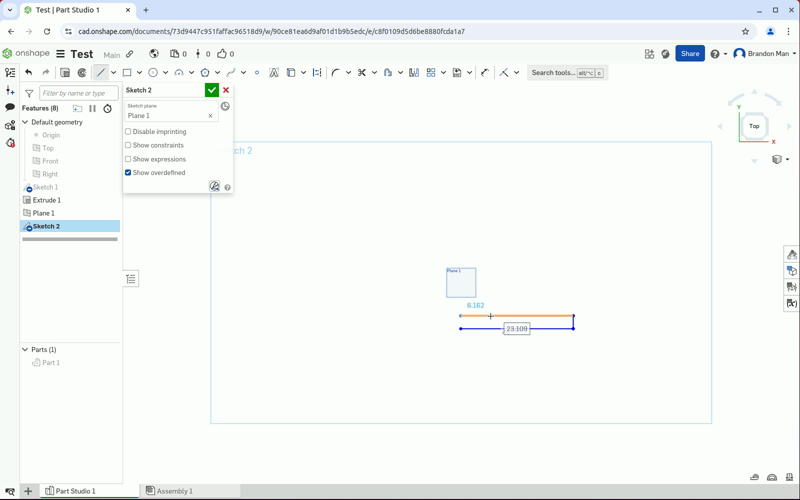
key_down(shift)
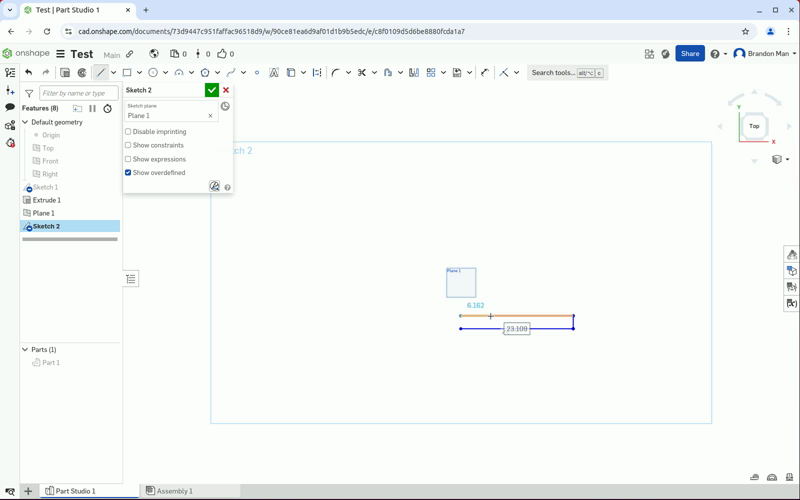
mouse_move(460, 328)
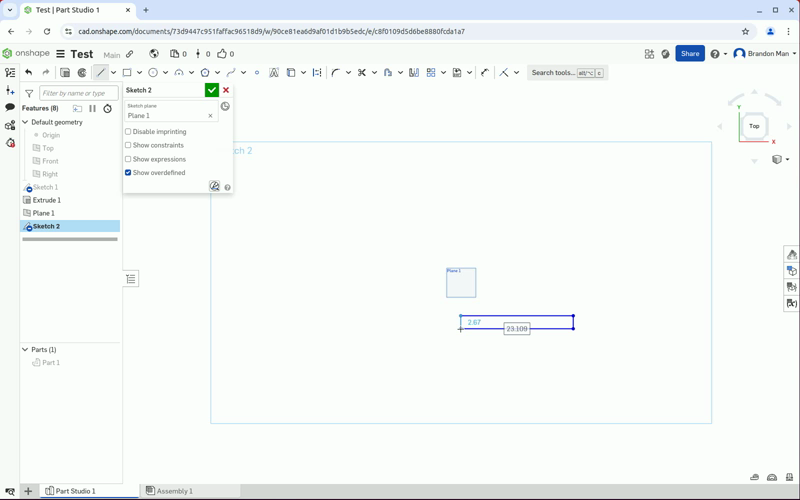
key_up(shift)
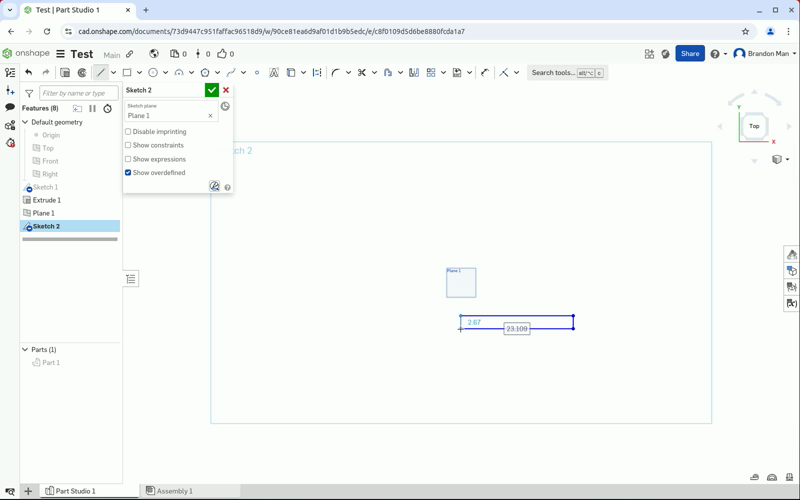
click(460, 328)
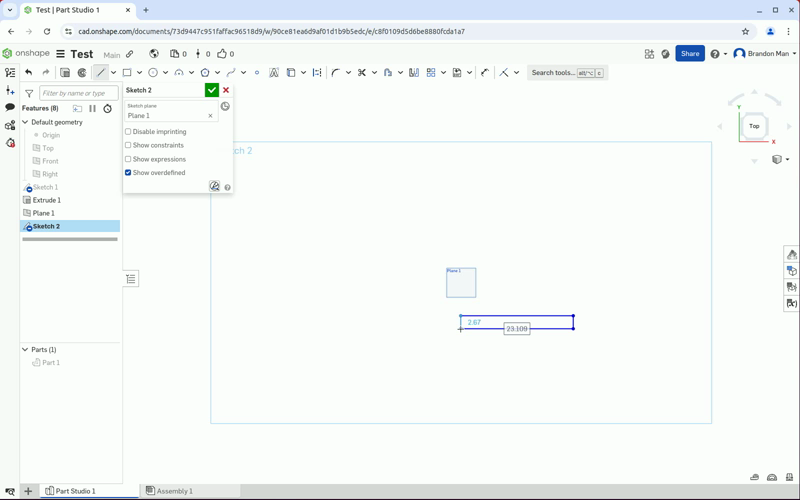
key(esc)
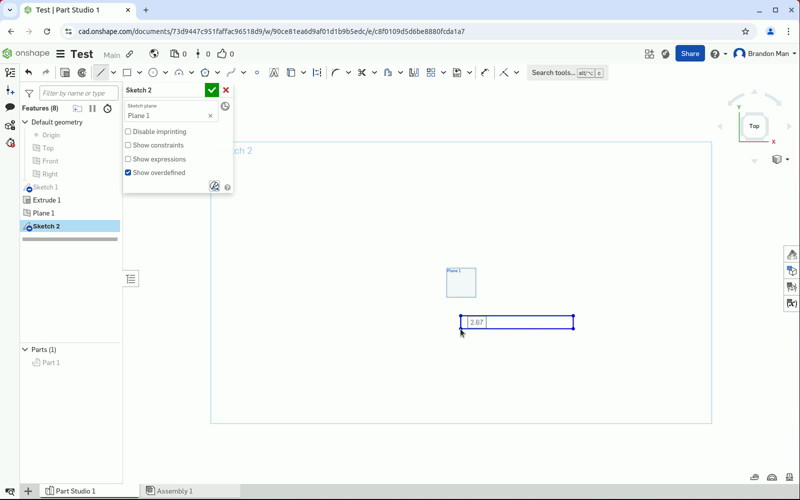
mouse_move(553, 321)
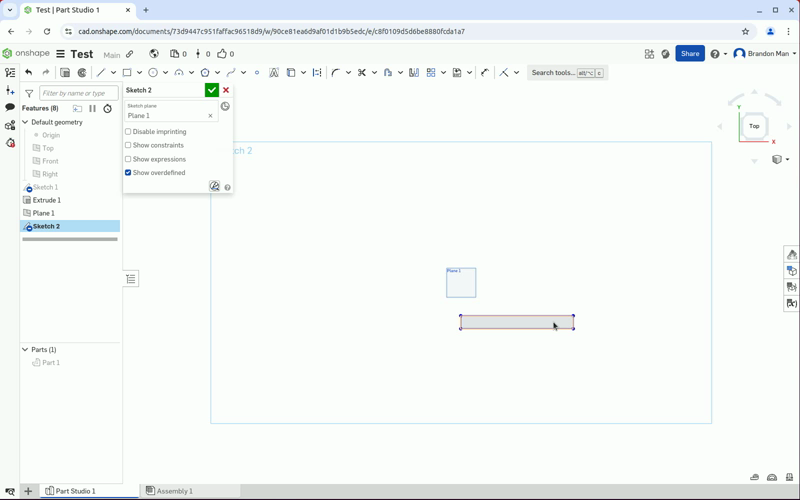
scroll(6)
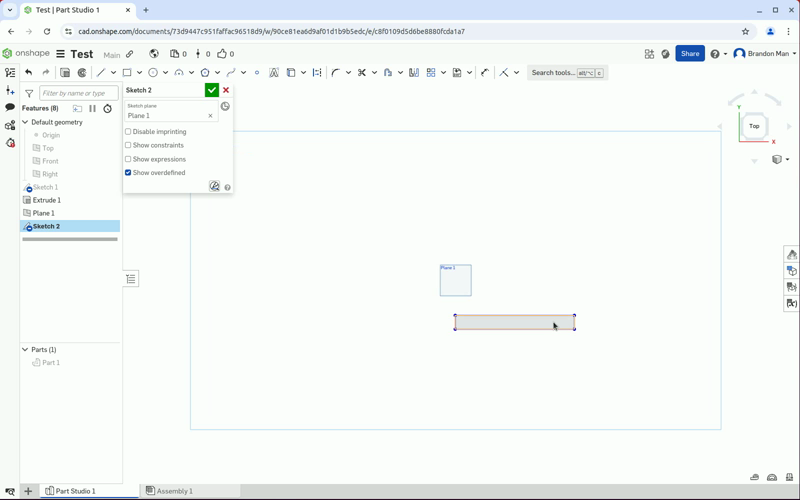
scroll(6)
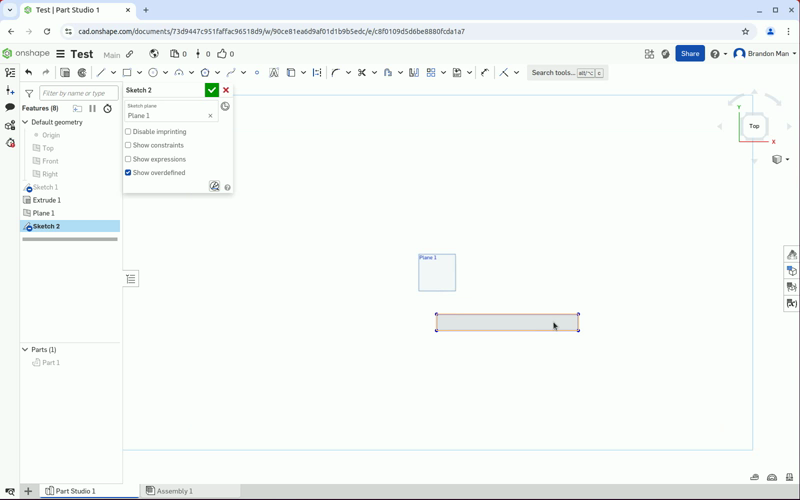
scroll(6)
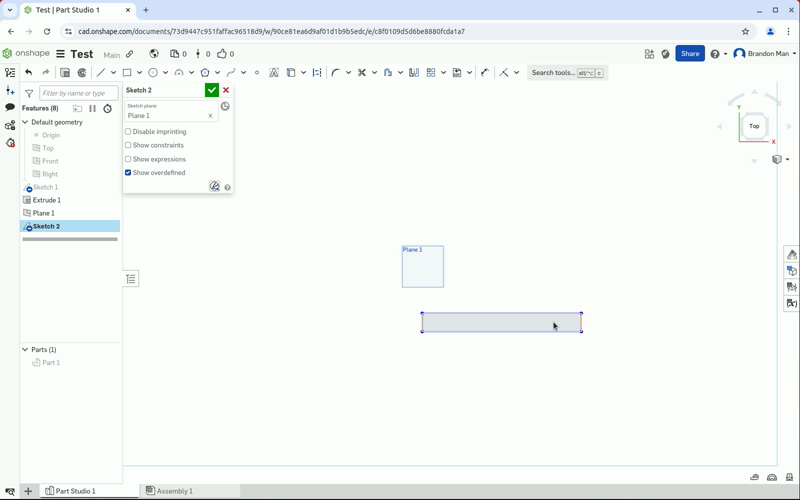
scroll(6)
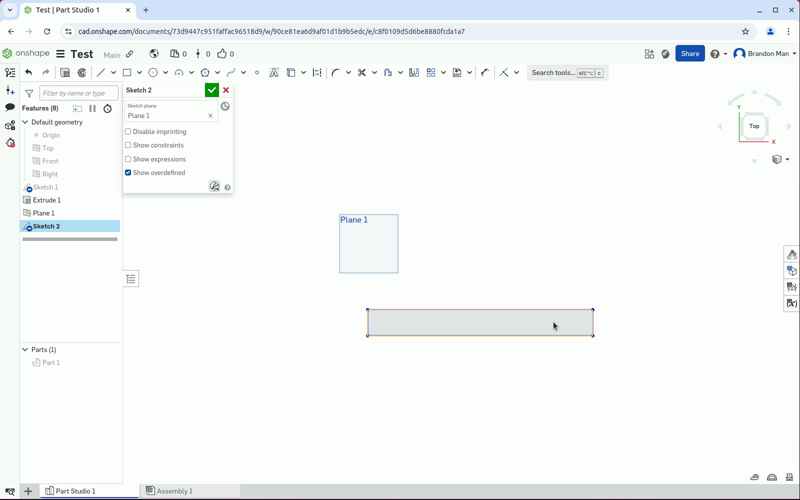
scroll(6)
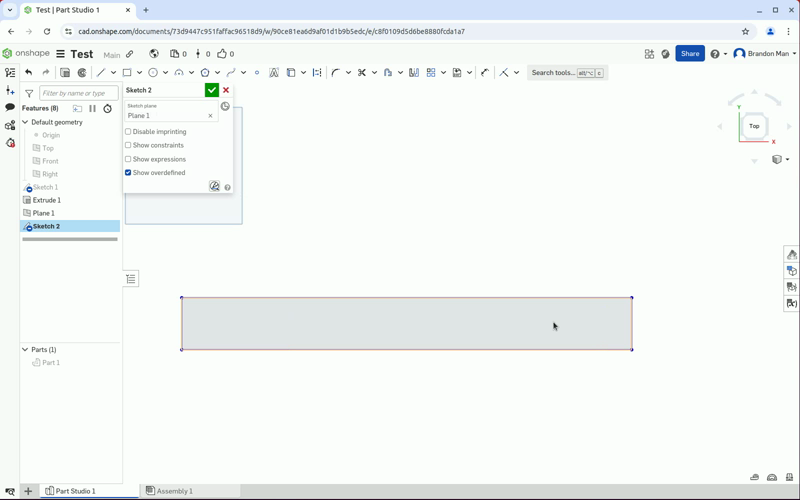
scroll(6)
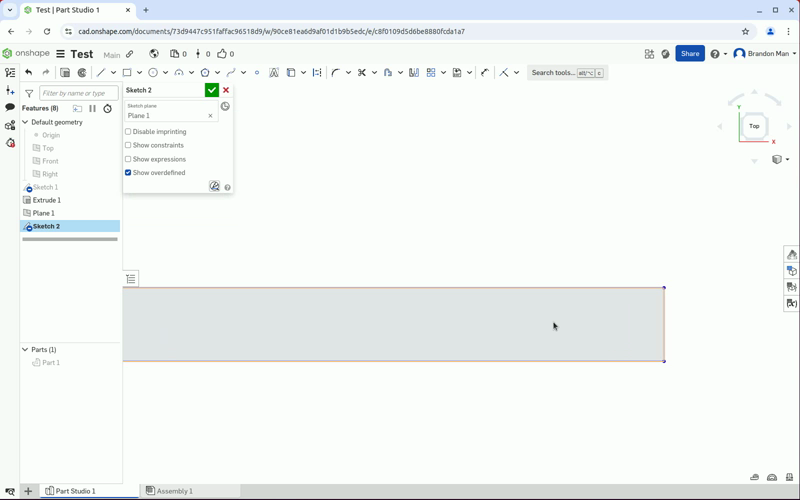
scroll(6)
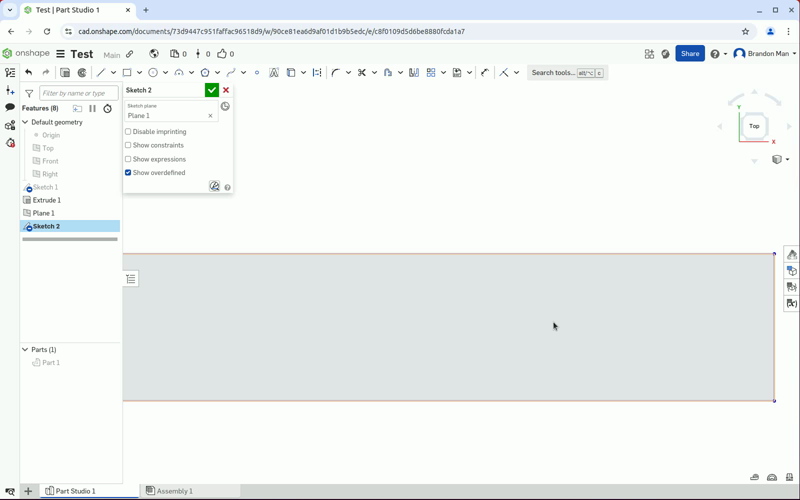
click(553, 321)
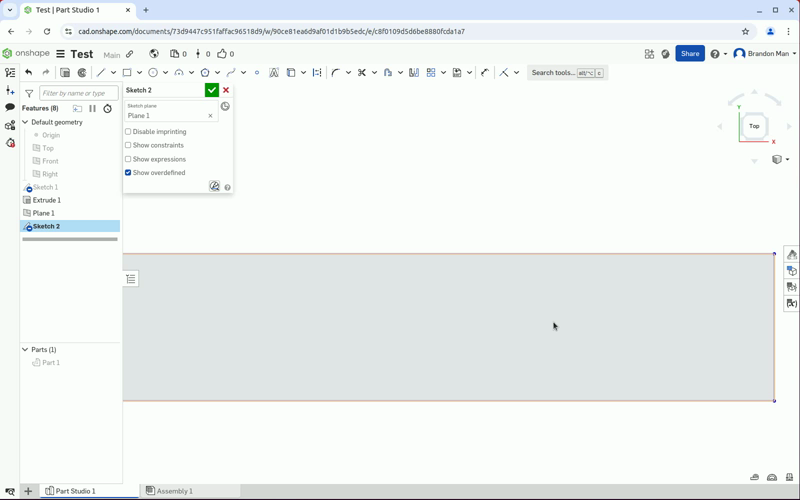
scroll(-6)
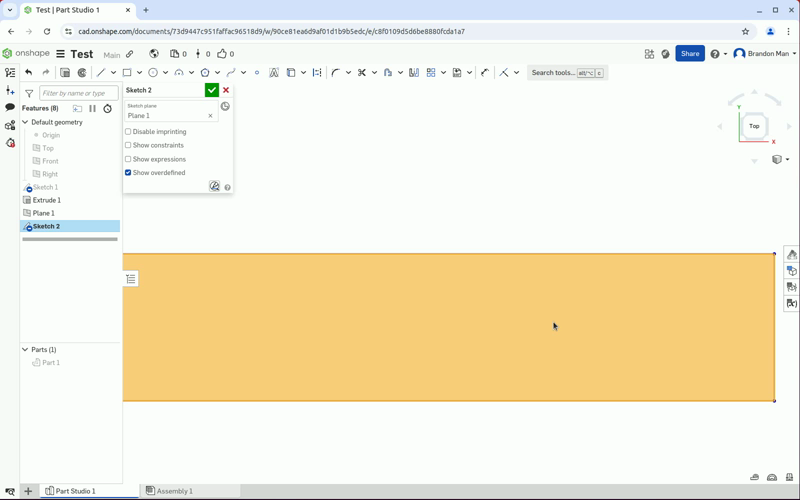
scroll(-6)
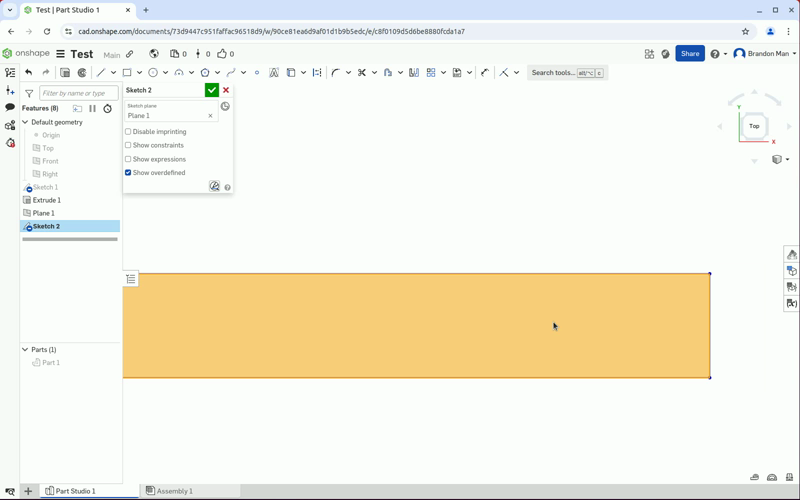
scroll(-6)
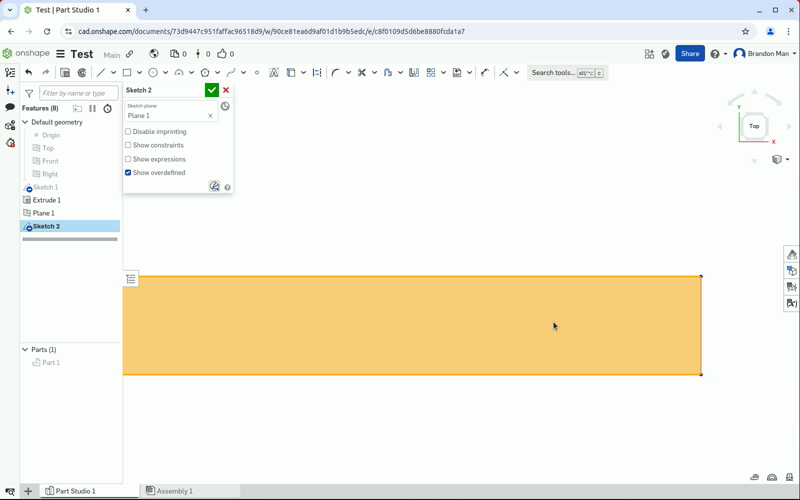
scroll(-6)
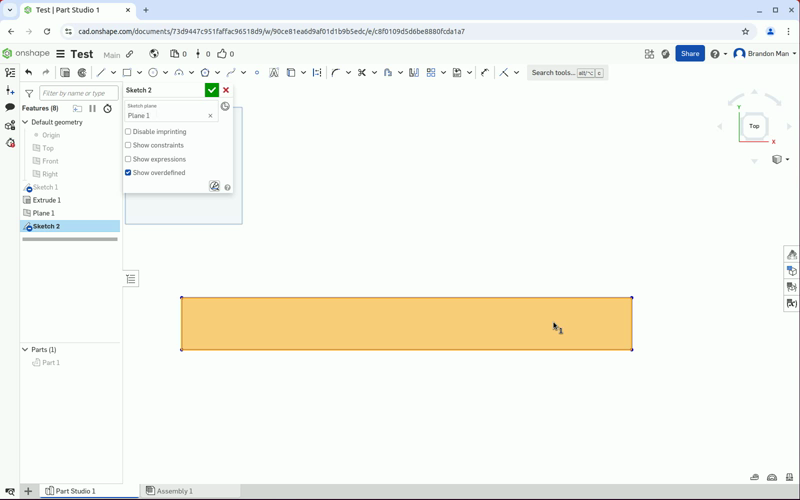
scroll(-6)
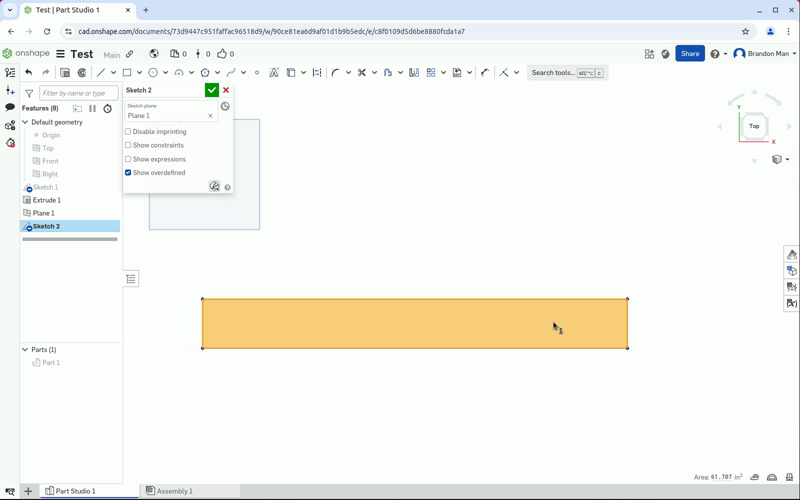
scroll(-6)
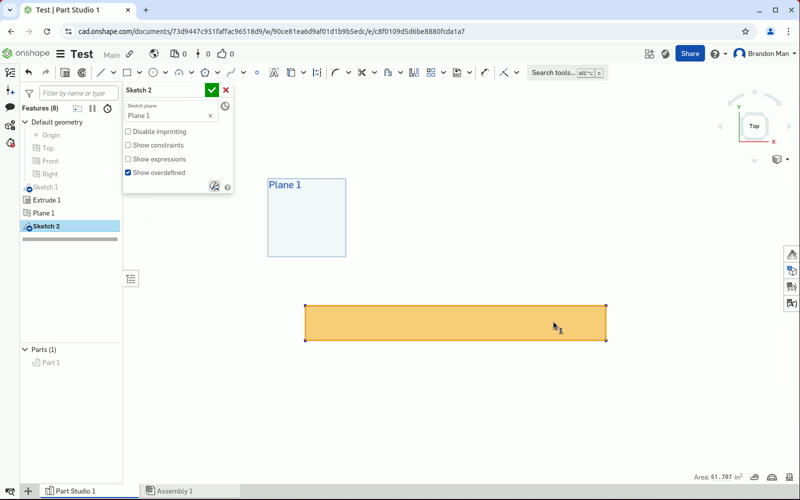
scroll(-6)
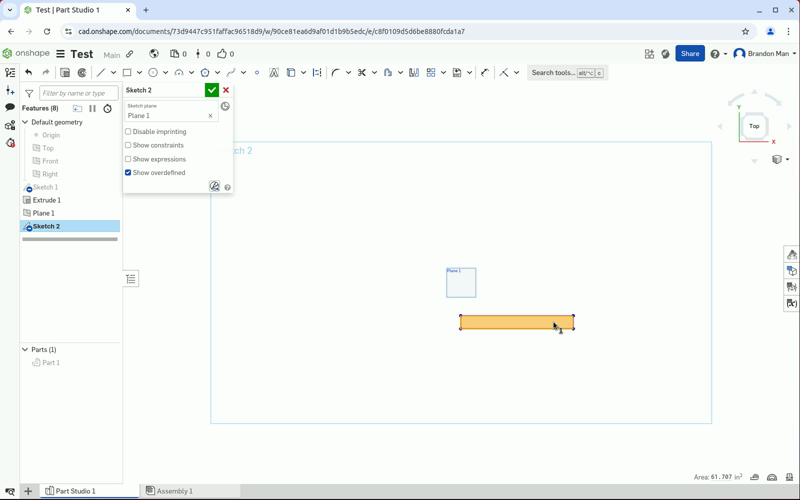
mouse_move(73, 352)
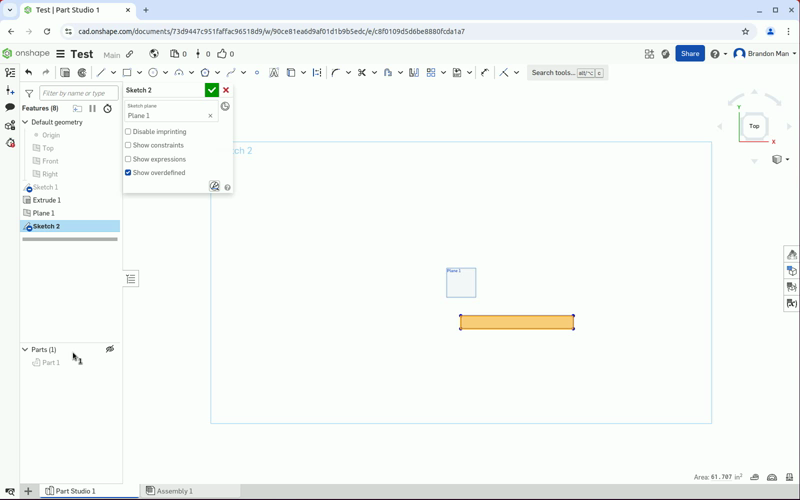
key(shift+y)
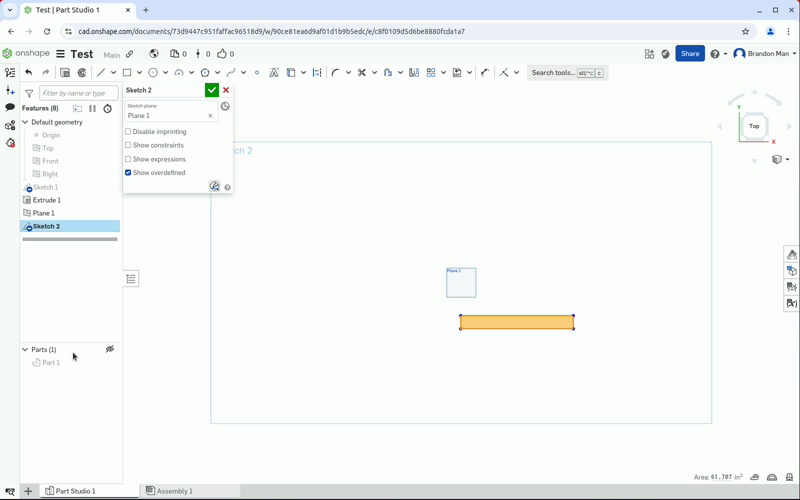
key(shift+e)
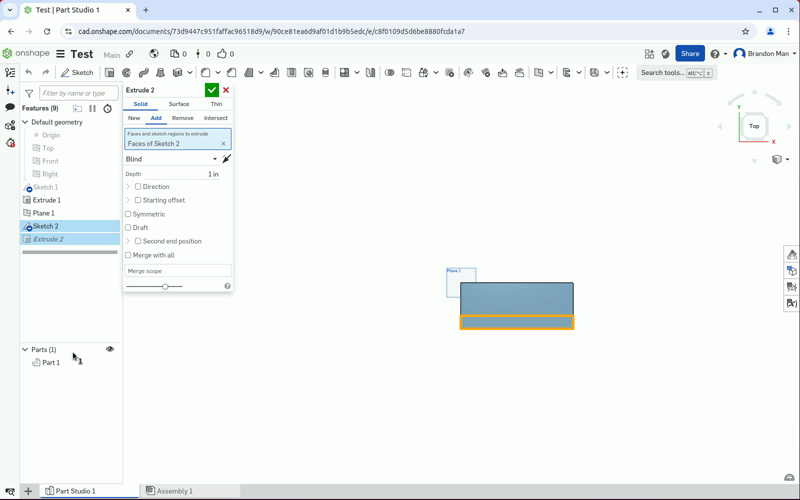
mouse_move(143, 106)
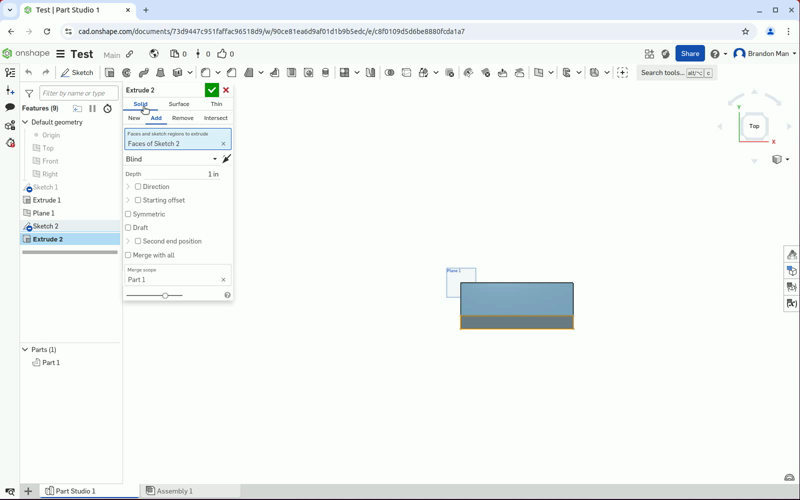
click(143, 106)
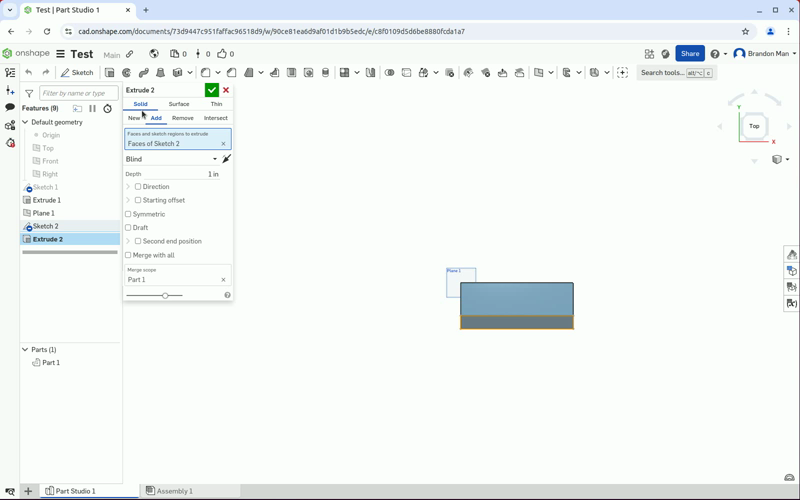
mouse_move(137, 120)
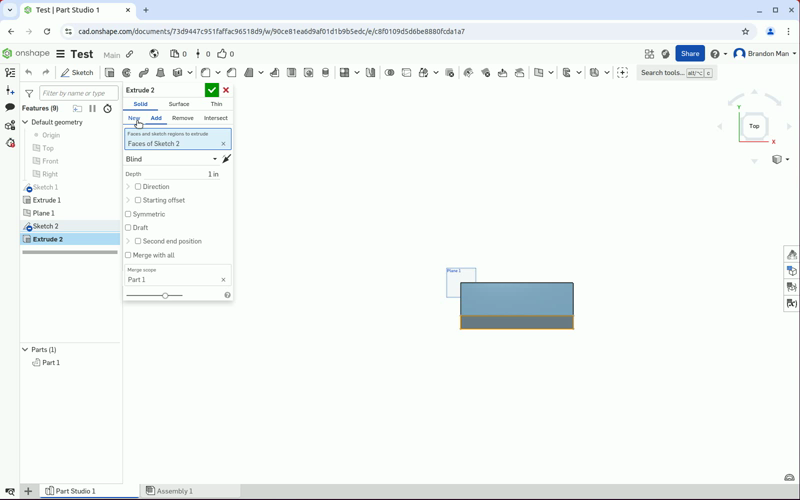
click(137, 120)
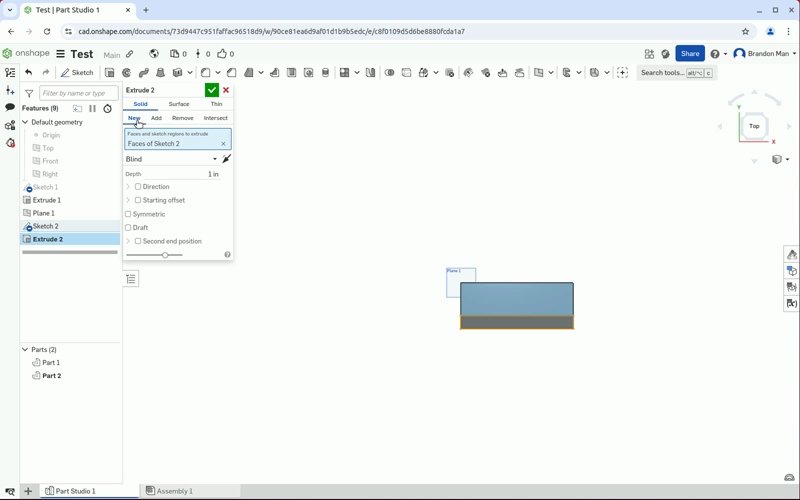
key(tab, 4)
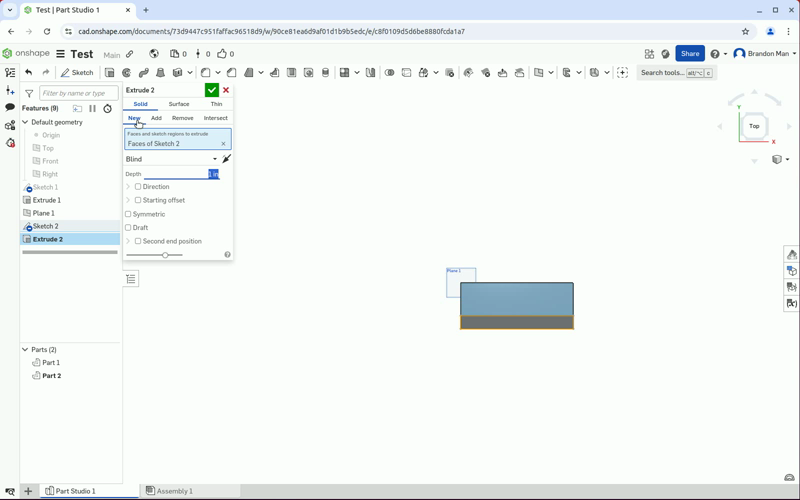
text(4.814)
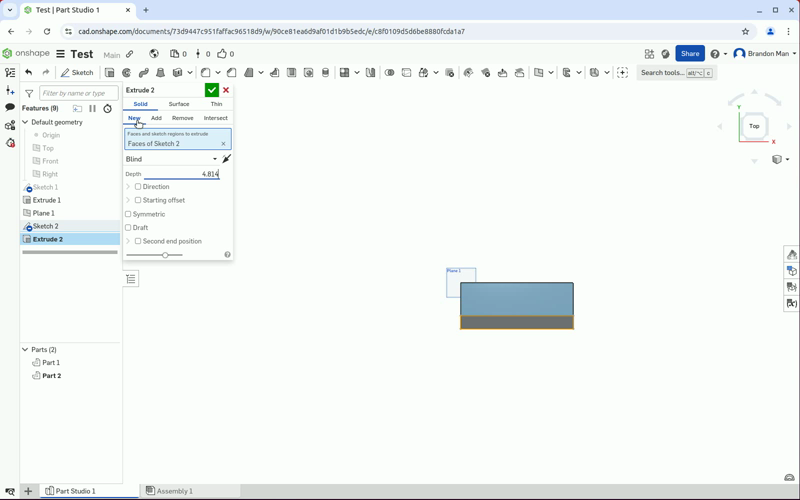
key(enter)
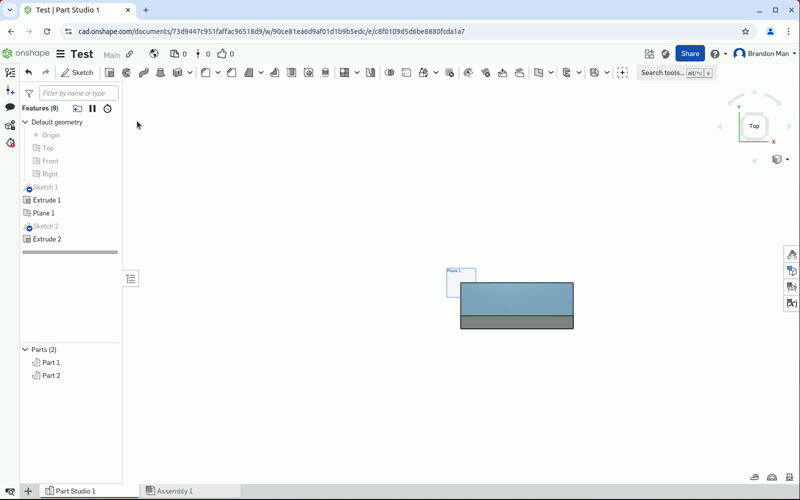
key(shift+h)
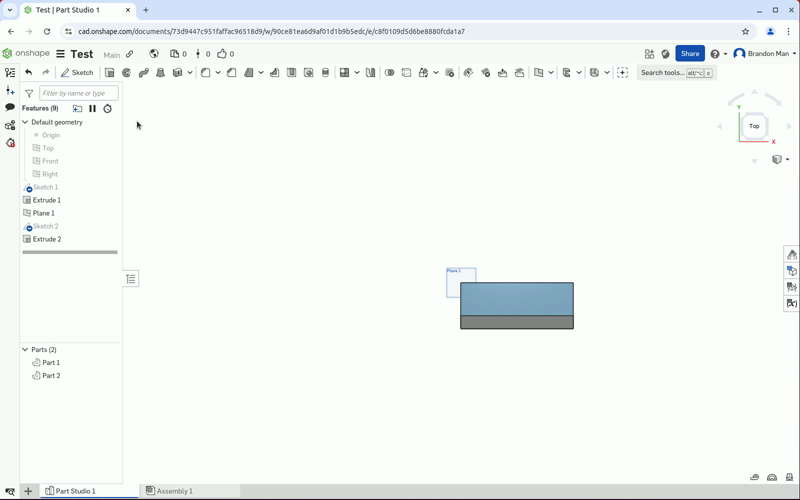
key(shift+h)
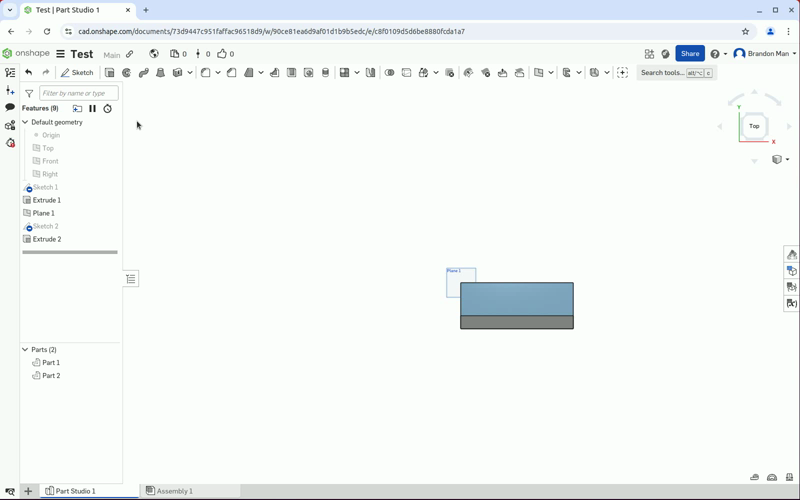
mouse_move(73, 189)
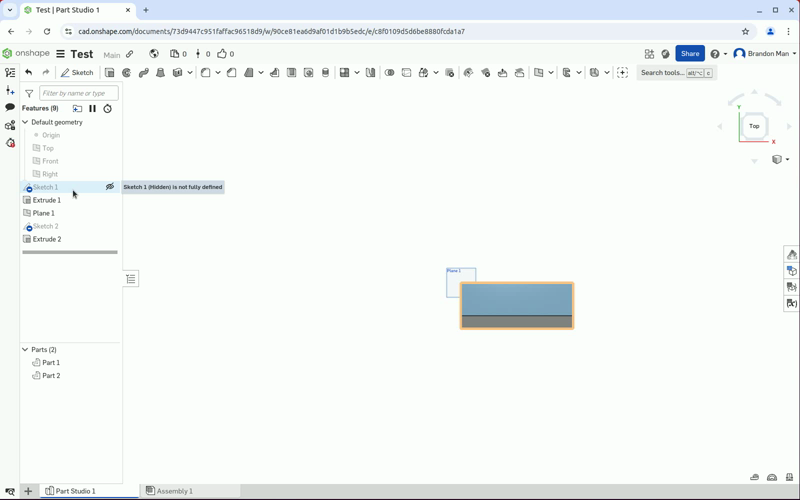
click(73, 189)
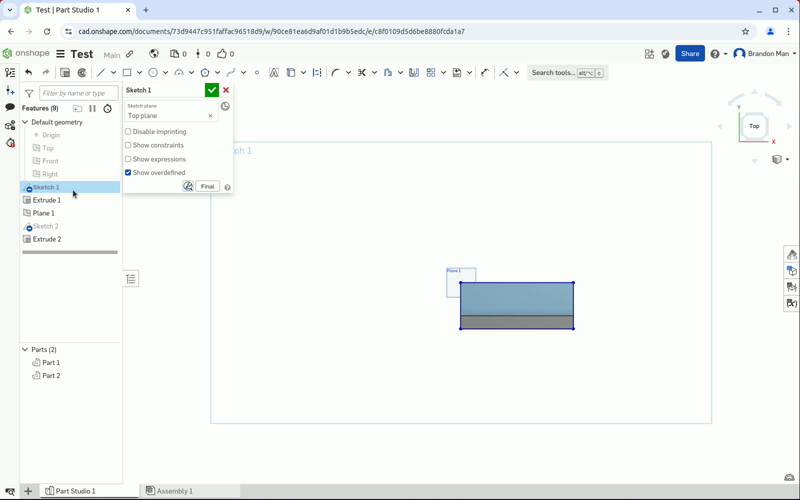
mouse_move(229, 92)
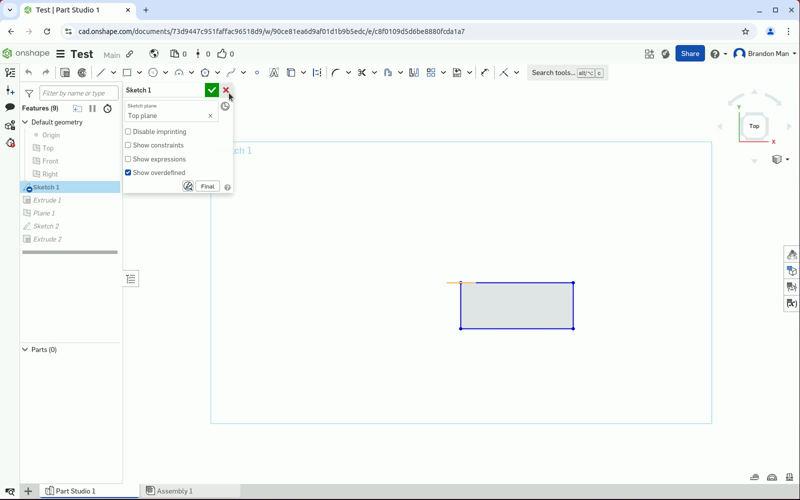
click(229, 92)
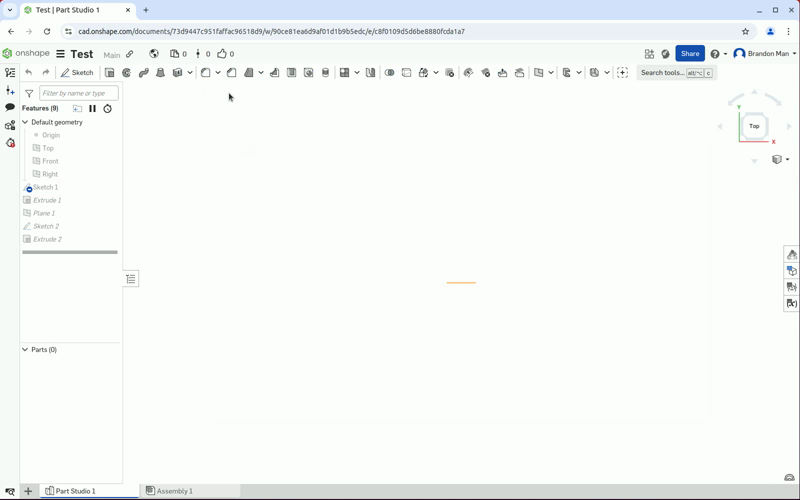
key(shift+s)
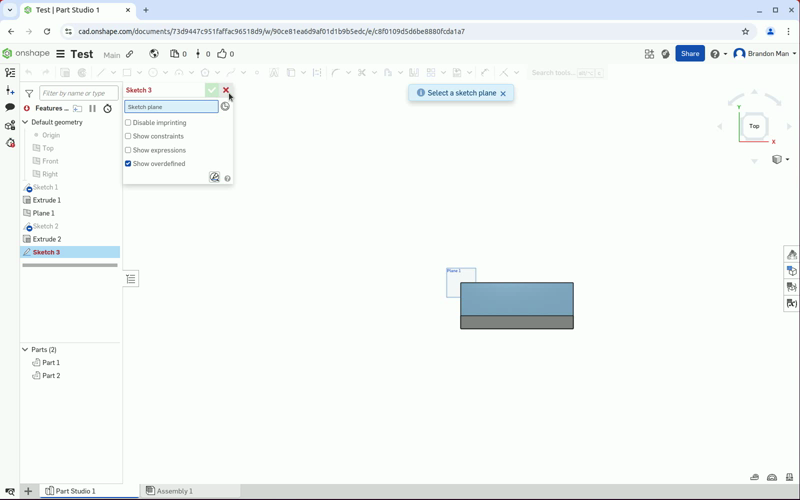
mouse_move(73, 215)
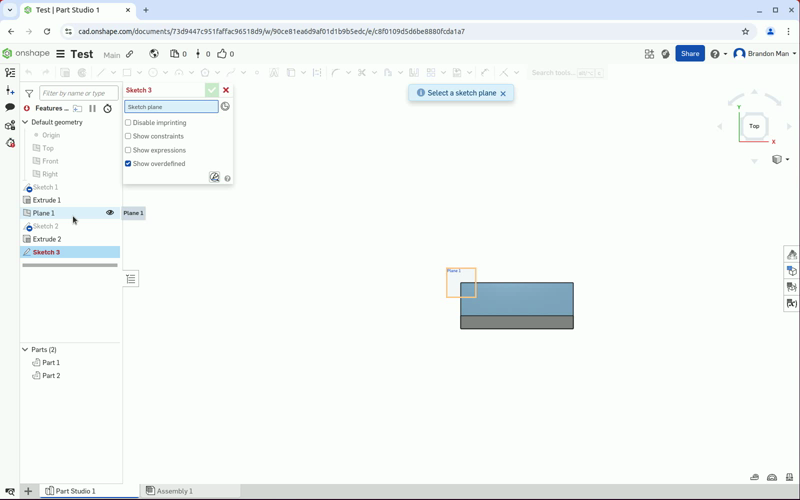
click(73, 215)
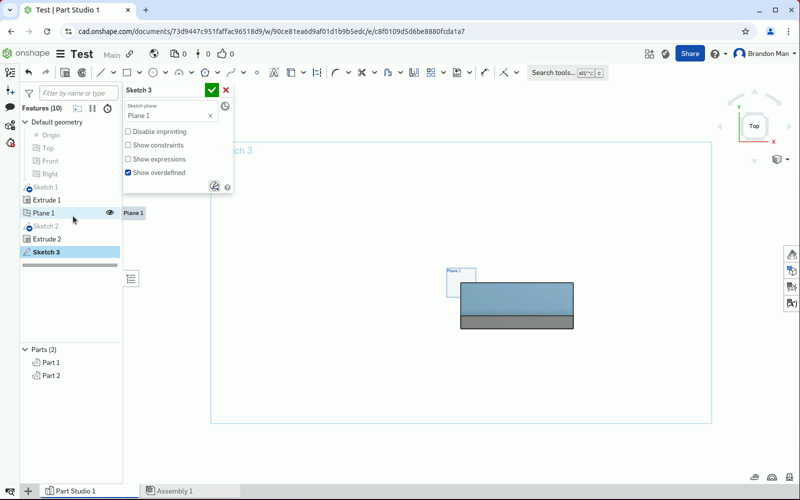
mouse_move(73, 352)
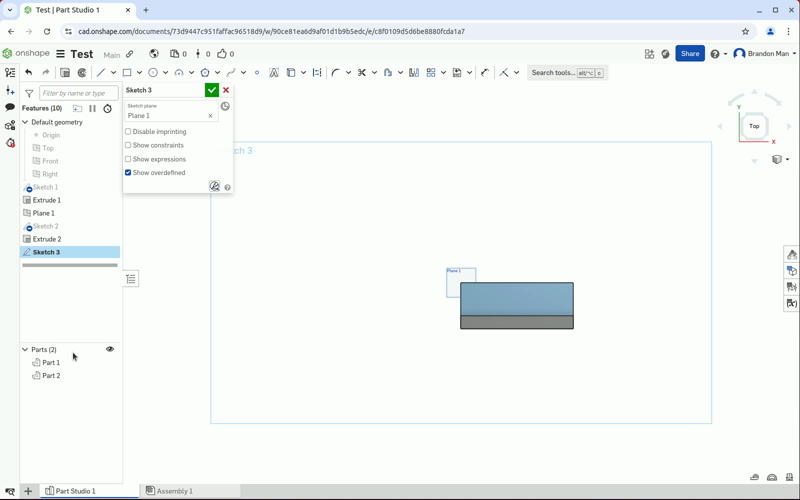
key(y)
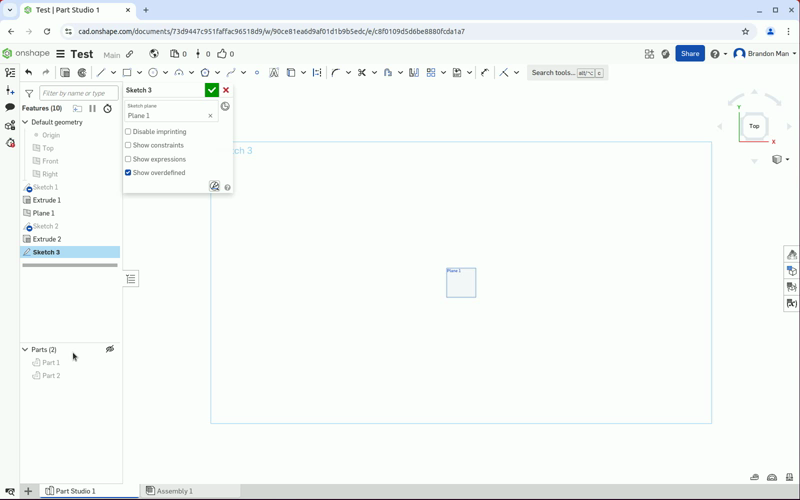
key(l)
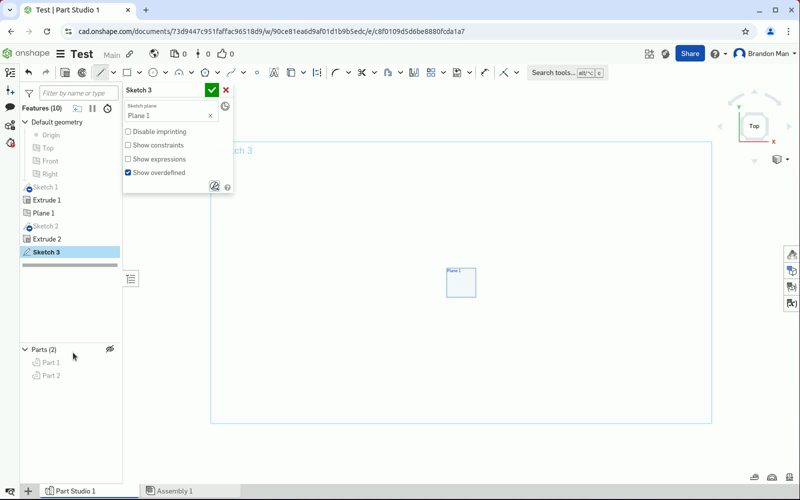
key_down(shift)
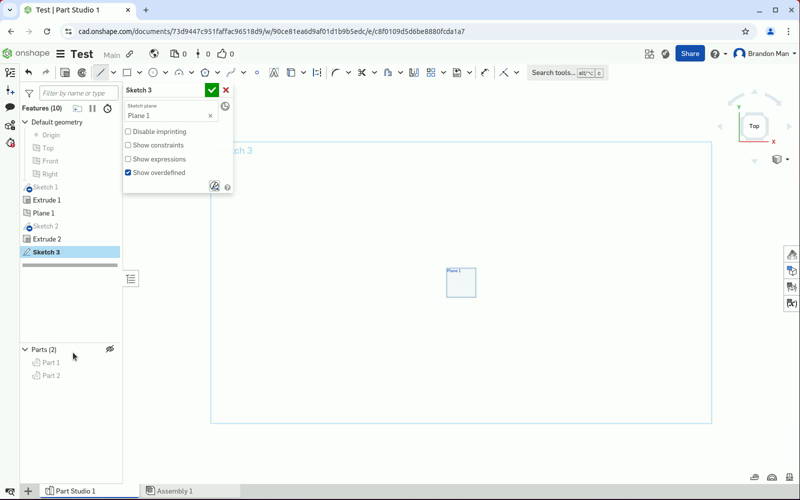
mouse_move(460, 315)
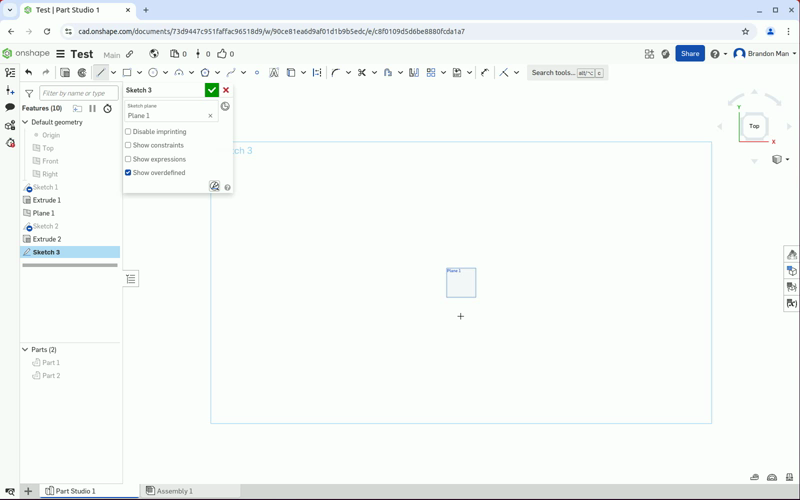
click(460, 315)
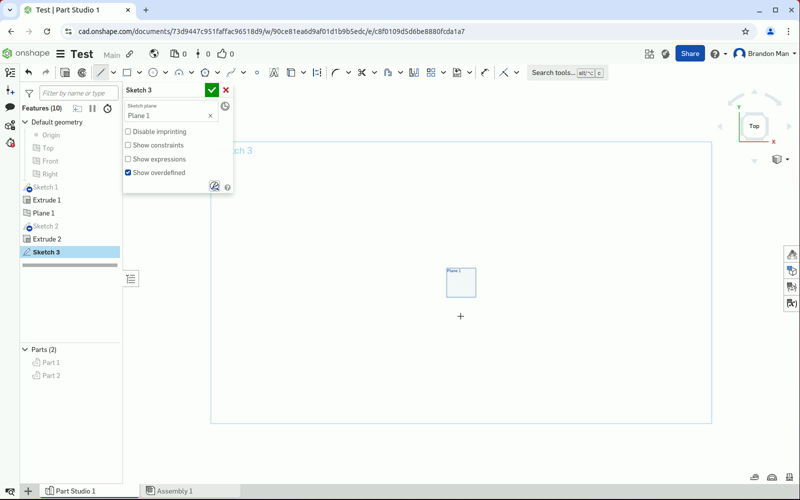
key_up(shift)
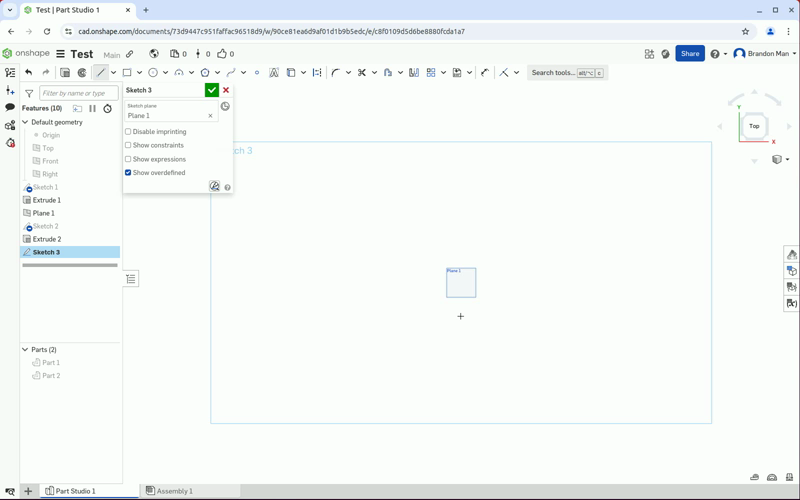
key_down(shift)
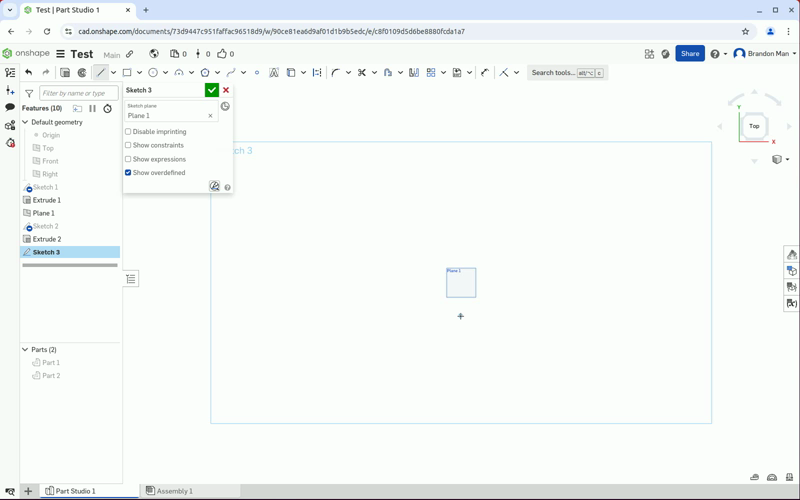
mouse_move(490, 315)
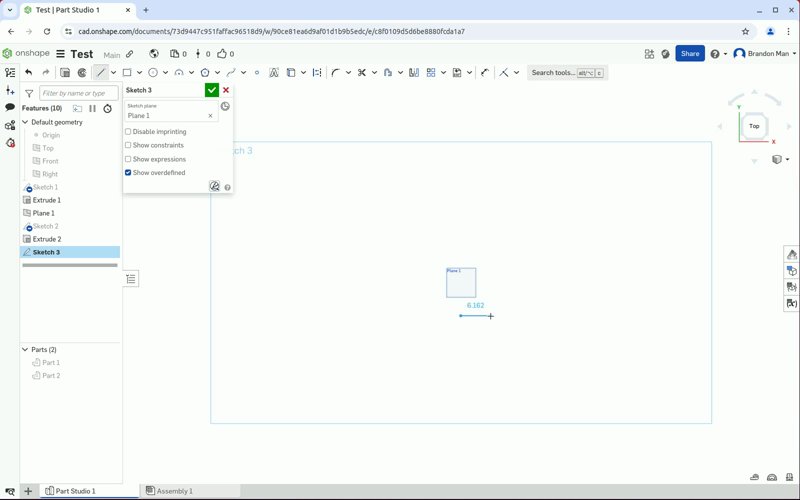
mouse_move(469, 315)
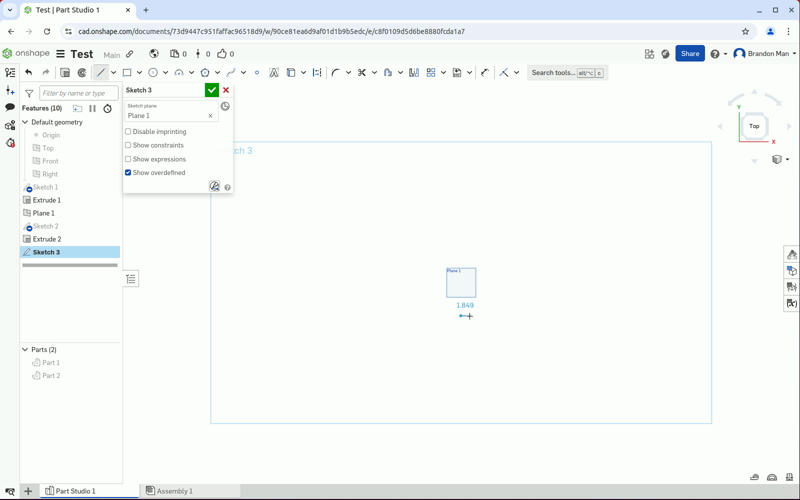
click(469, 315)
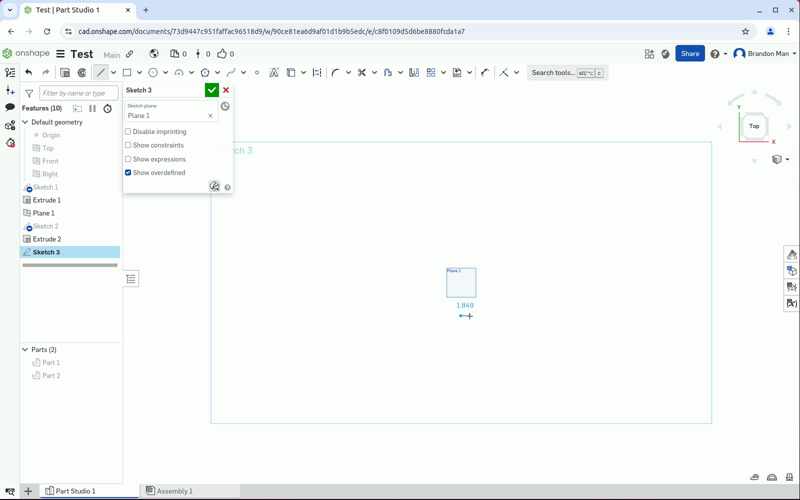
key_up(shift)
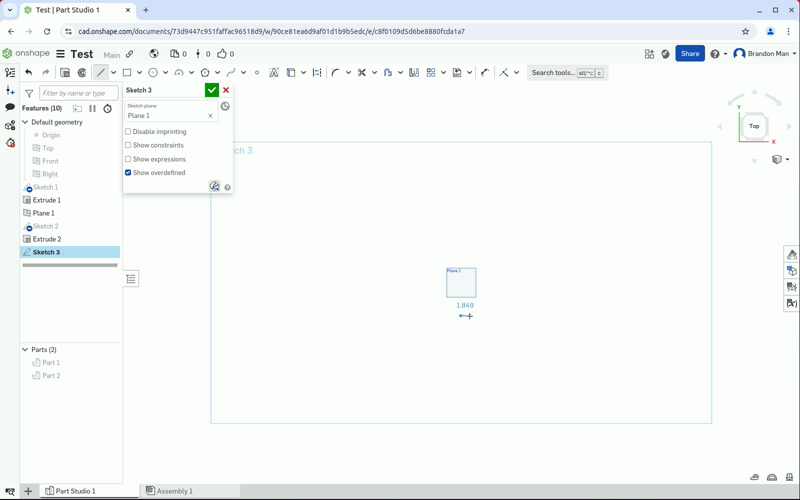
key_down(shift)
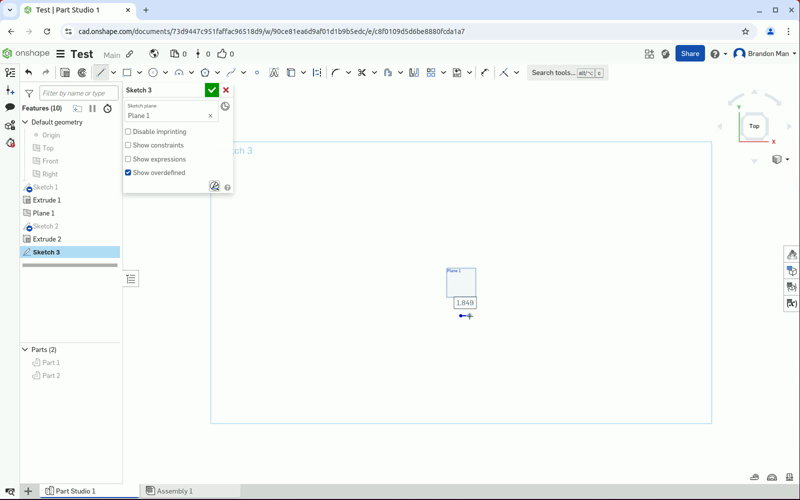
mouse_move(499, 315)
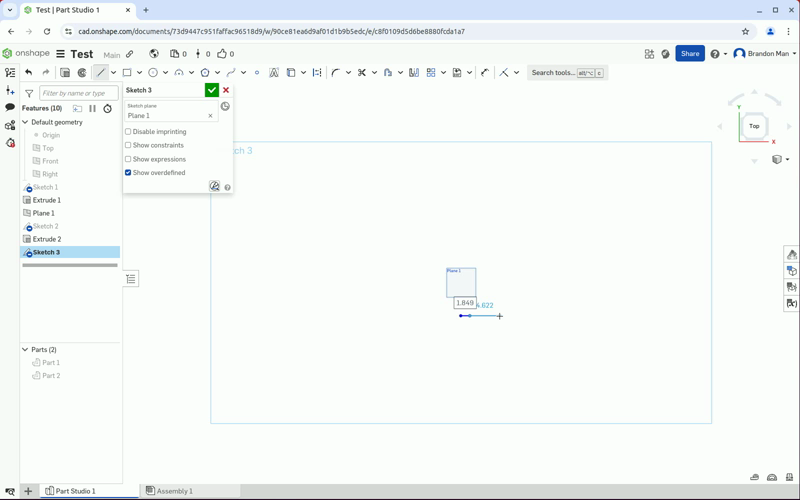
mouse_move(469, 282)
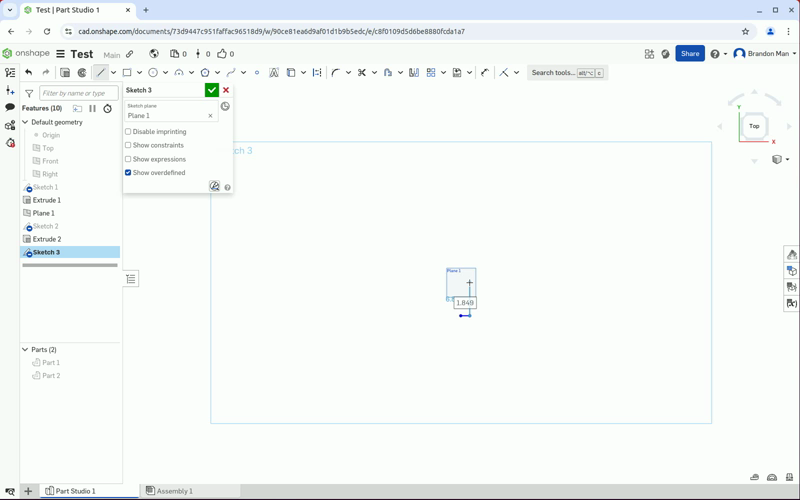
click(469, 282)
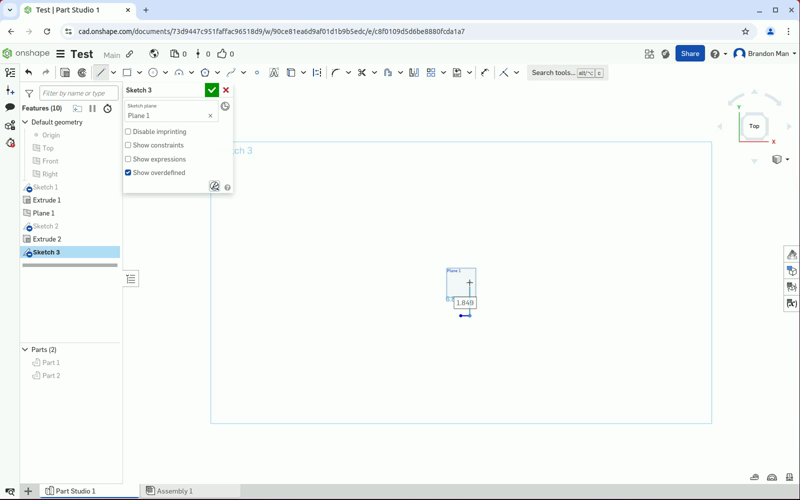
key_up(shift)
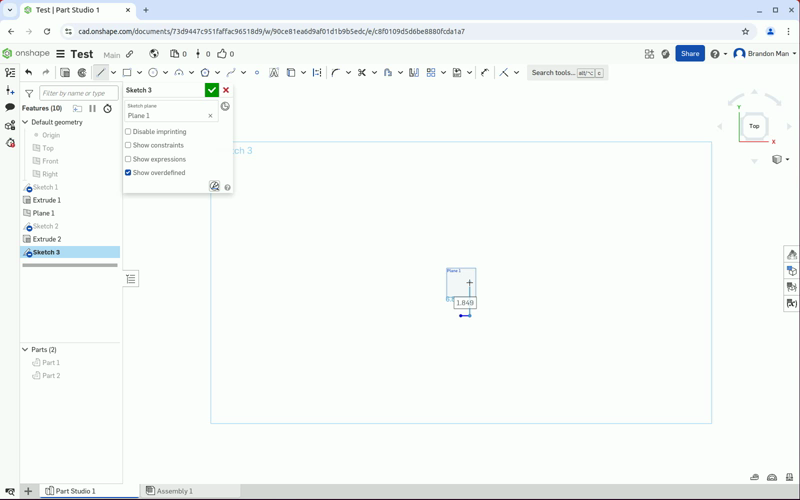
key_down(shift)
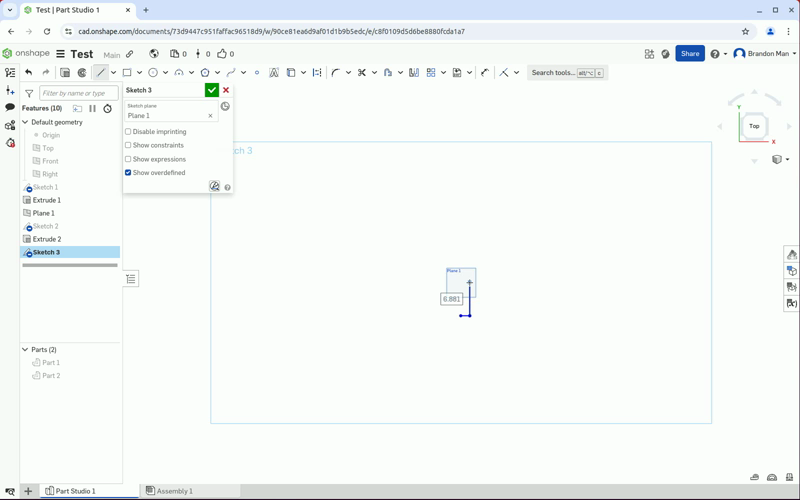
mouse_move(499, 282)
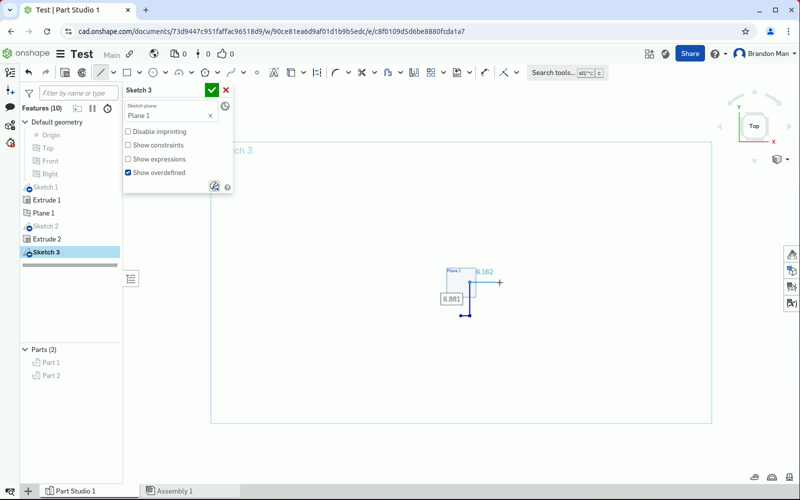
mouse_move(460, 282)
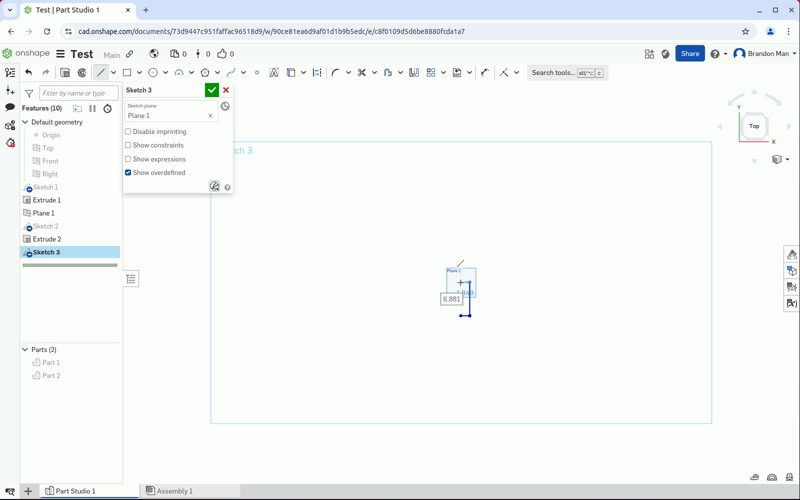
click(460, 282)
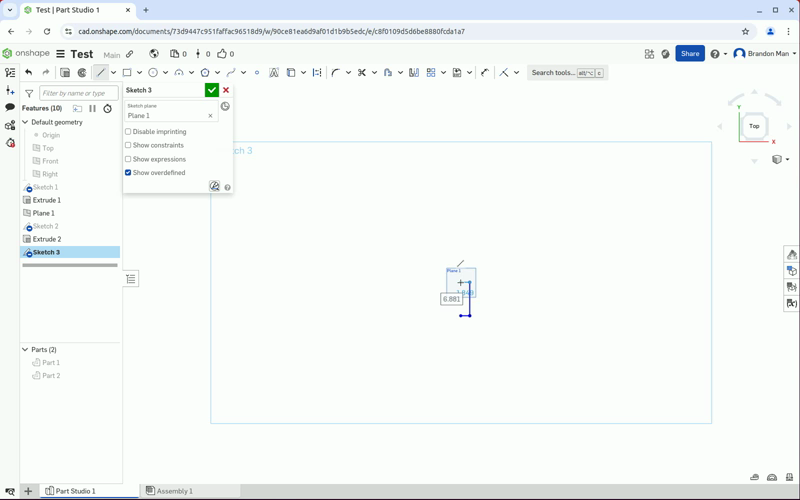
key_up(shift)
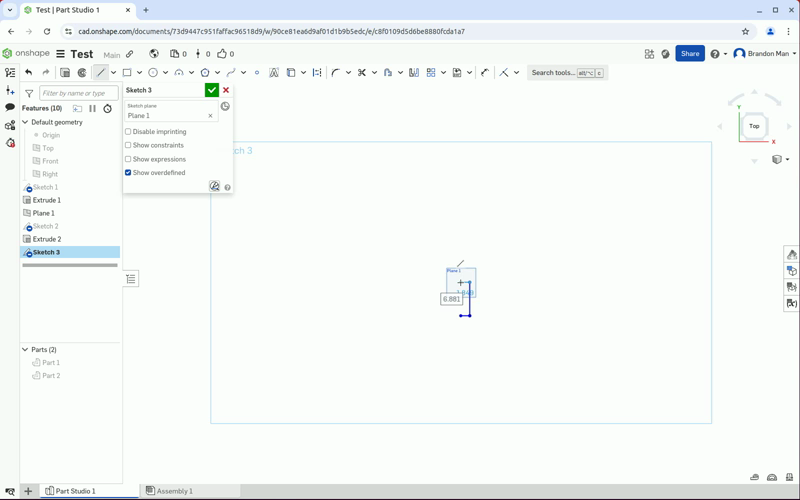
mouse_move(490, 282)
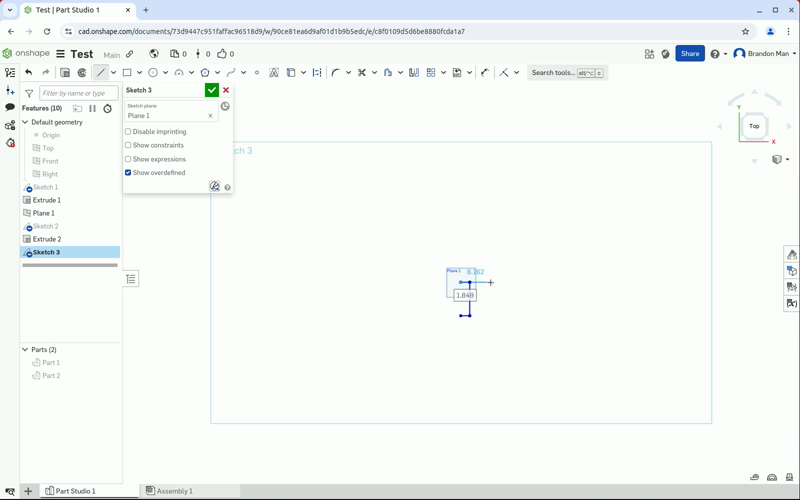
key_down(shift)
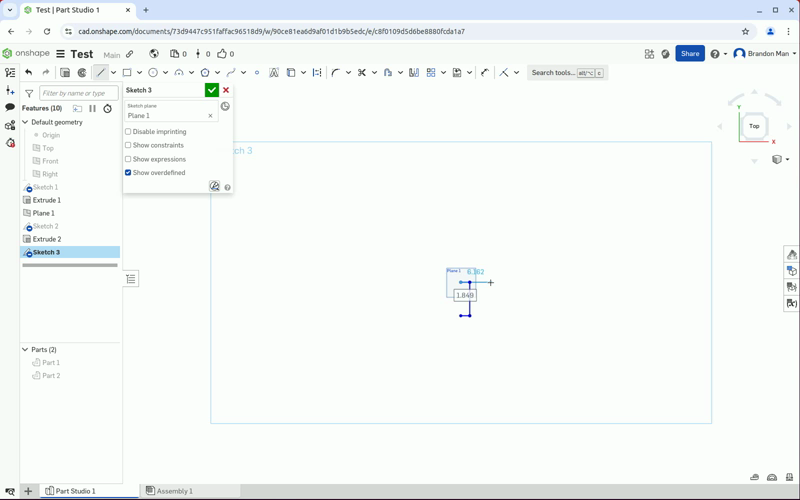
mouse_move(460, 315)
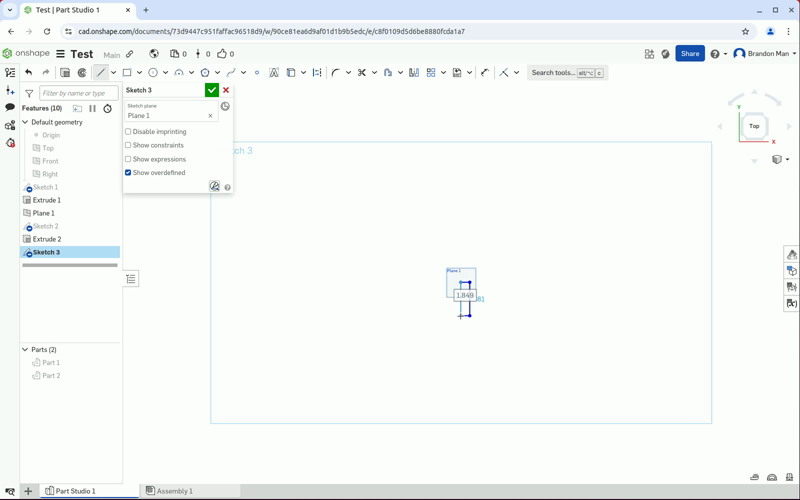
key_up(shift)
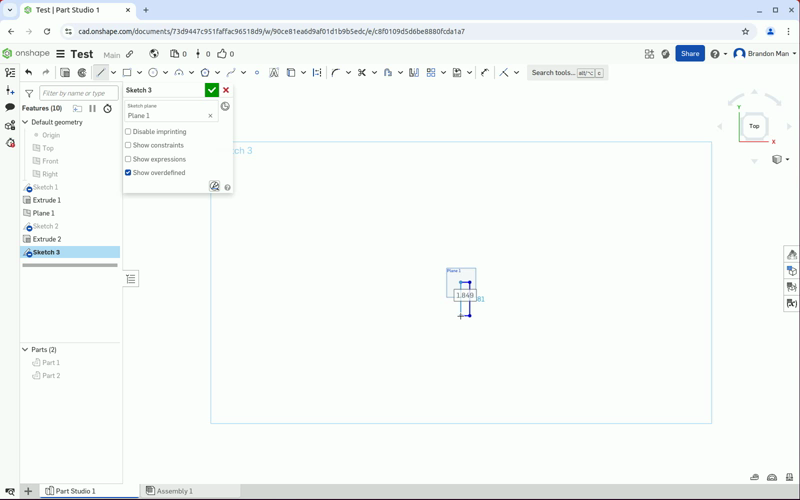
click(460, 315)
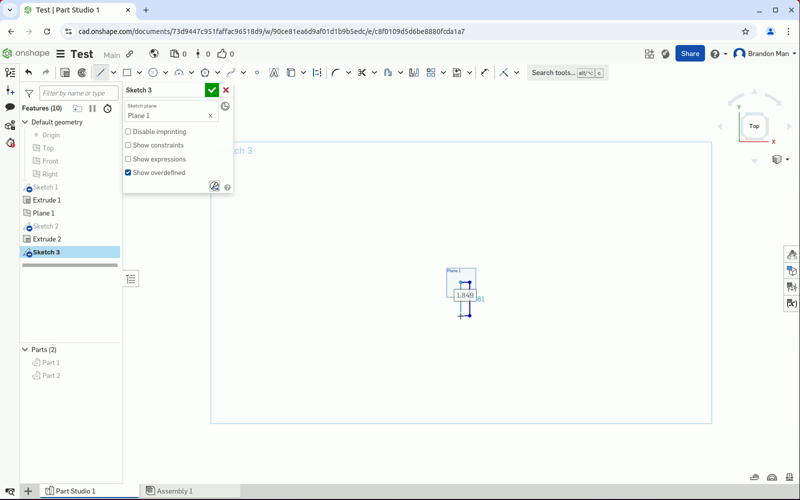
key(esc)
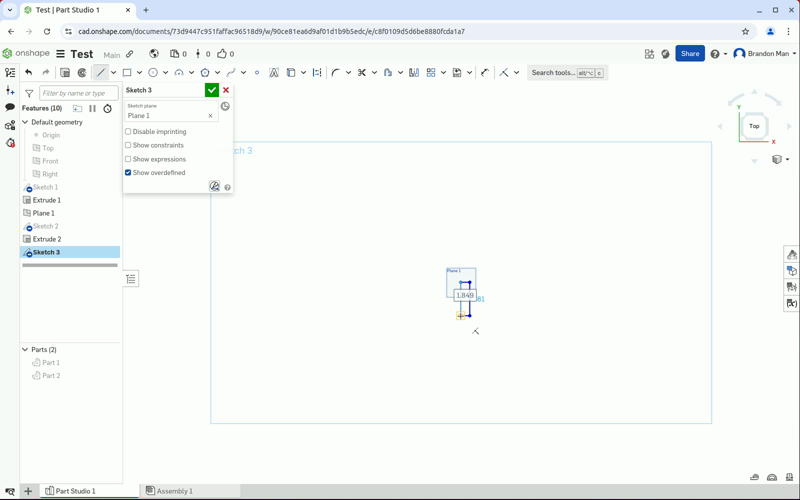
mouse_move(467, 294)
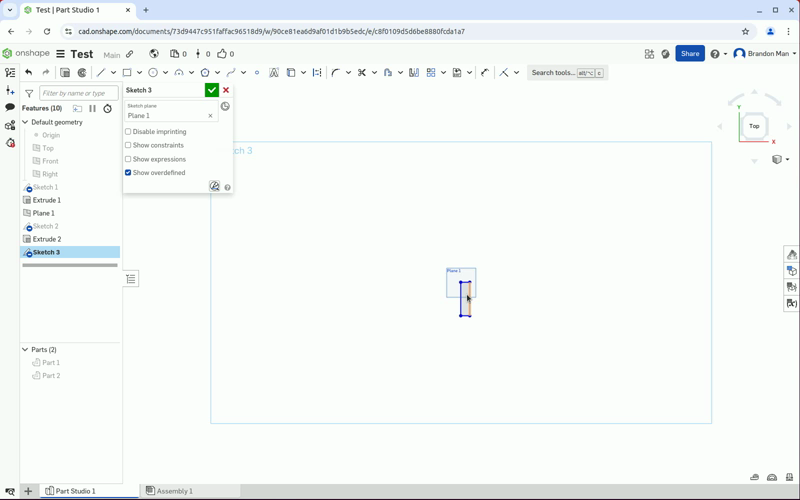
scroll(6)
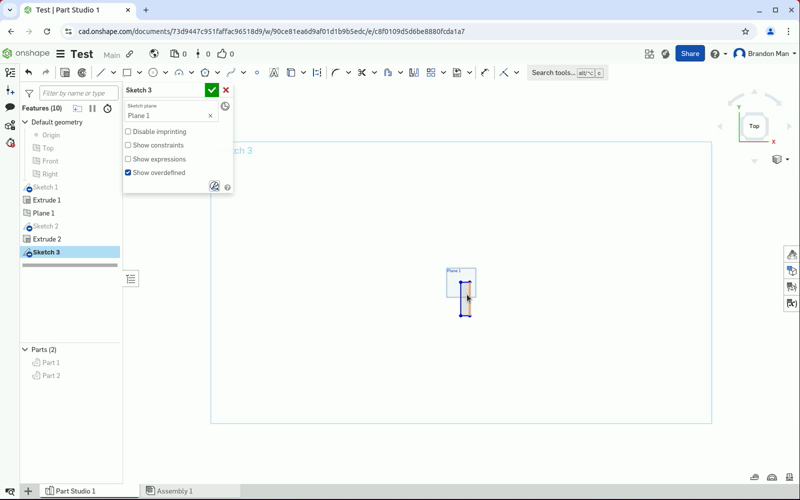
scroll(6)
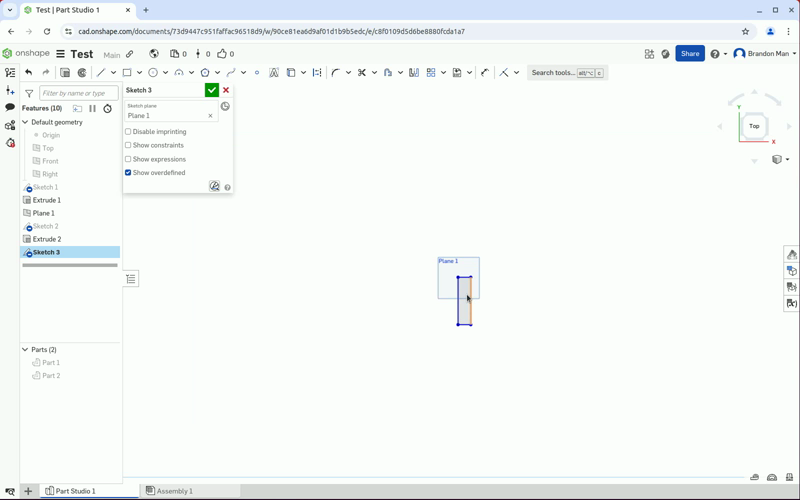
scroll(6)
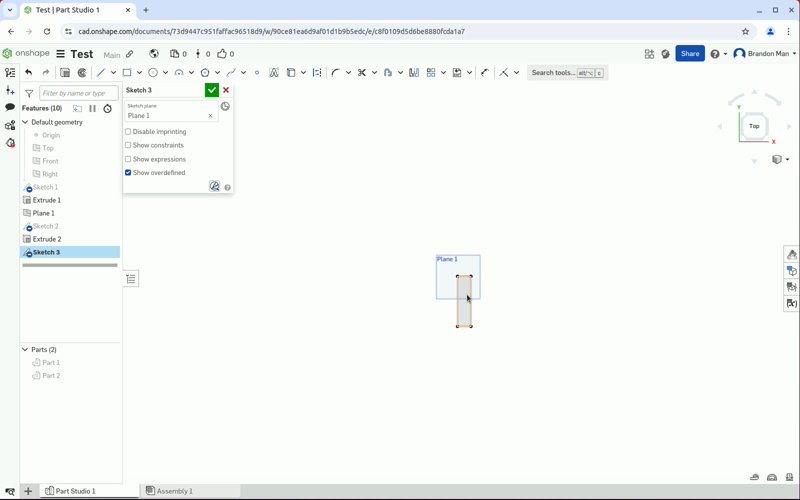
scroll(6)
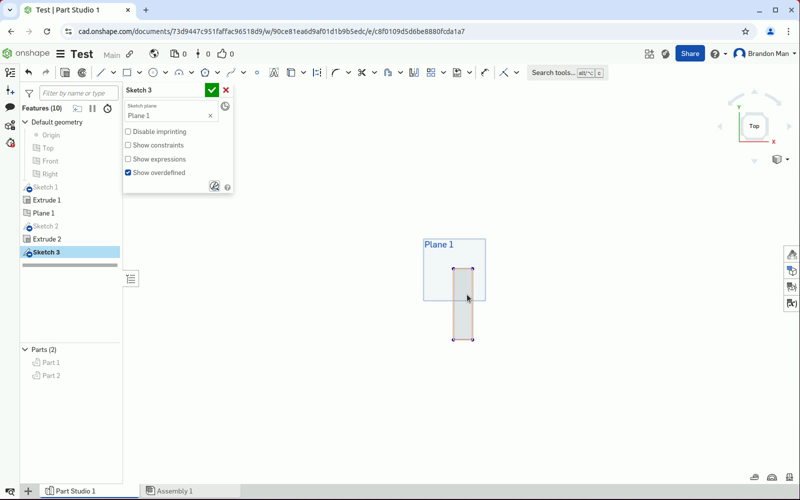
scroll(6)
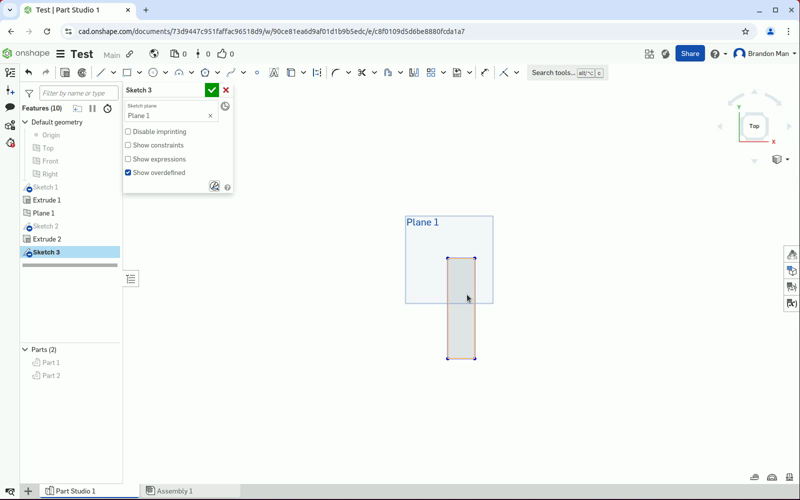
scroll(6)
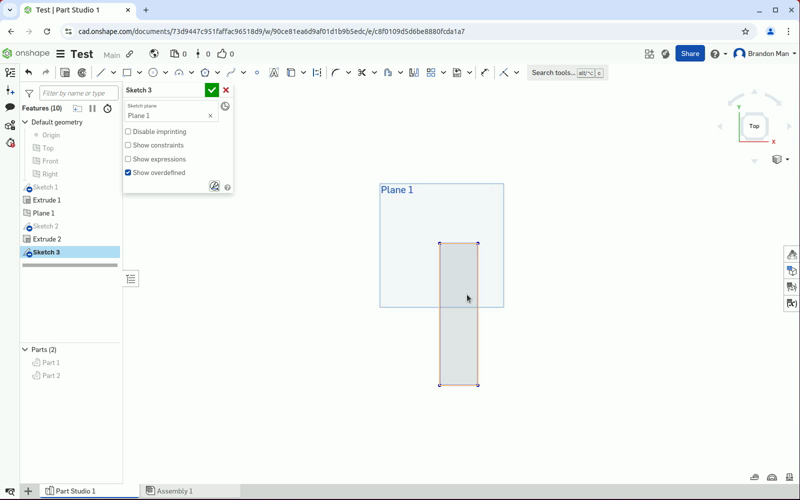
scroll(6)
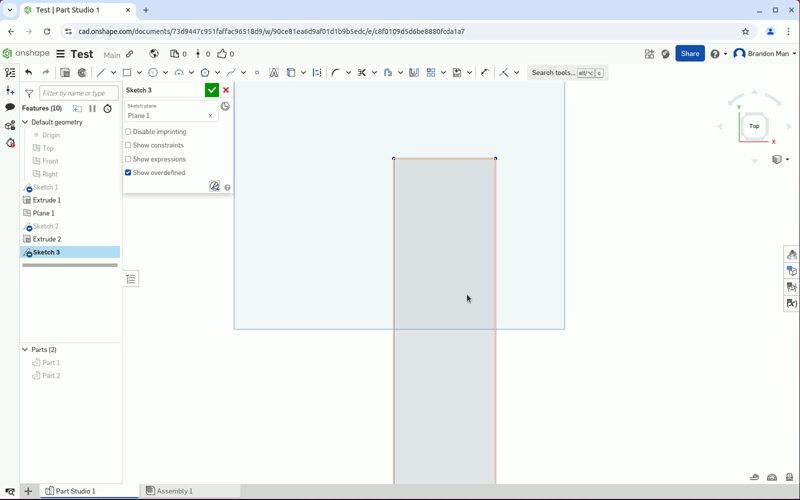
click(467, 294)
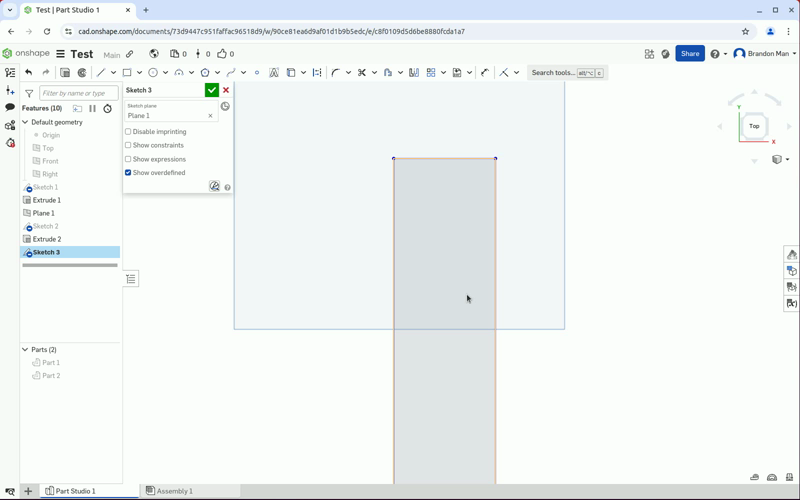
scroll(-6)
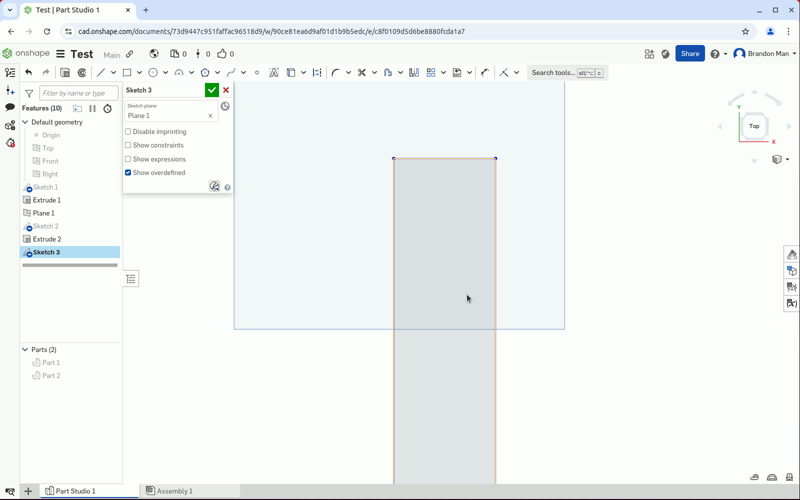
scroll(-6)
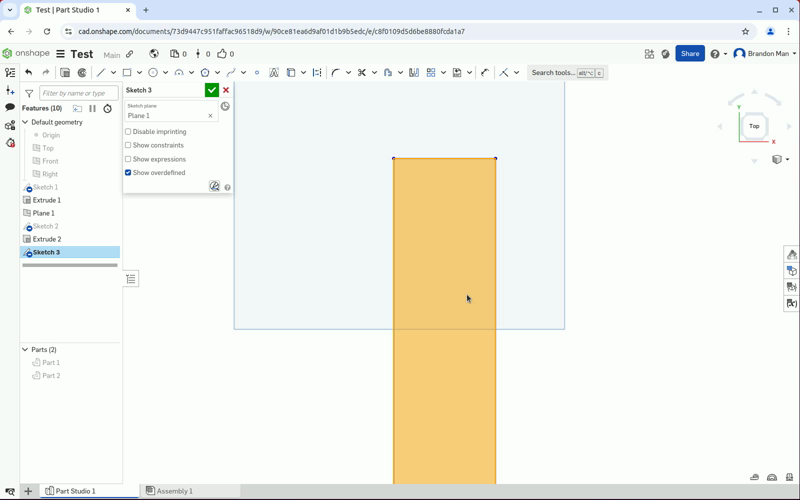
scroll(-6)
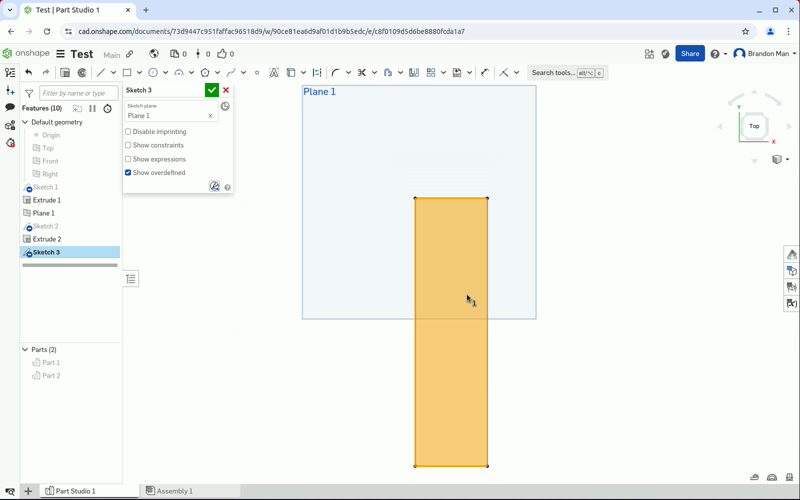
scroll(-6)
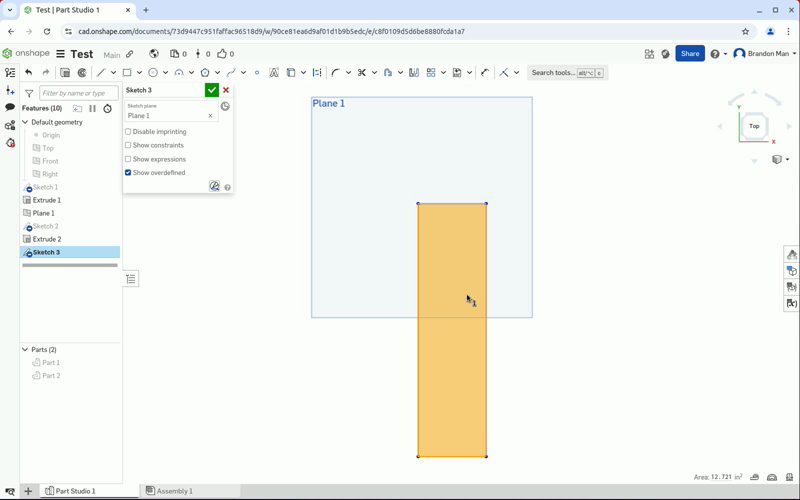
scroll(-6)
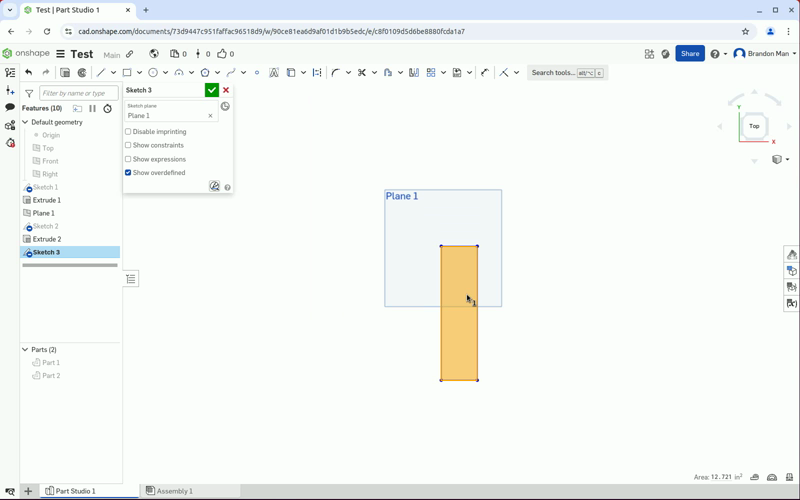
scroll(-6)
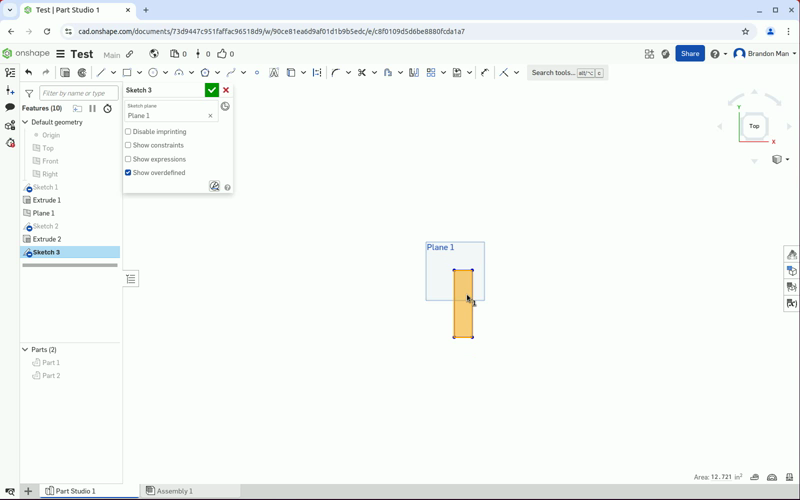
scroll(-6)
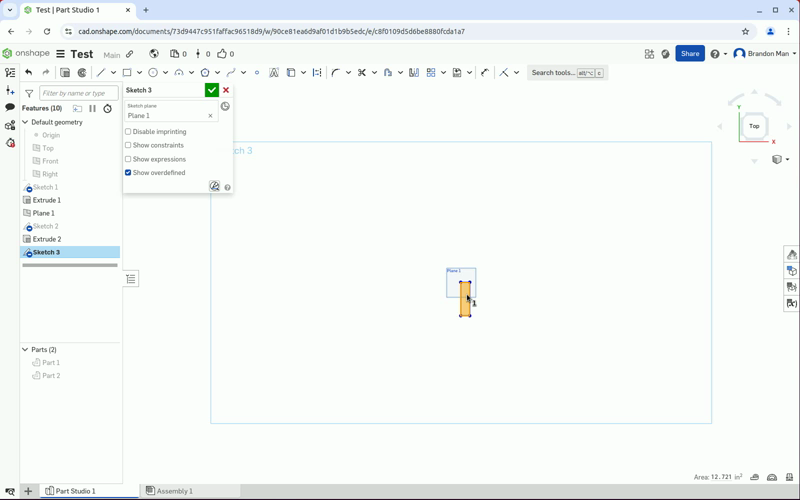
mouse_move(73, 352)
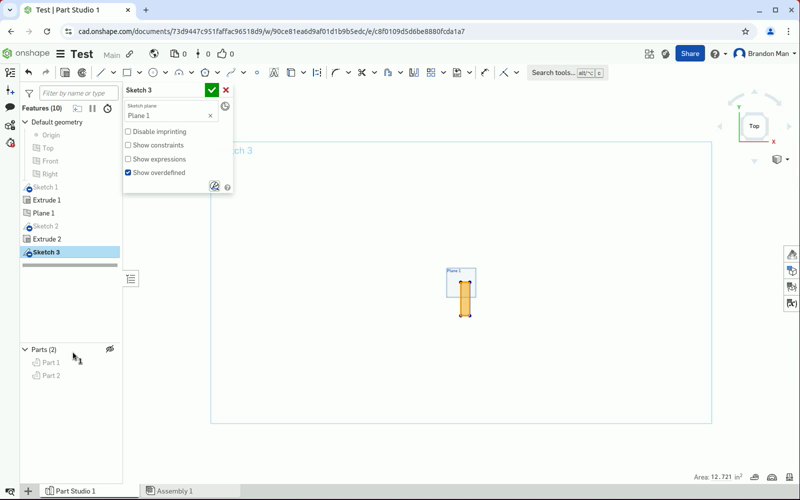
key(shift+y)
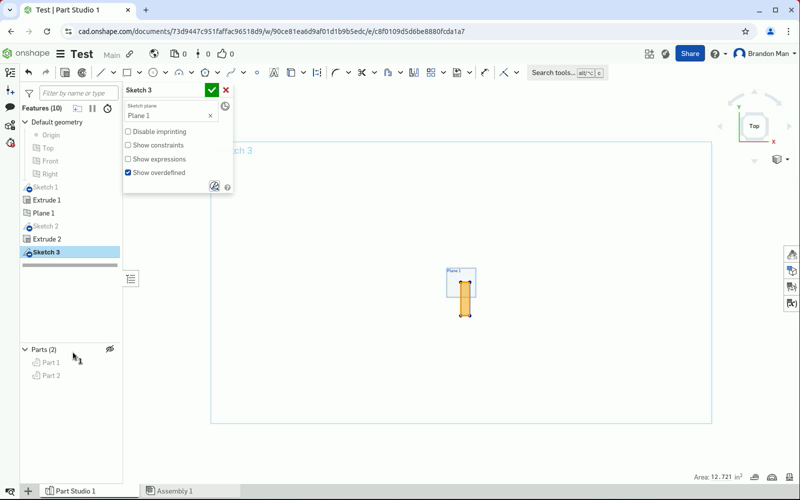
key(shift+e)
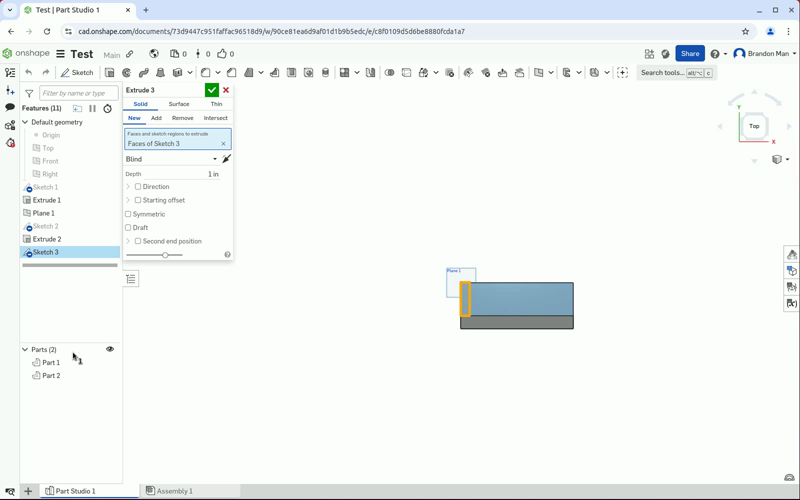
mouse_move(143, 106)
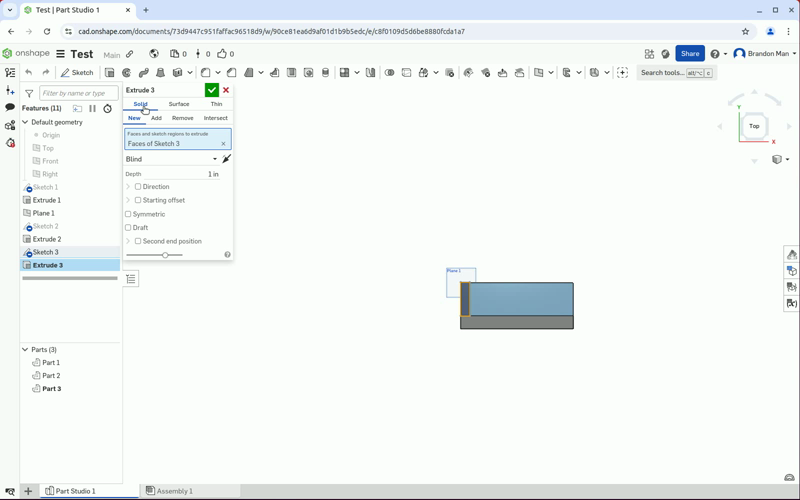
click(143, 106)
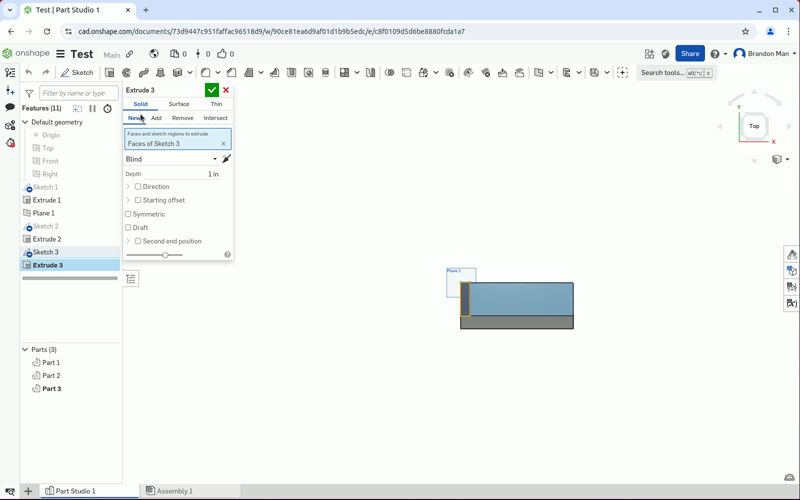
mouse_move(137, 120)
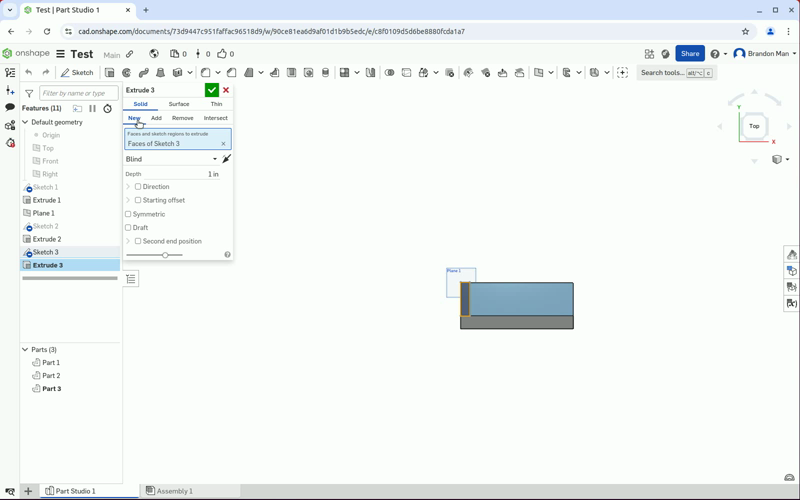
click(137, 120)
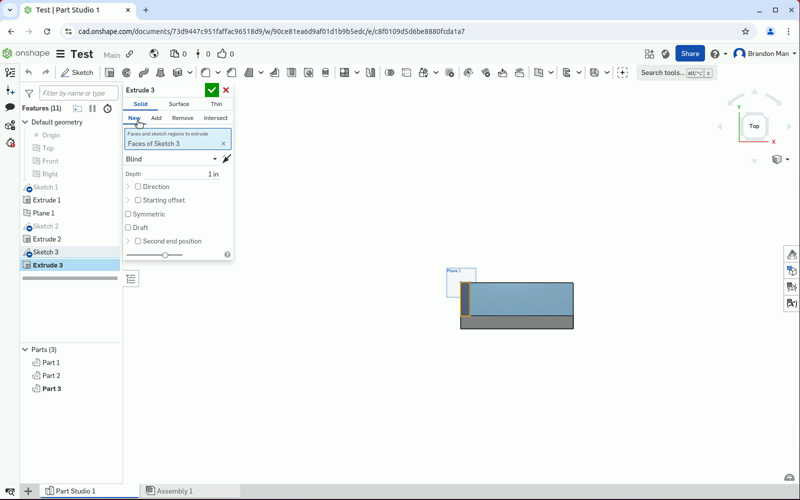
key(tab, 4)
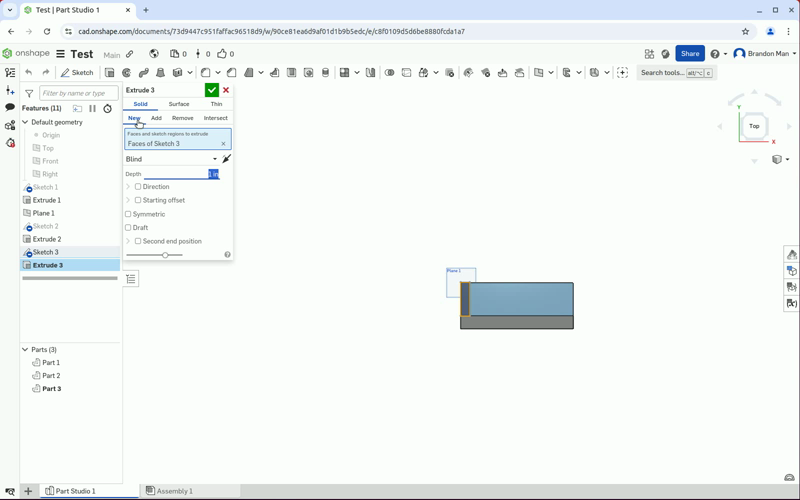
text(2.648)
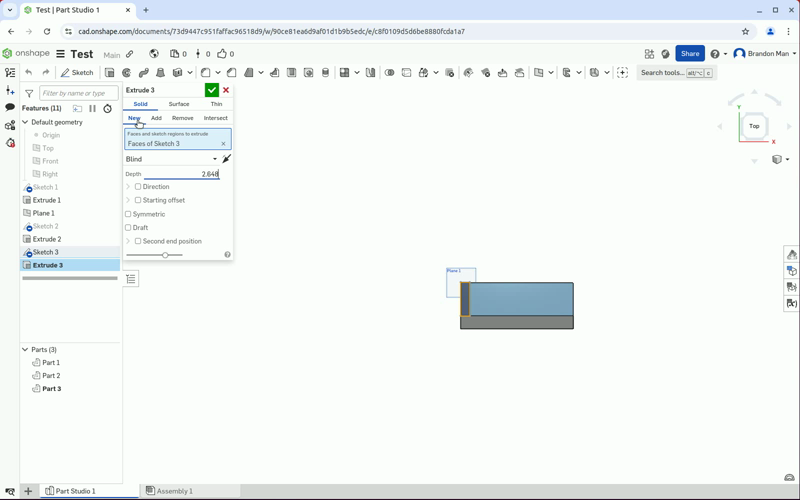
key(enter)
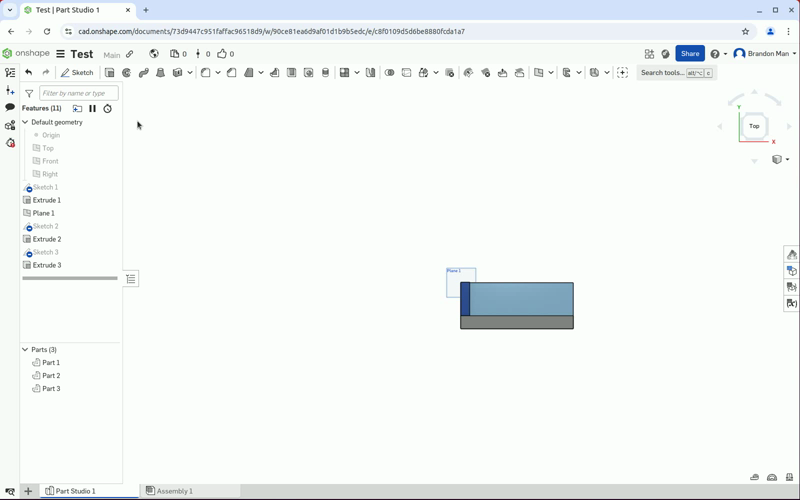
key(shift+h)
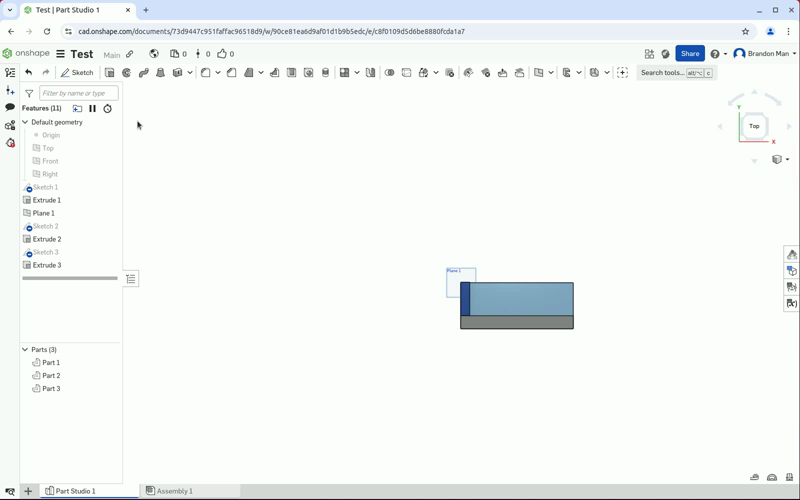
key(shift+h)
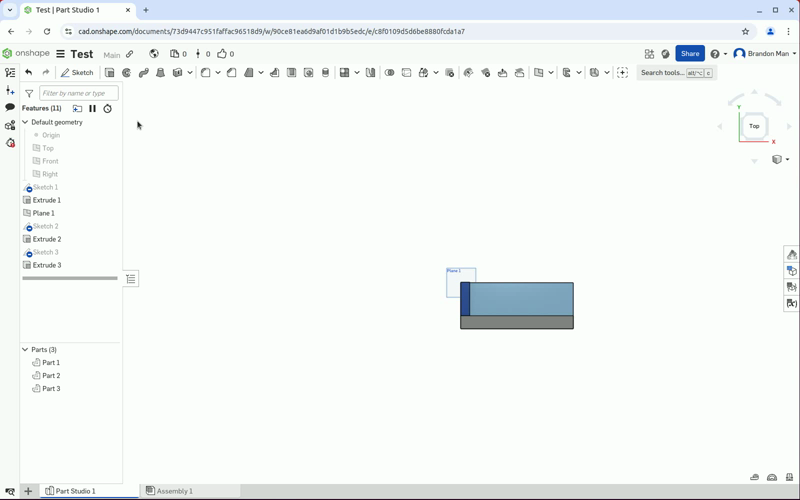
mouse_move(73, 189)
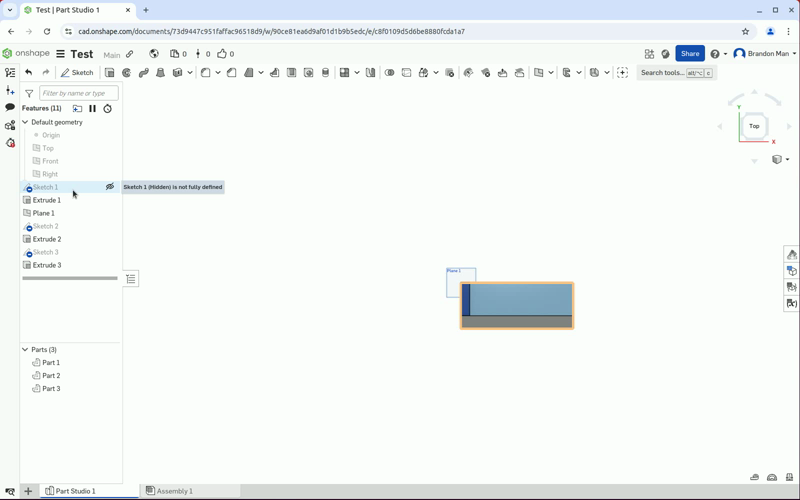
click(73, 189)
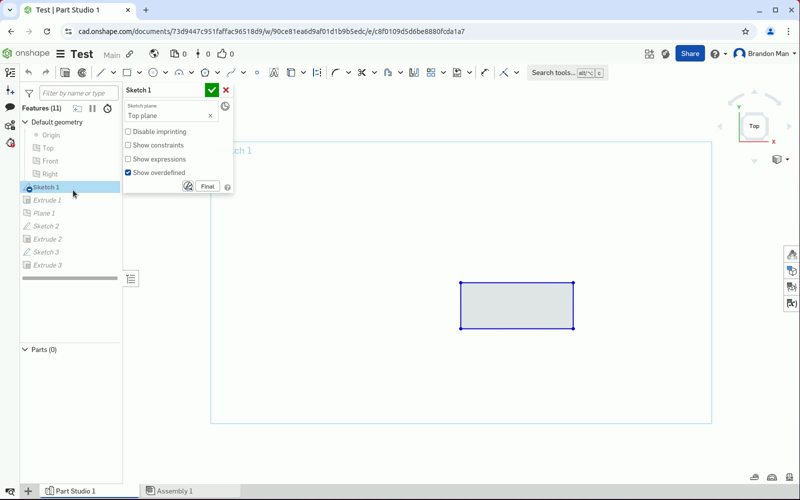
mouse_move(229, 92)
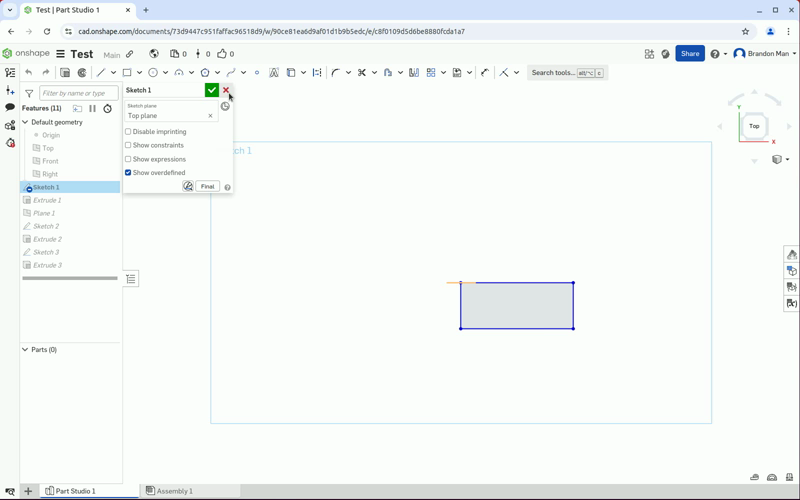
click(229, 92)
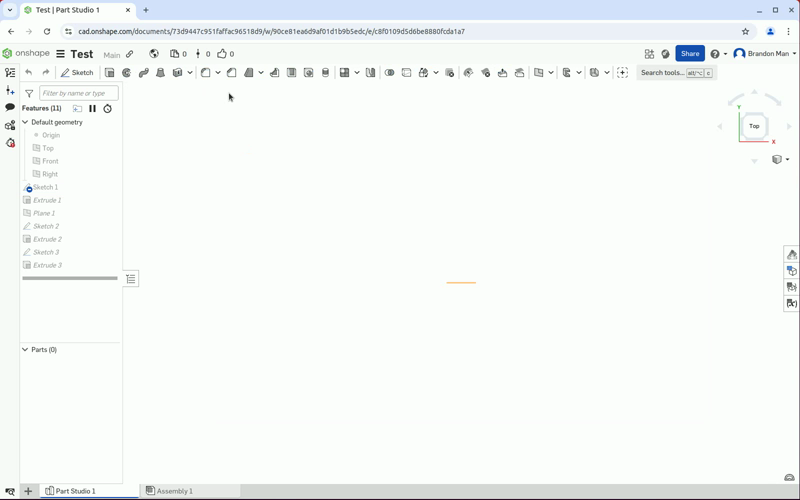
key(shift+s)
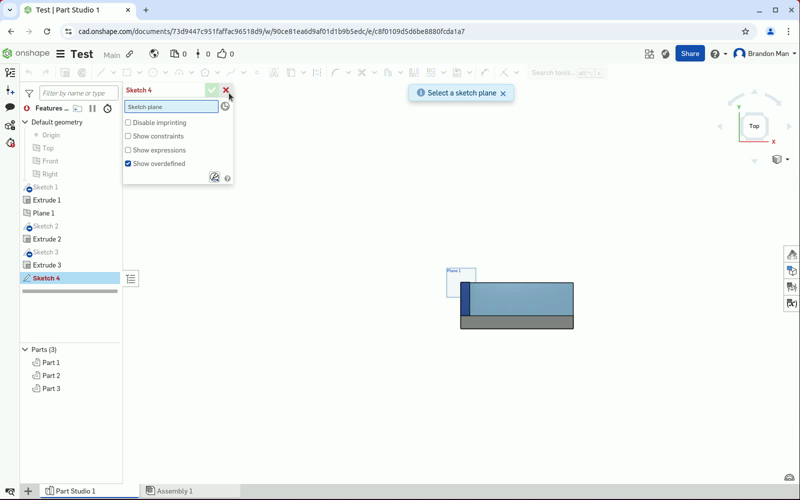
mouse_move(73, 215)
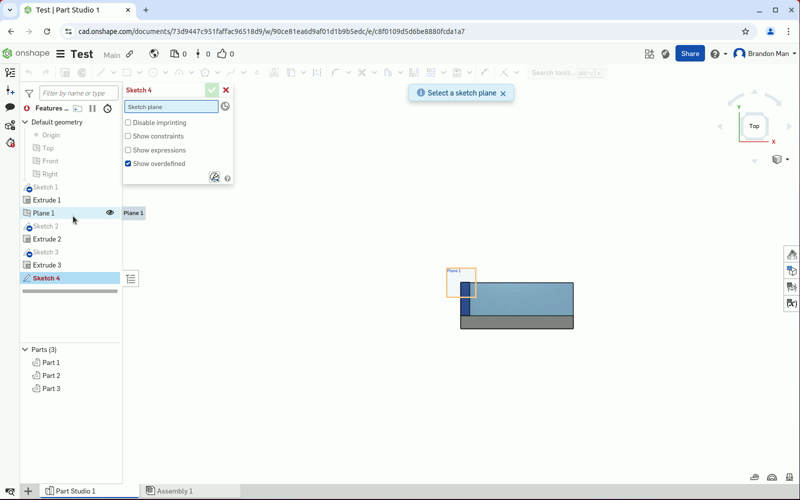
click(73, 215)
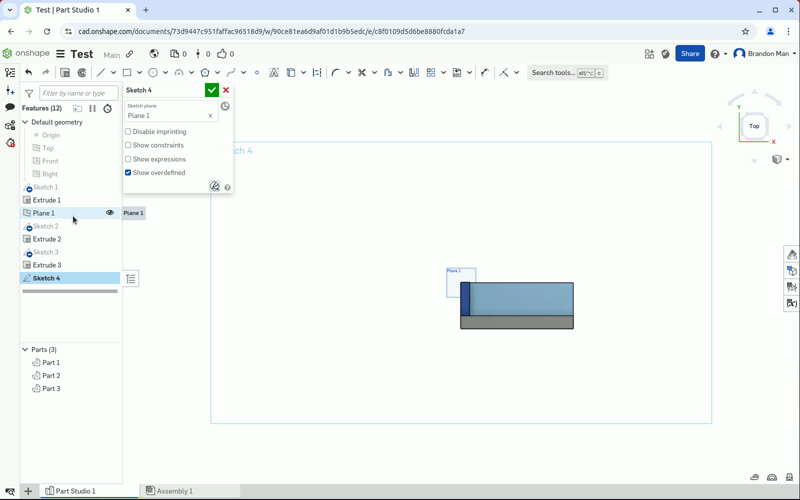
mouse_move(73, 352)
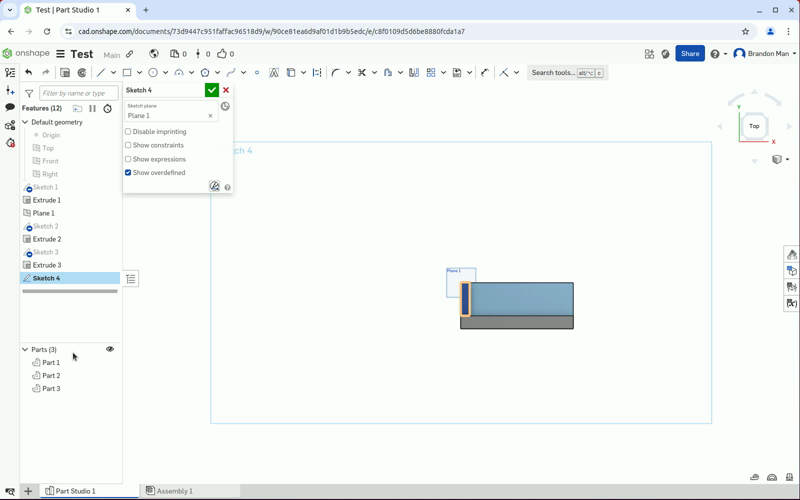
key(y)
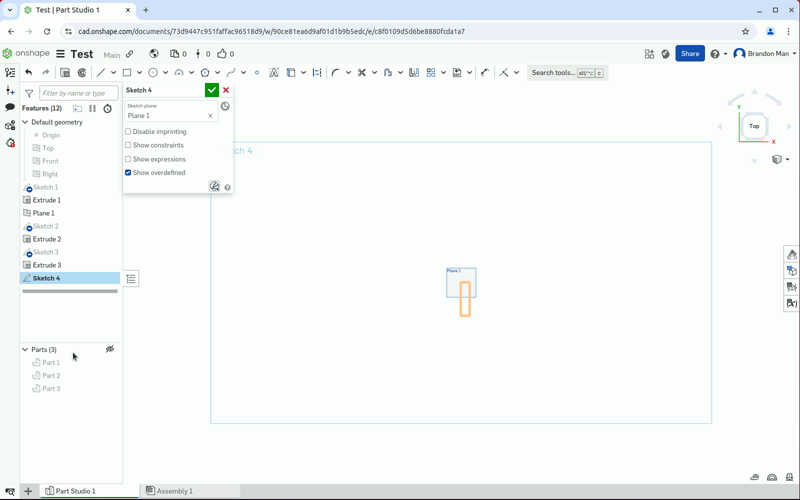
key(l)
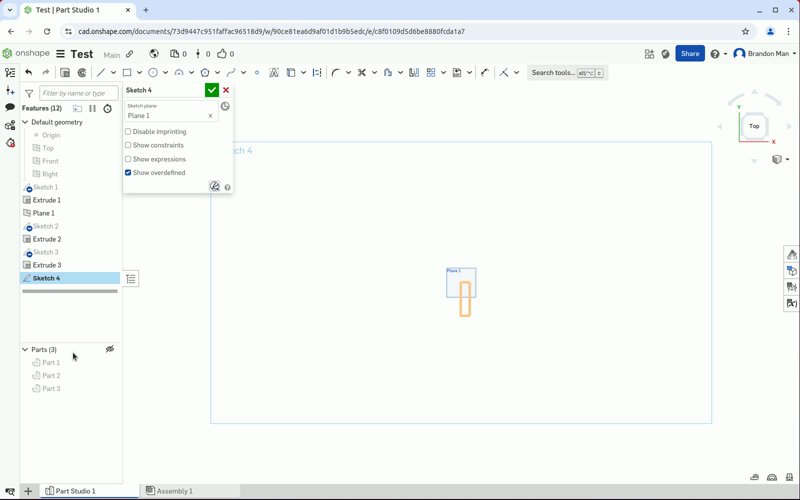
key_down(shift)
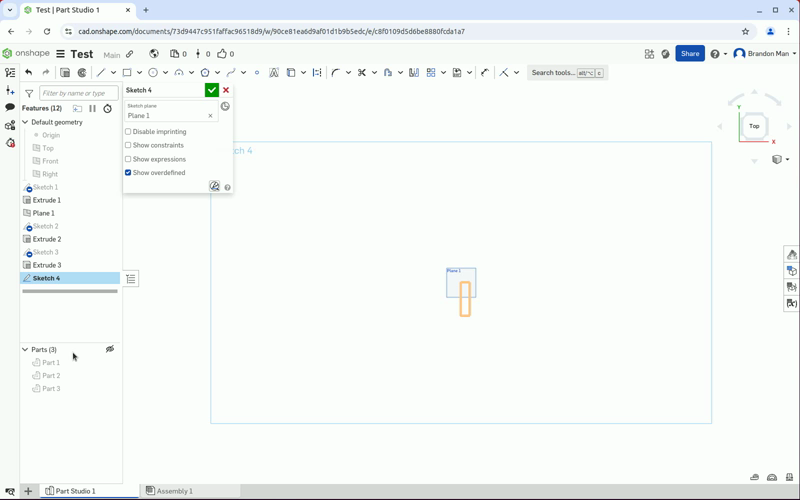
mouse_move(564, 315)
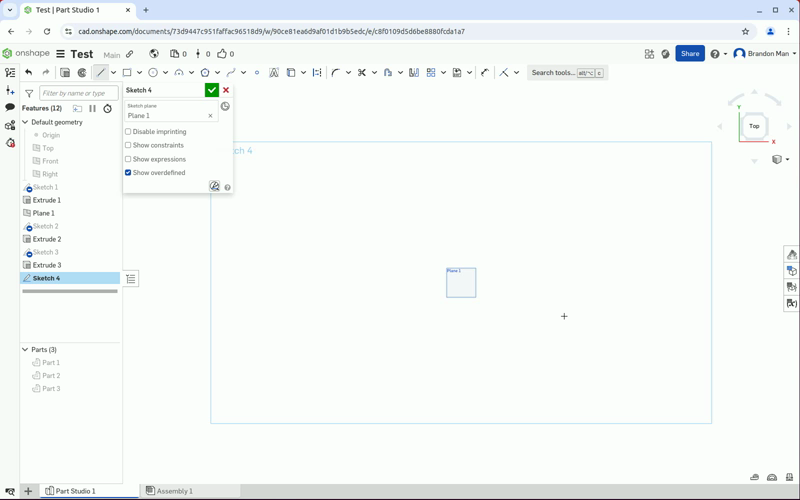
click(564, 315)
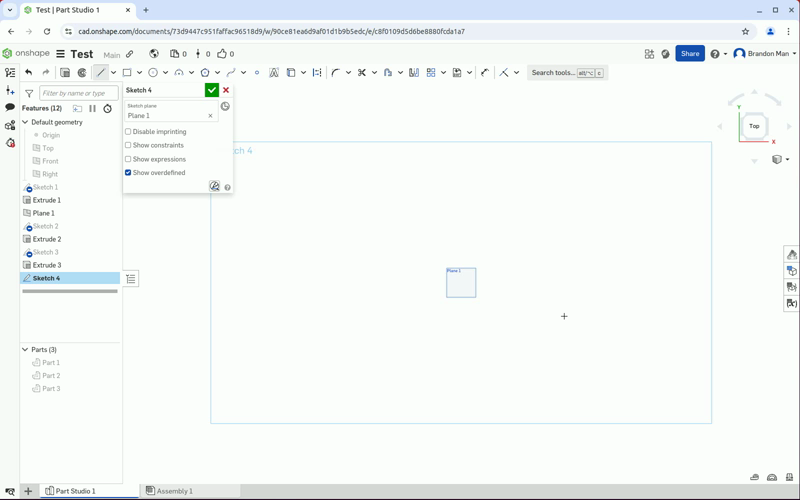
key_up(shift)
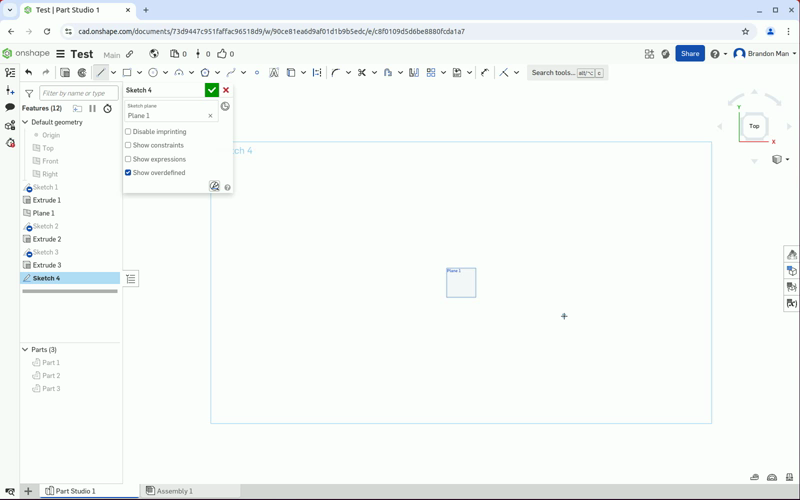
key_down(shift)
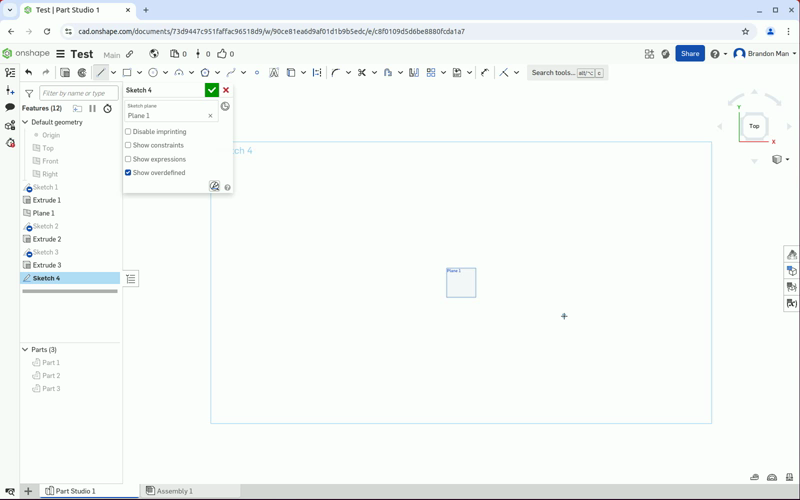
mouse_move(589, 315)
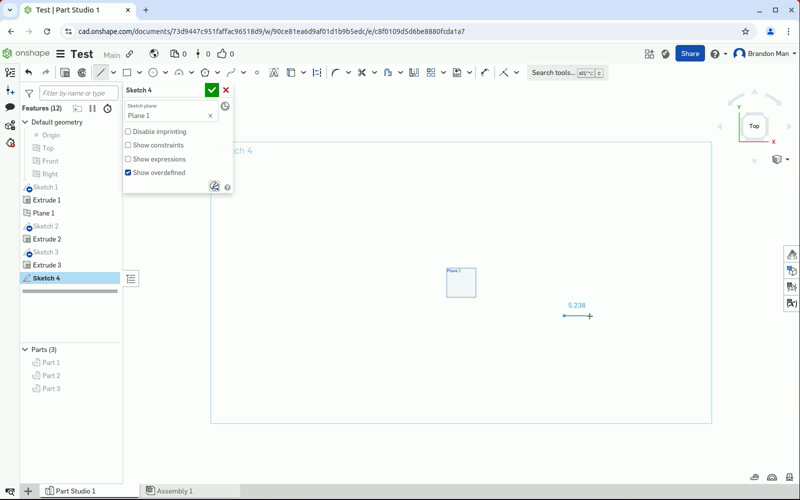
mouse_move(573, 315)
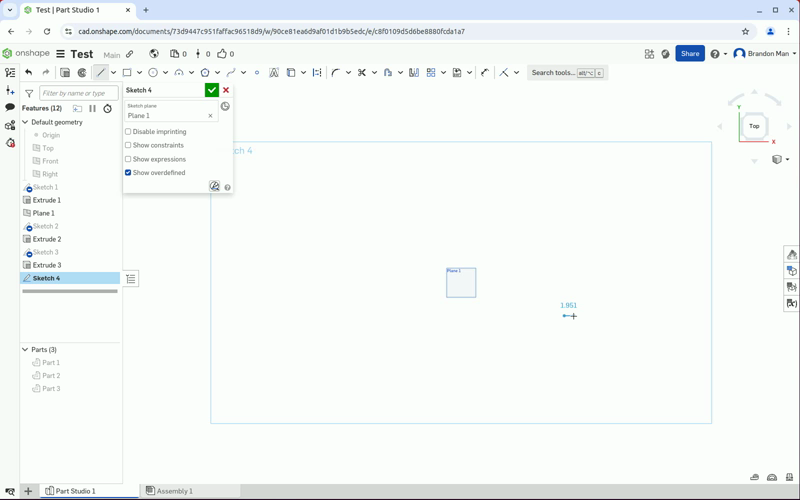
click(573, 315)
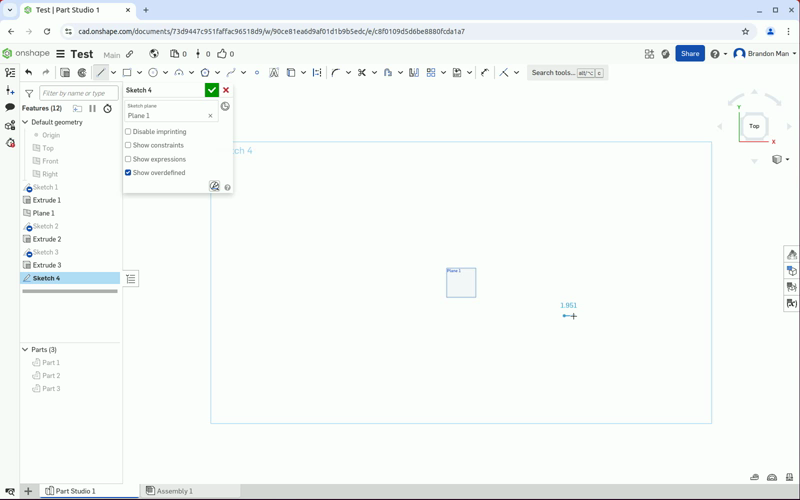
key_up(shift)
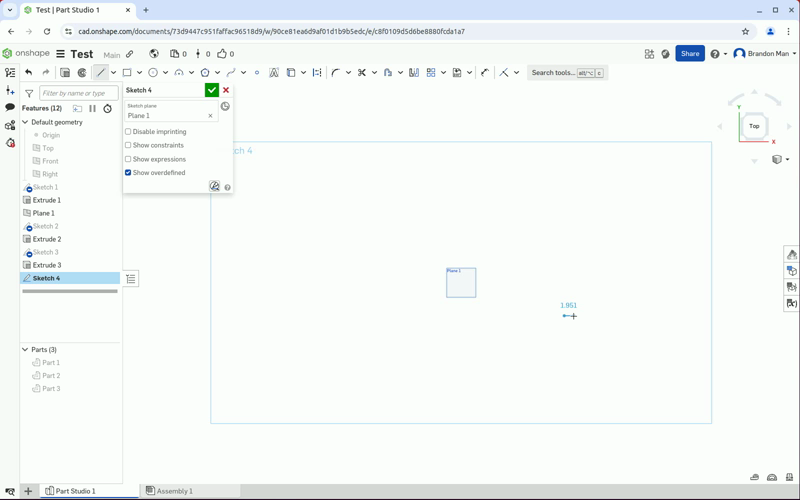
key_down(shift)
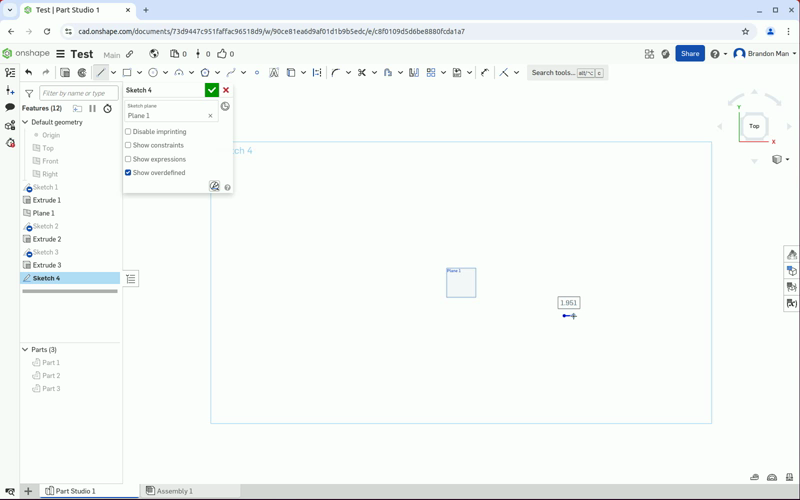
mouse_move(589, 315)
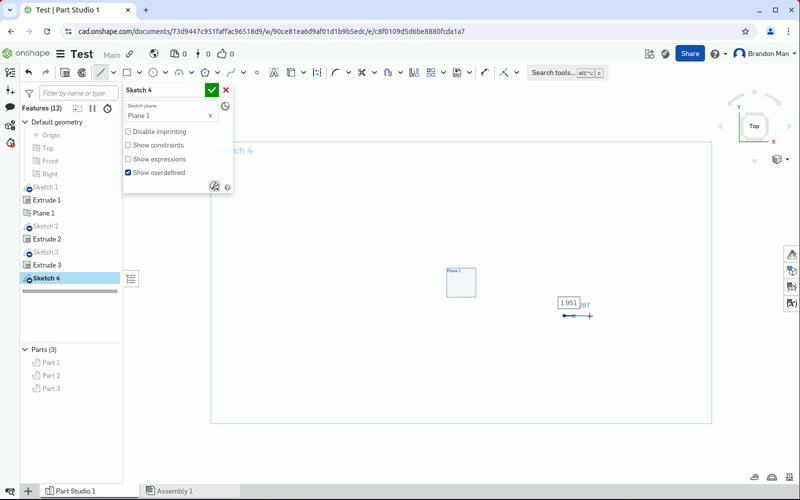
mouse_move(573, 282)
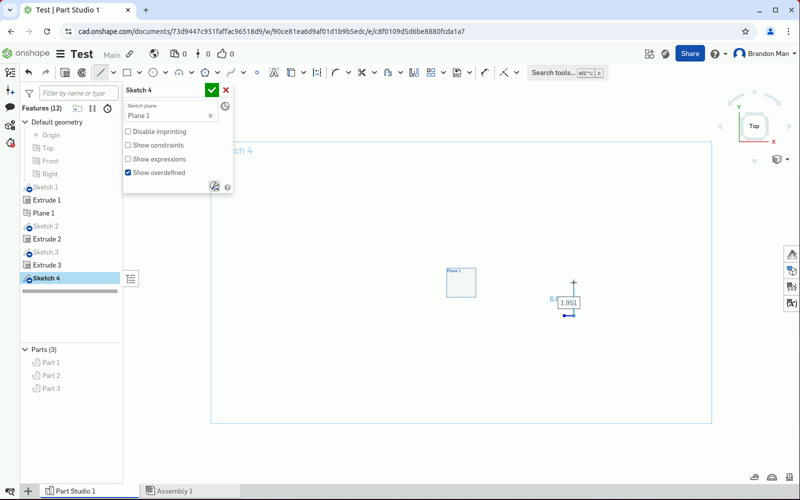
click(573, 282)
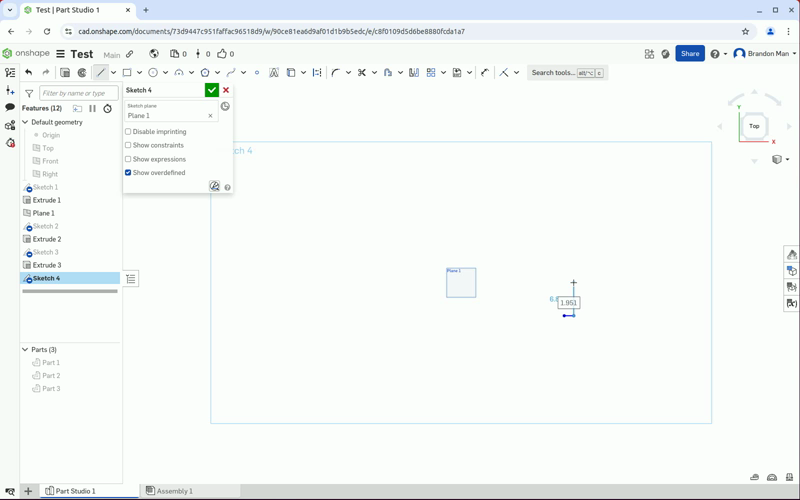
key_up(shift)
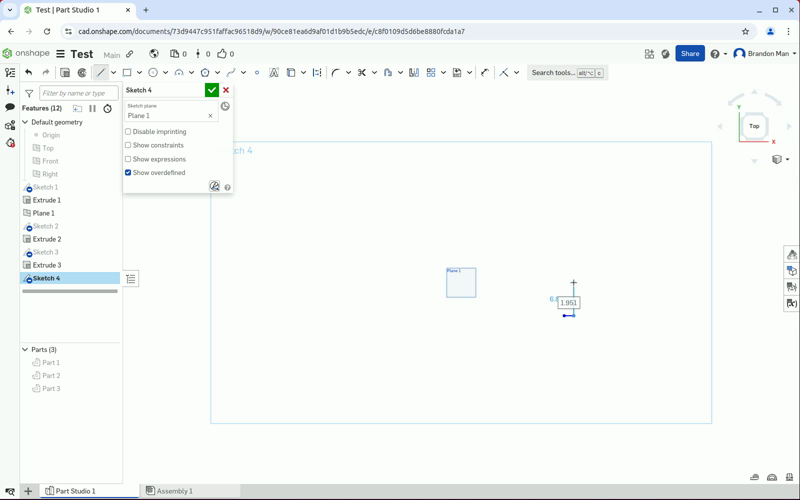
key_down(shift)
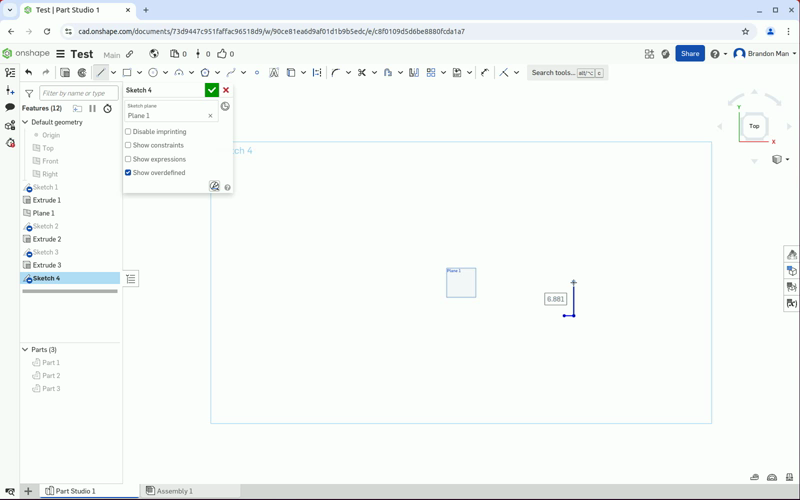
mouse_move(589, 282)
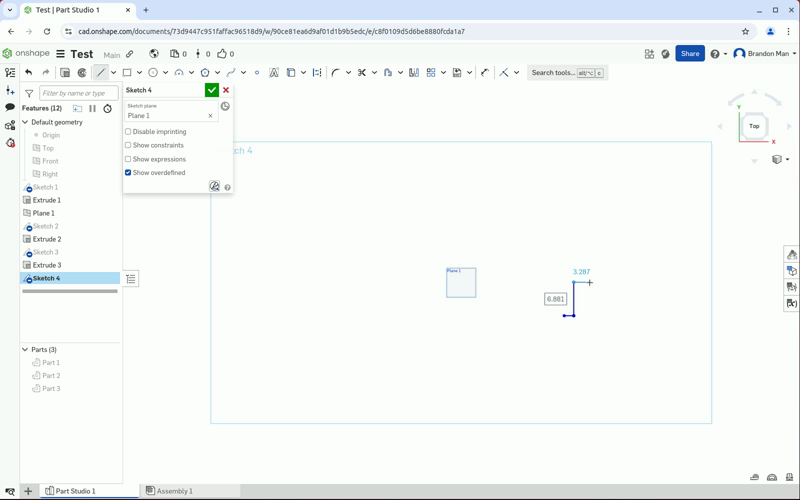
mouse_move(564, 282)
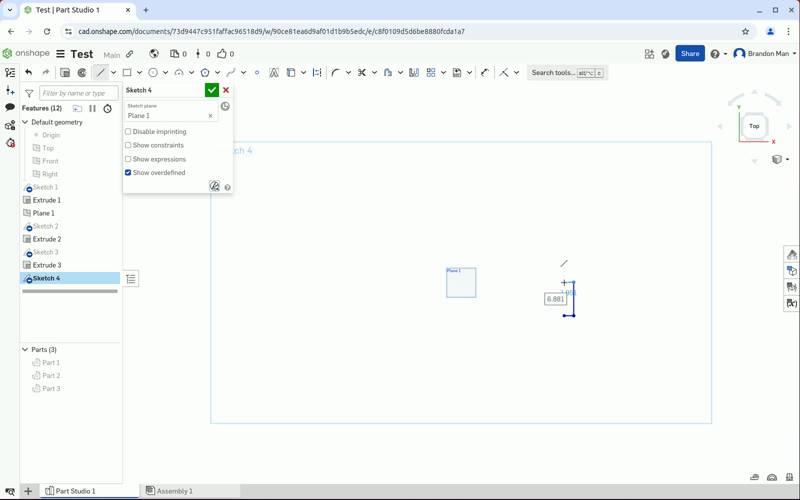
click(564, 282)
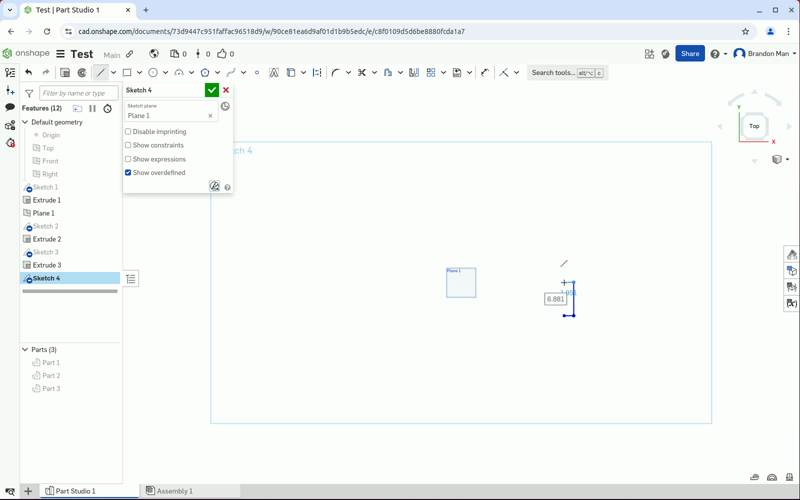
key_up(shift)
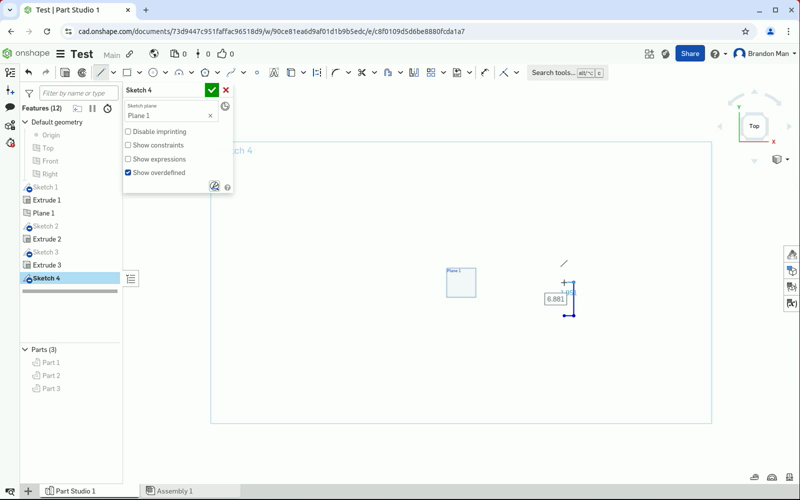
mouse_move(589, 282)
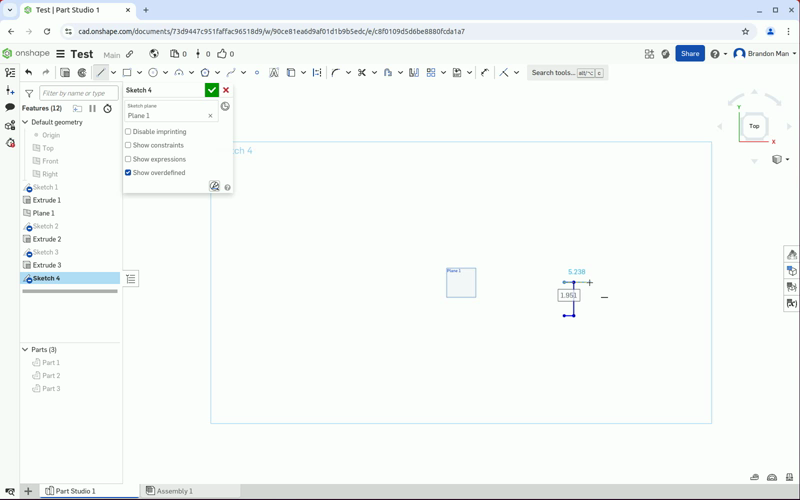
key_down(shift)
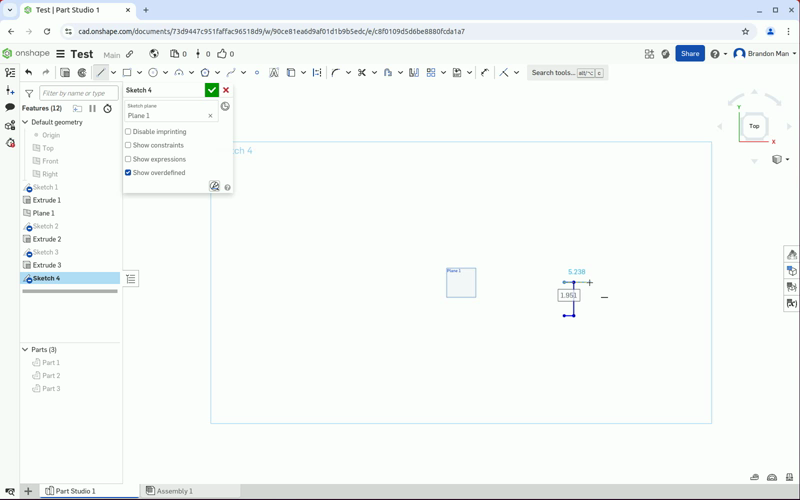
mouse_move(564, 315)
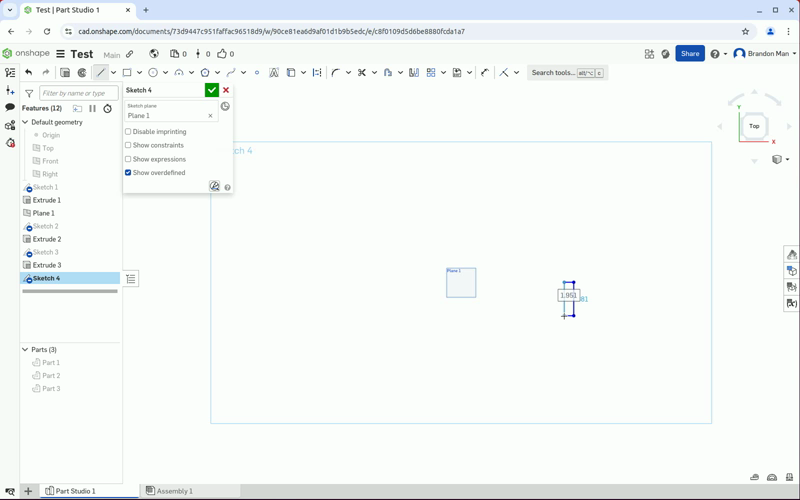
key_up(shift)
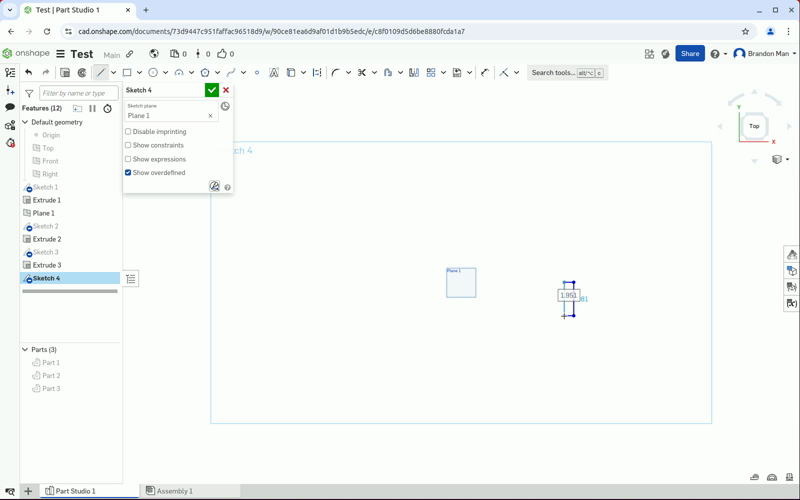
click(564, 315)
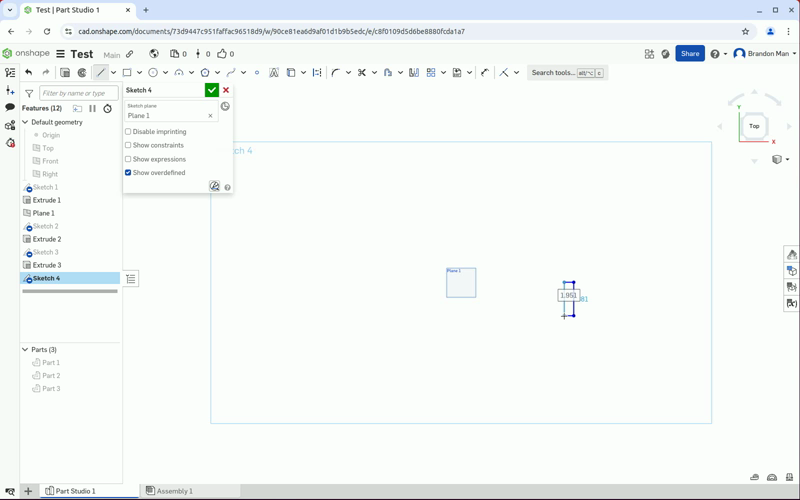
key(esc)
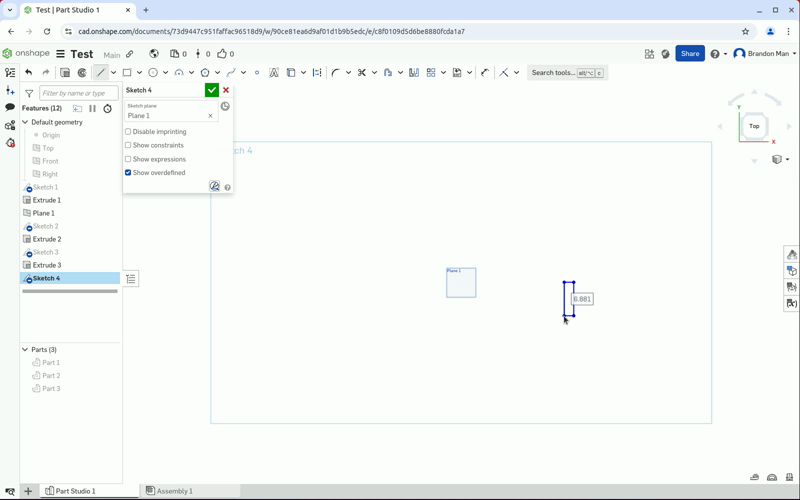
mouse_move(571, 287)
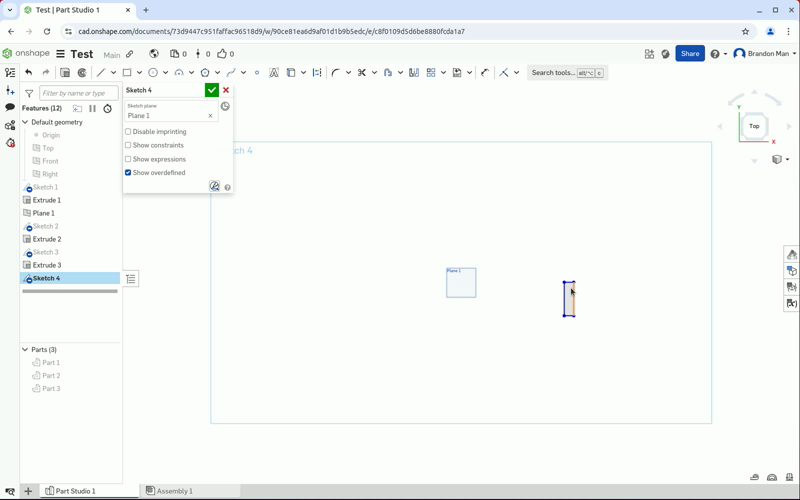
scroll(6)
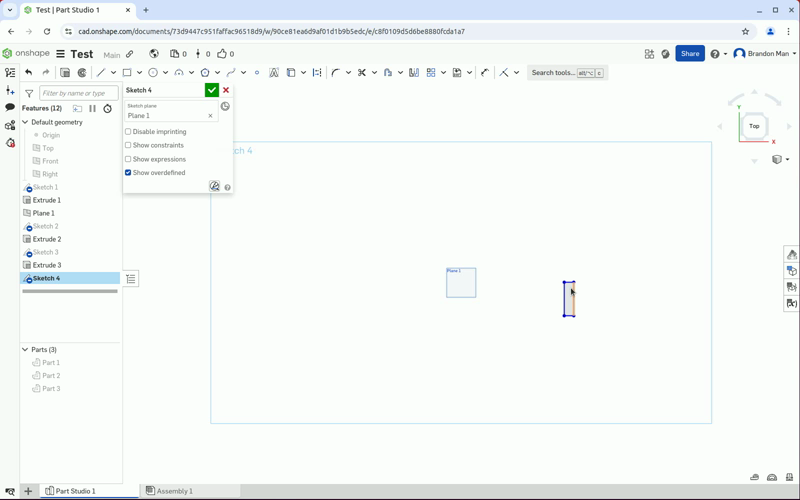
scroll(6)
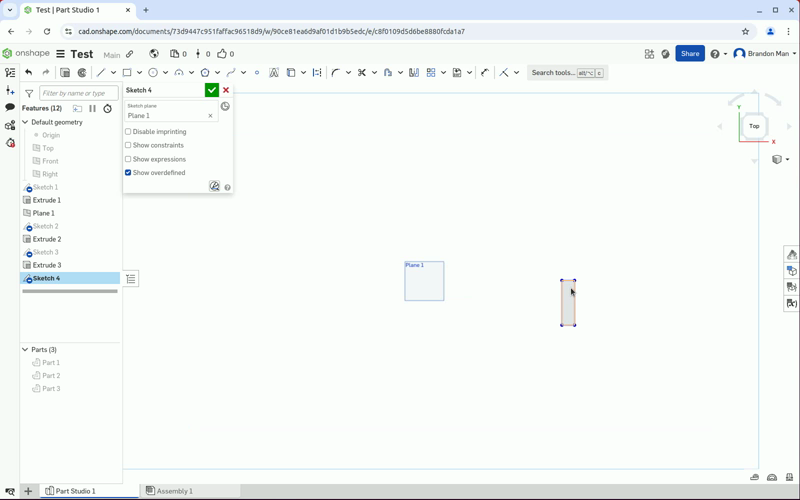
scroll(6)
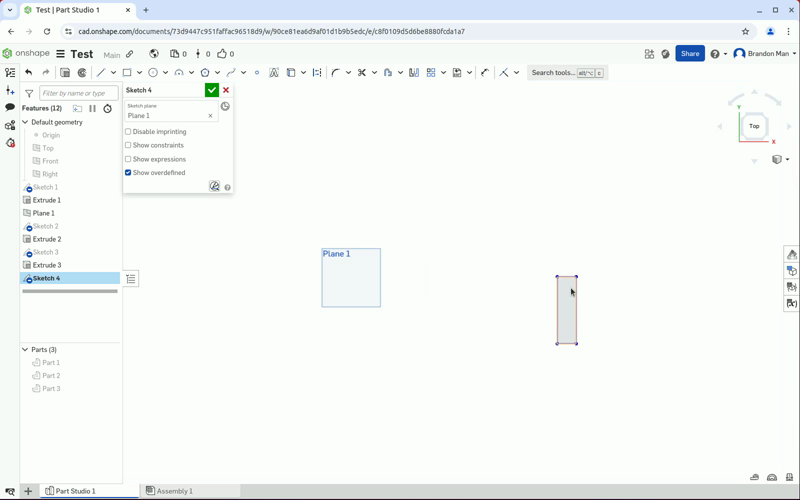
scroll(6)
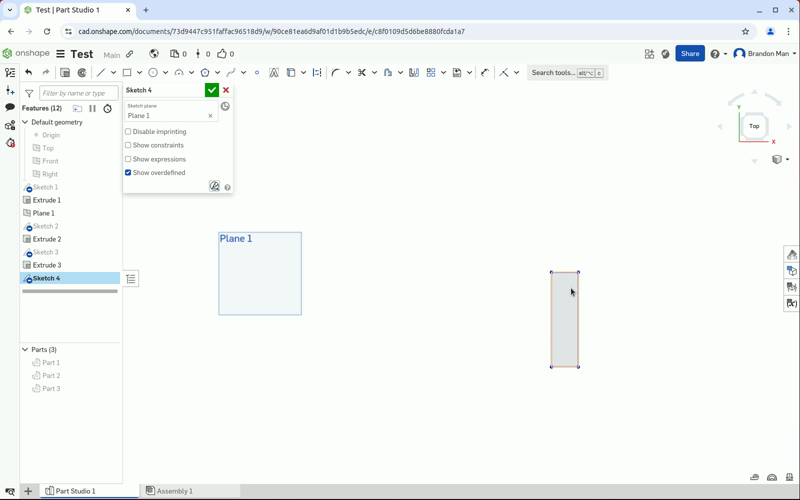
scroll(6)
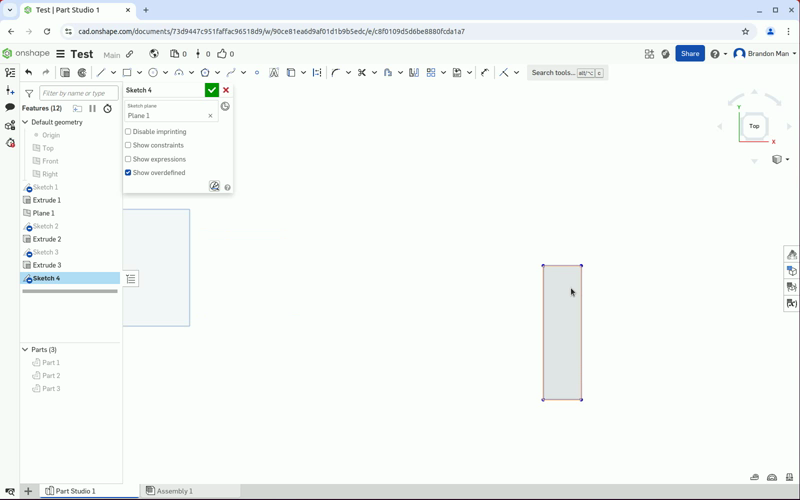
scroll(6)
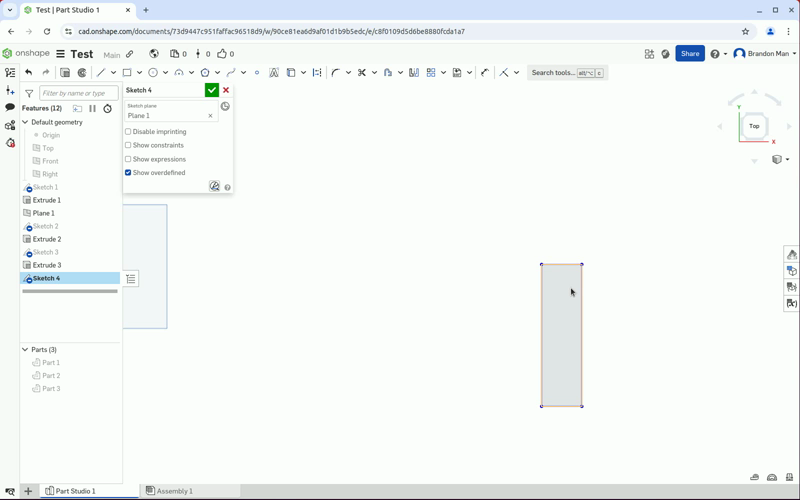
scroll(6)
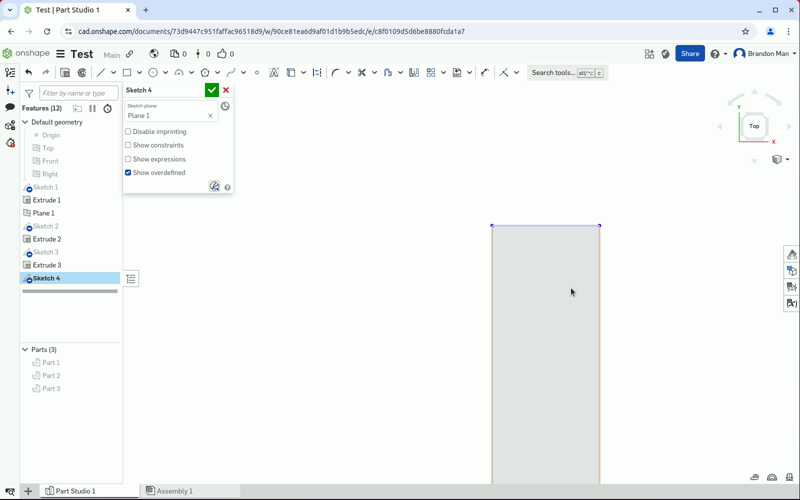
click(571, 287)
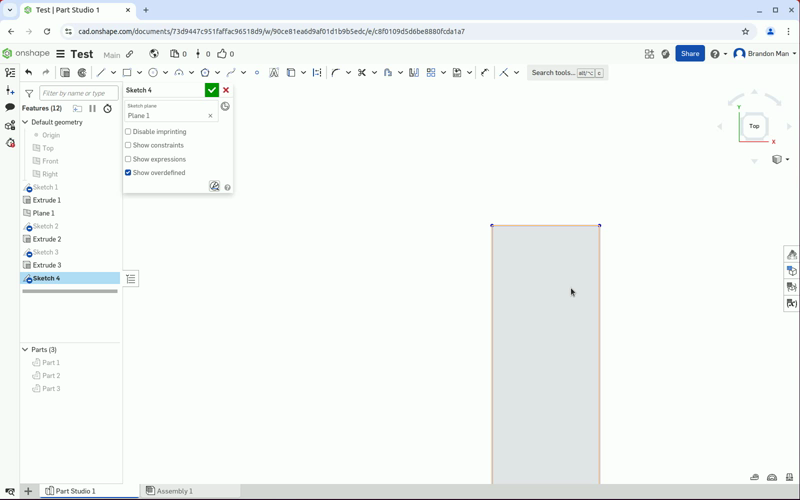
scroll(-6)
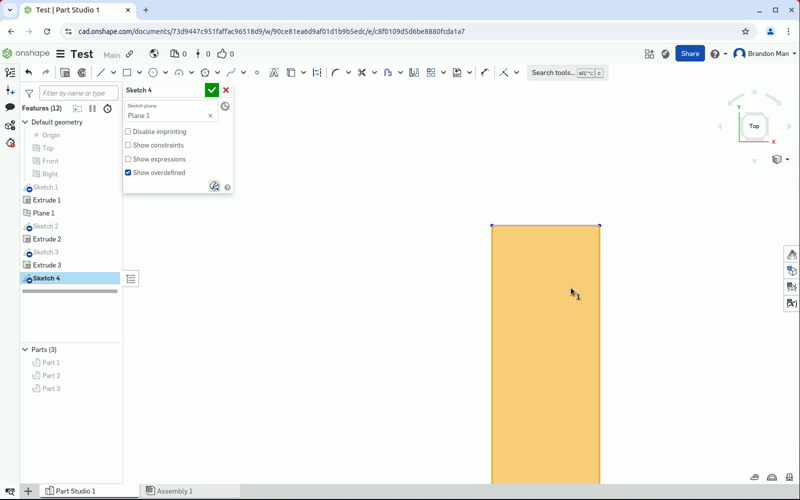
scroll(-6)
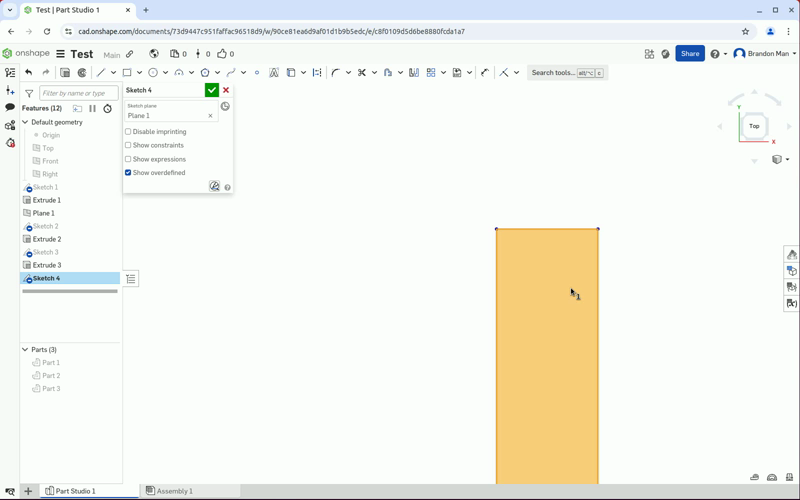
scroll(-6)
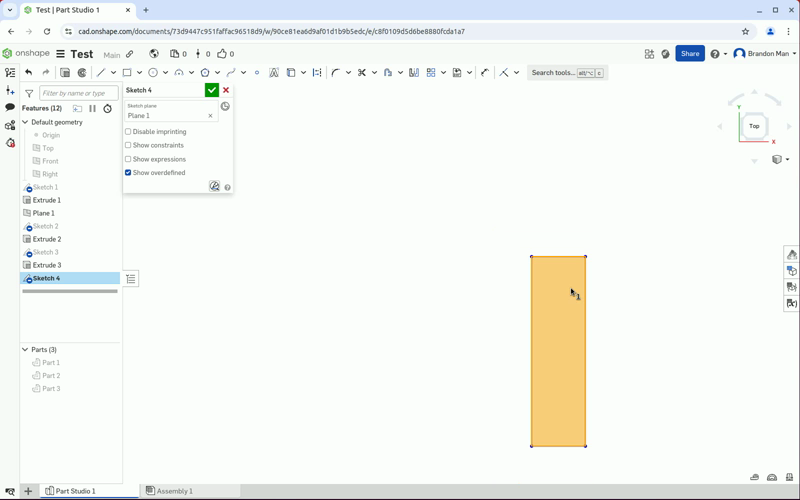
scroll(-6)
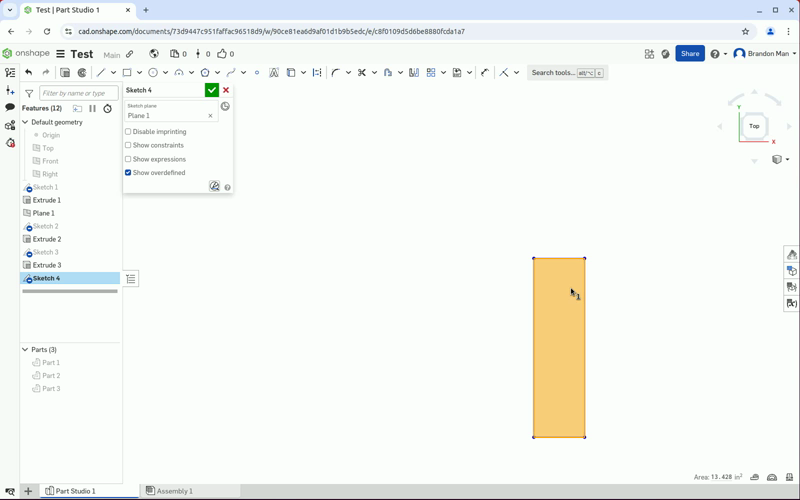
scroll(-6)
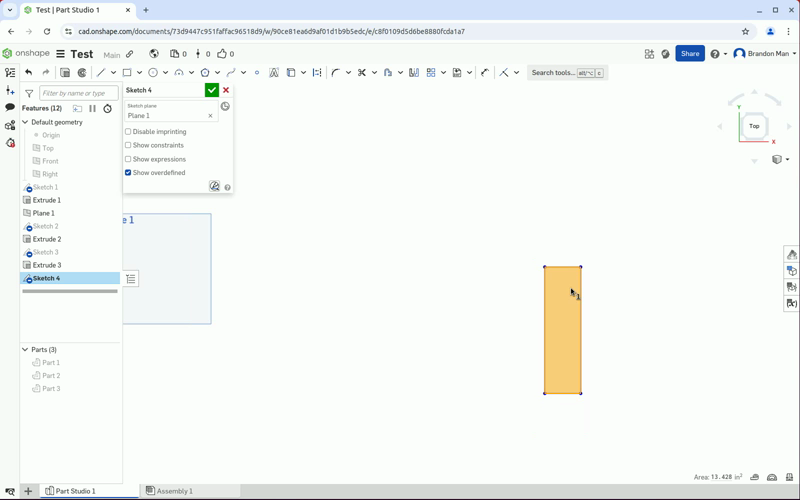
scroll(-6)
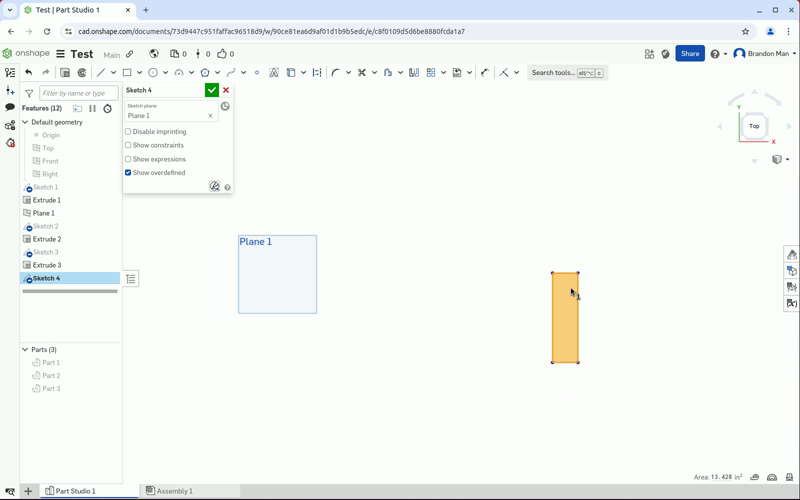
scroll(-6)
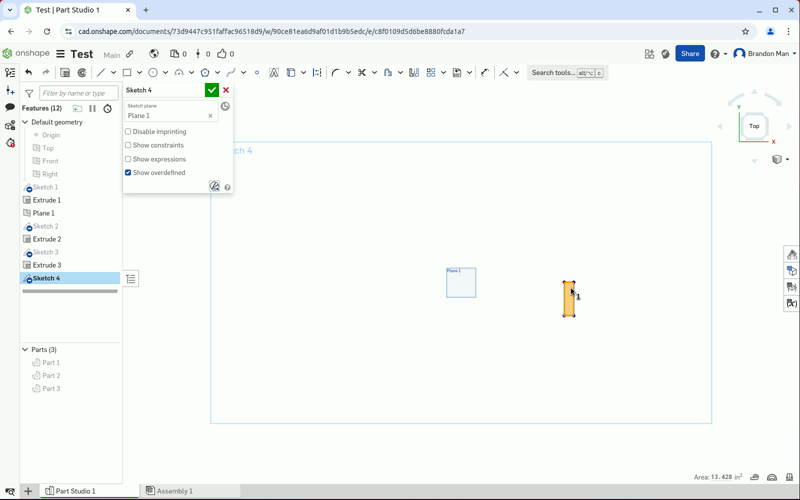
mouse_move(73, 352)
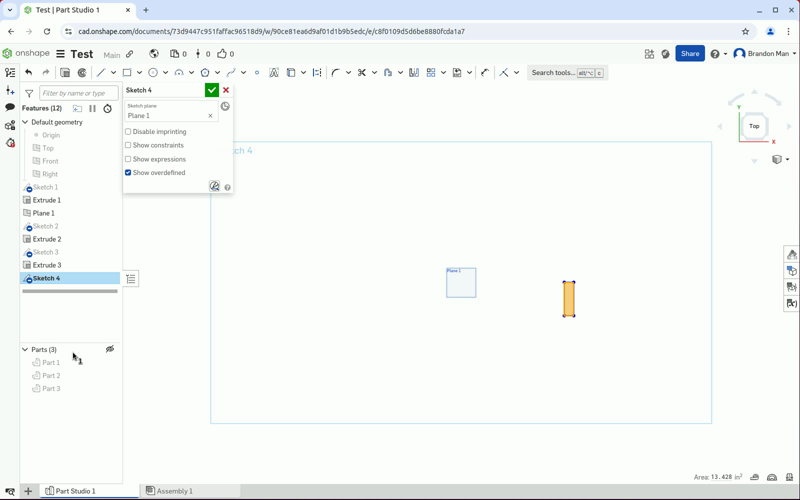
key(shift+y)
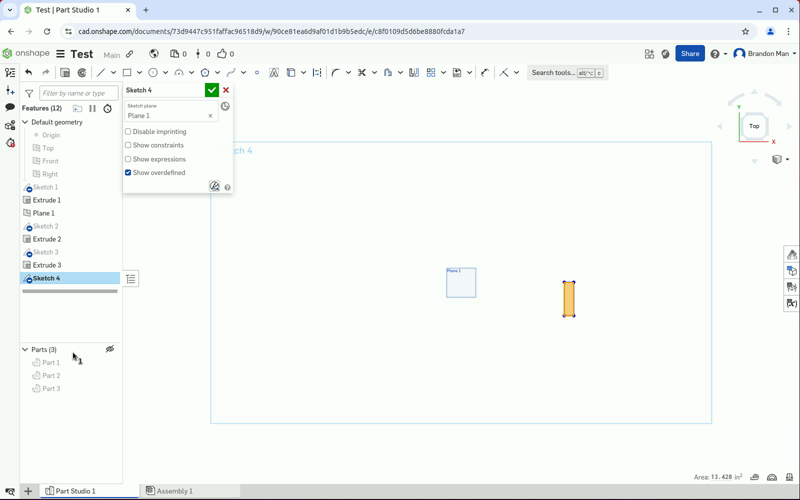
key(shift+e)
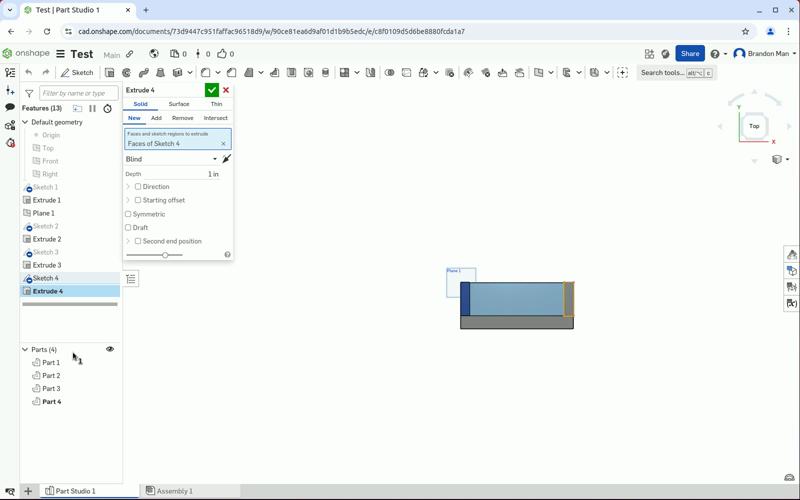
mouse_move(143, 106)
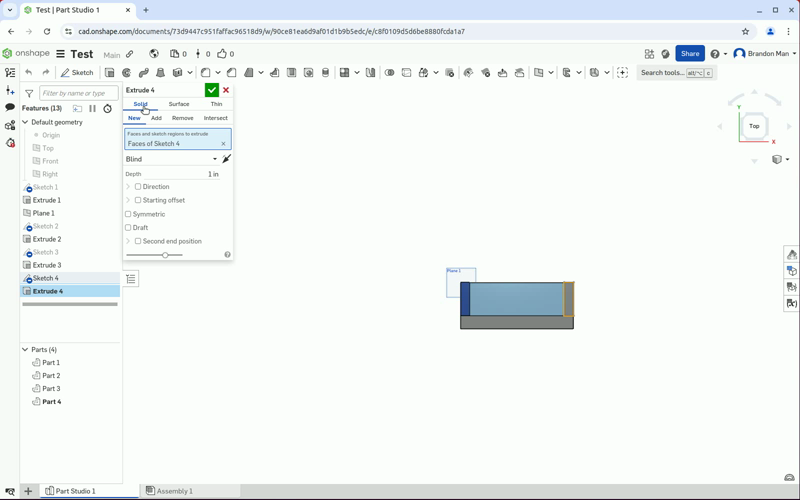
click(143, 106)
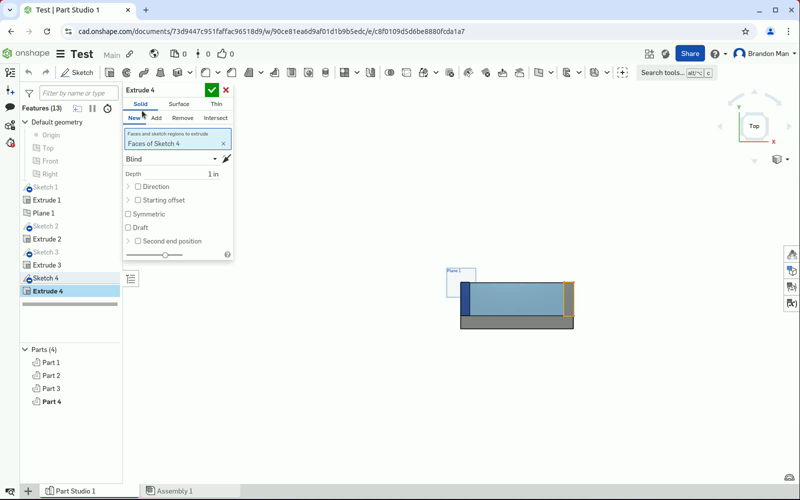
mouse_move(137, 120)
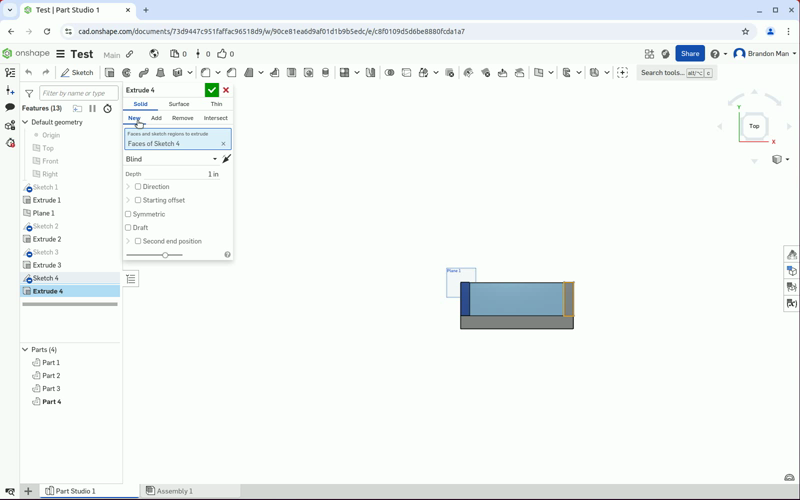
click(137, 120)
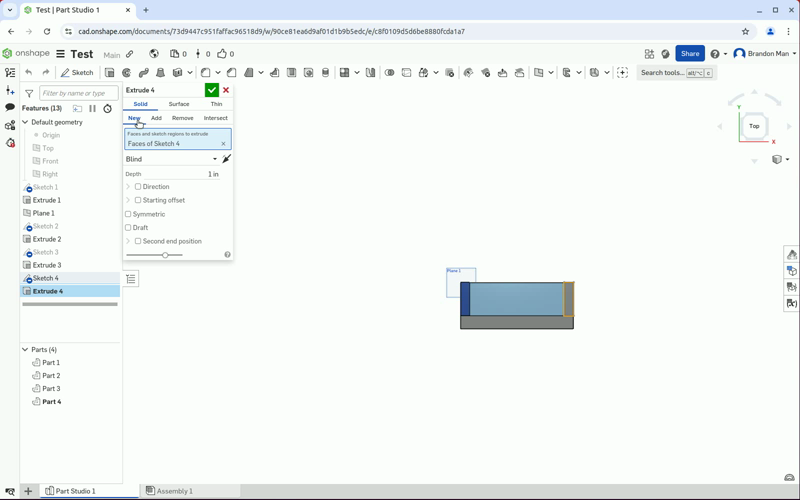
key(tab, 4)
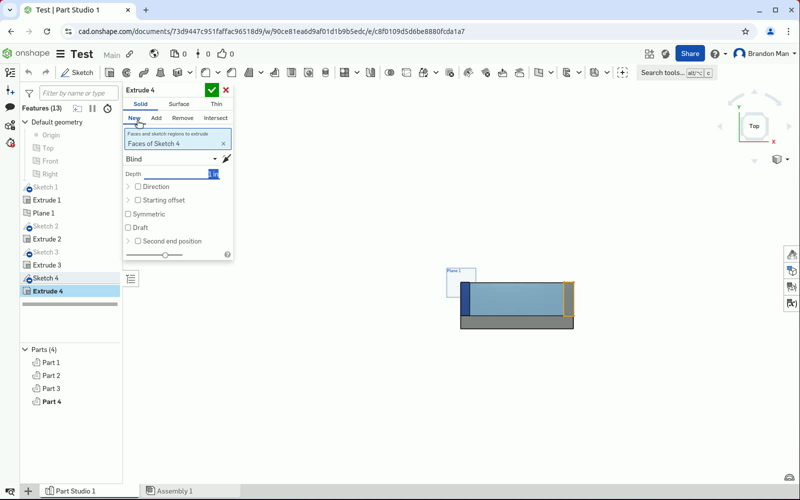
text(2.648)
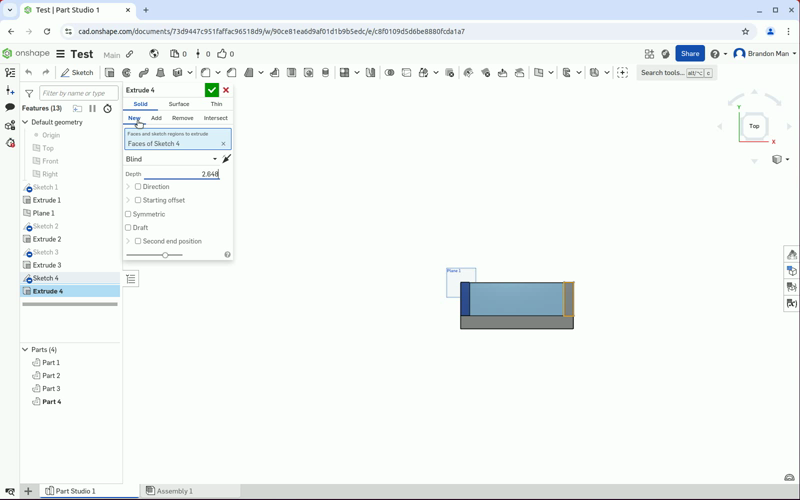
key(enter)
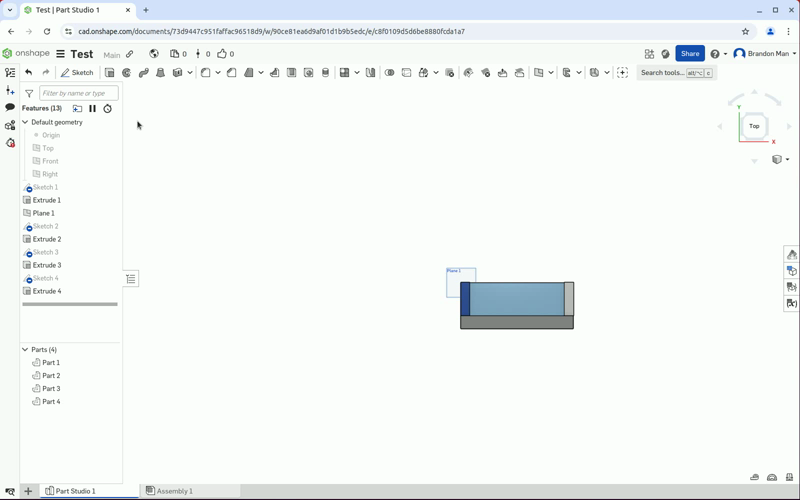
key(shift+h)
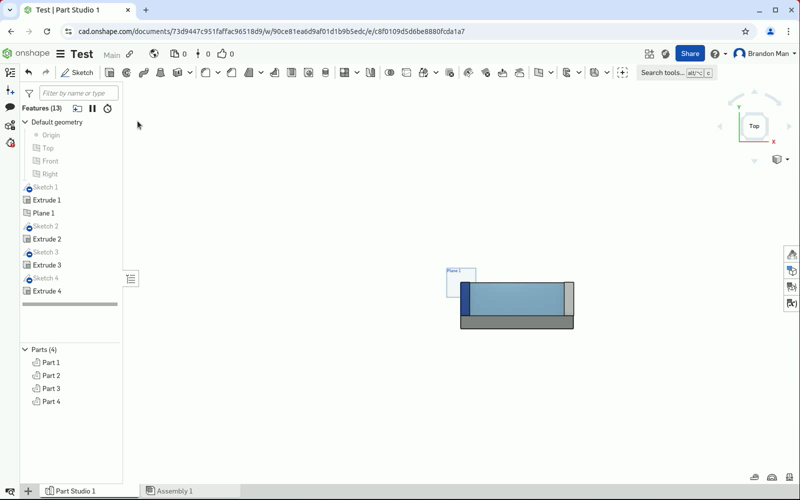
key(shift+h)
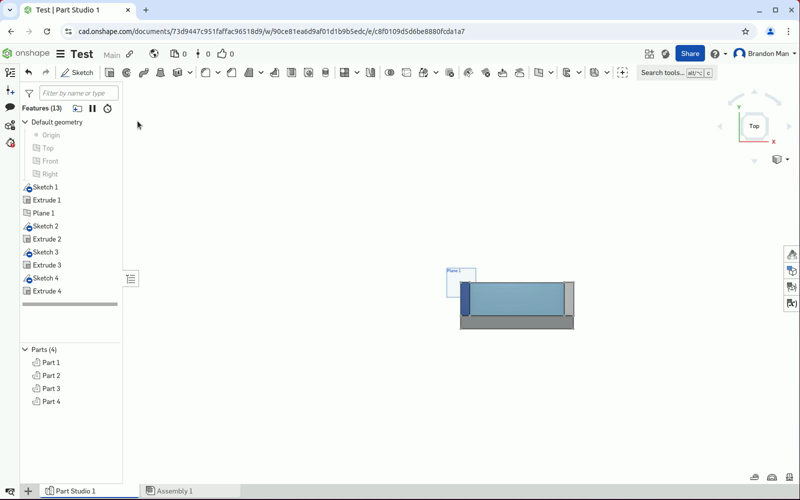
key(shift+7)
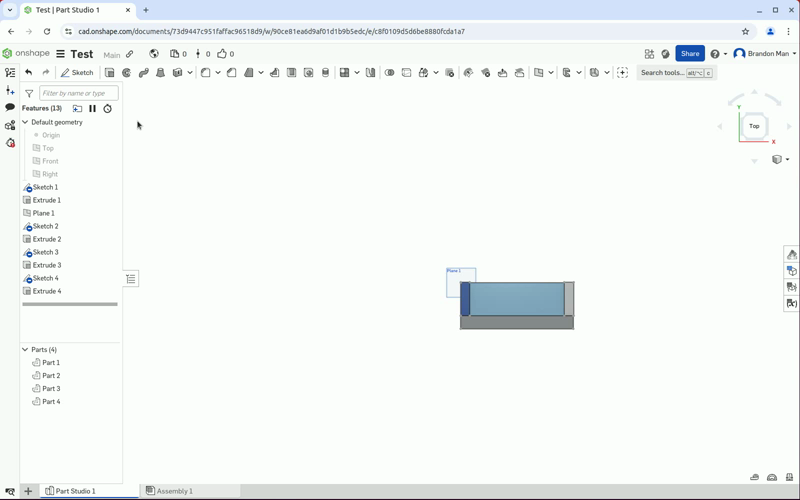
key(up, 3)
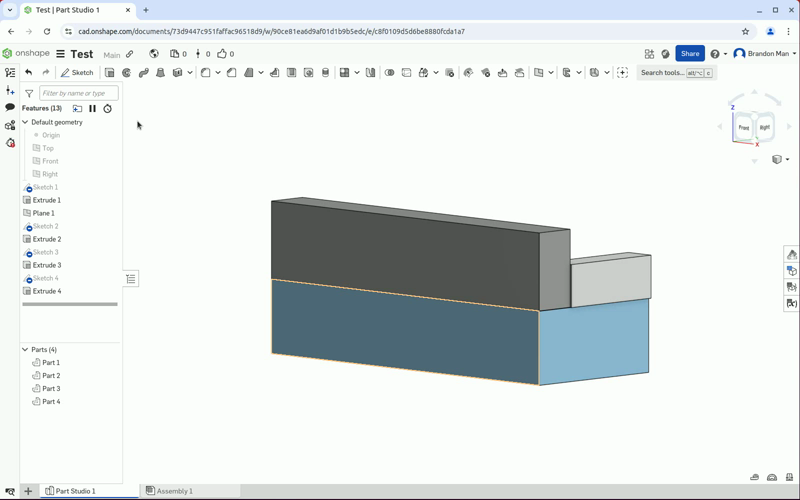
key(left, 3)
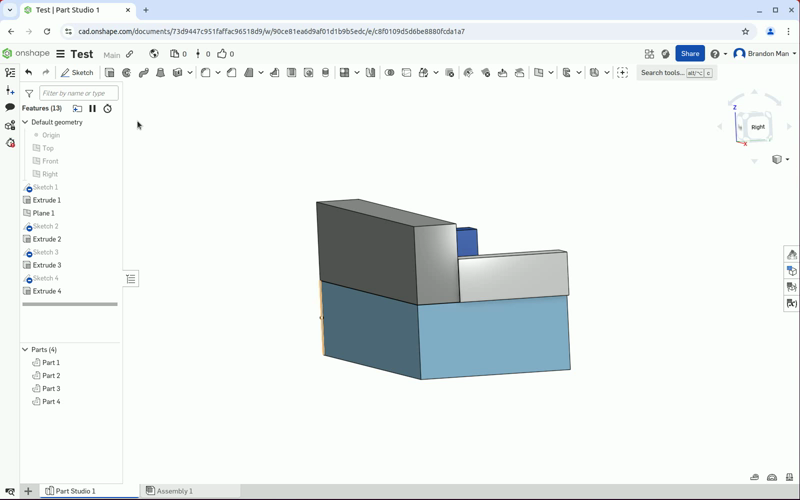
key(right, 3)
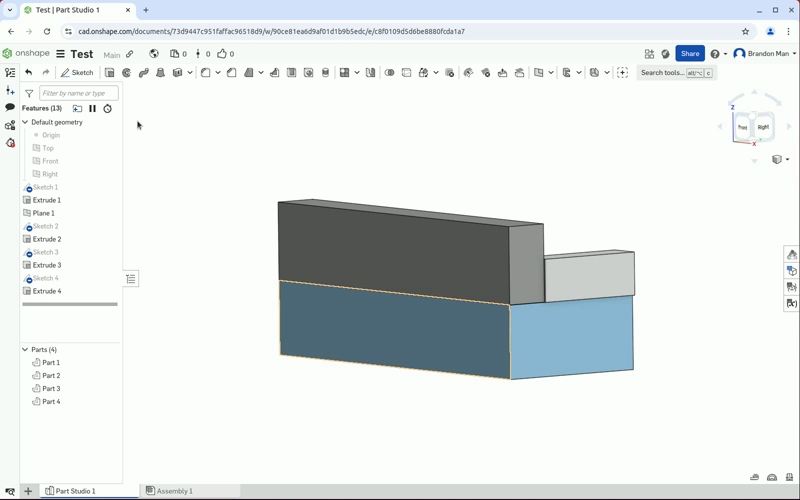
key(down, 3)
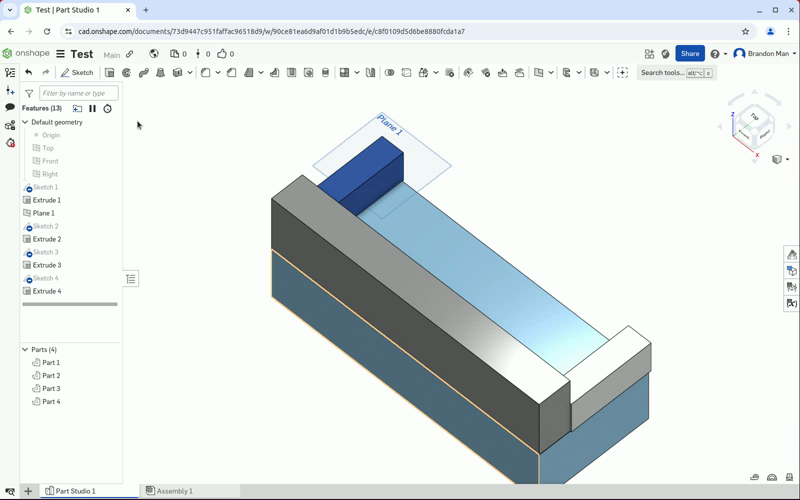
mouse_move(73, 189)
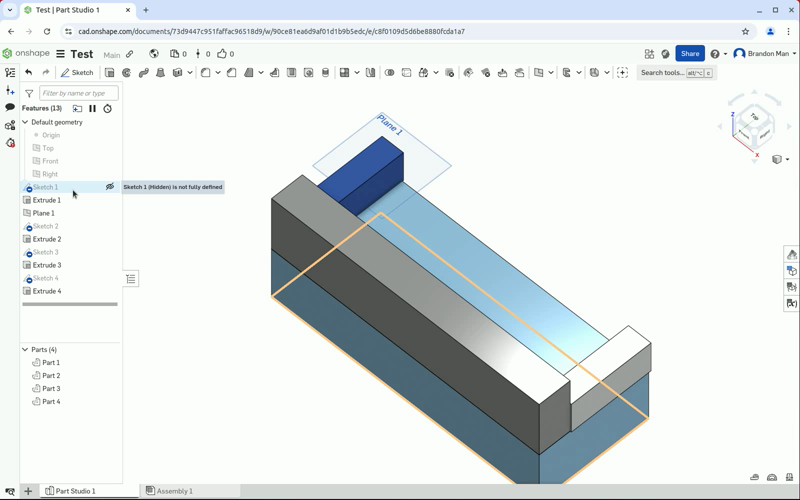
click(73, 189)